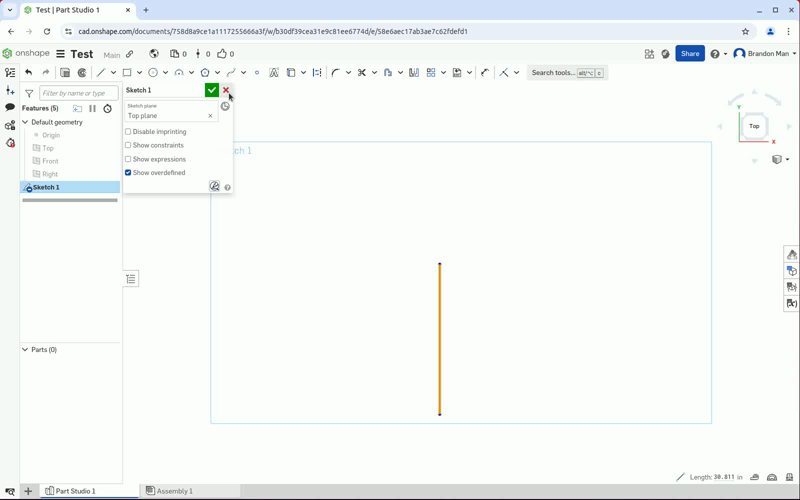
key(shift+h)
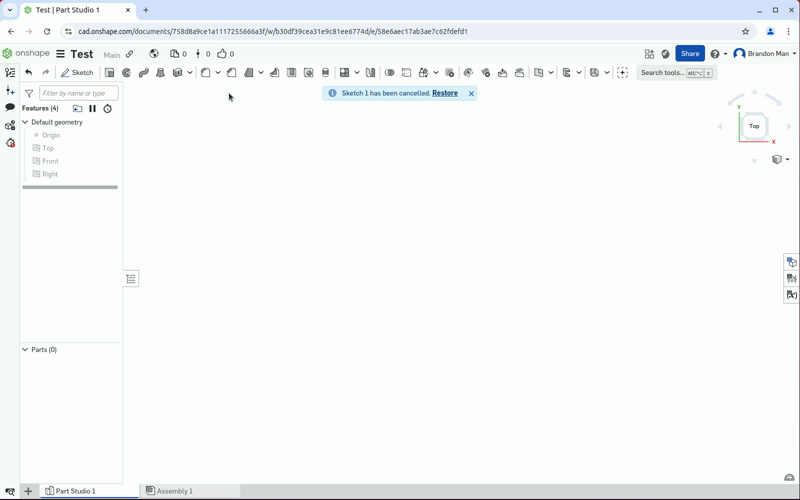
mouse_move(73, 352)
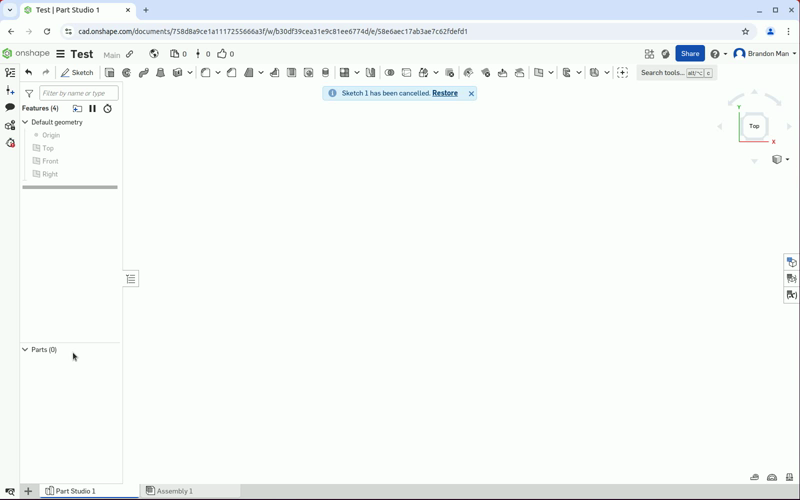
key(y)
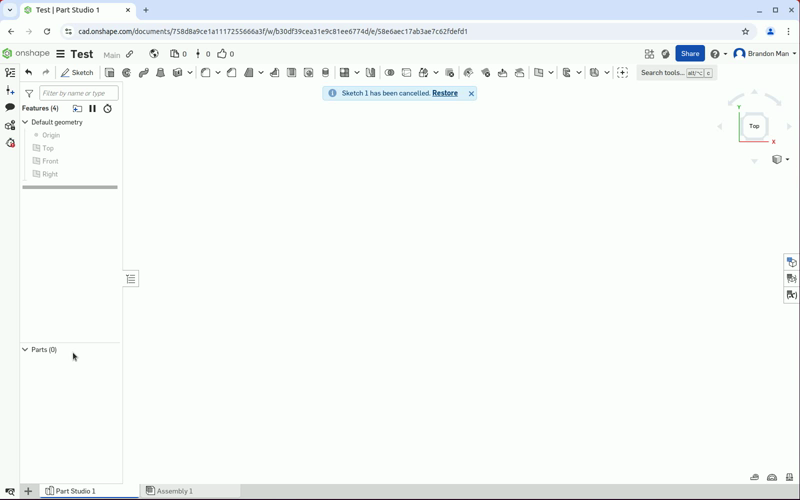
key(shift+p)
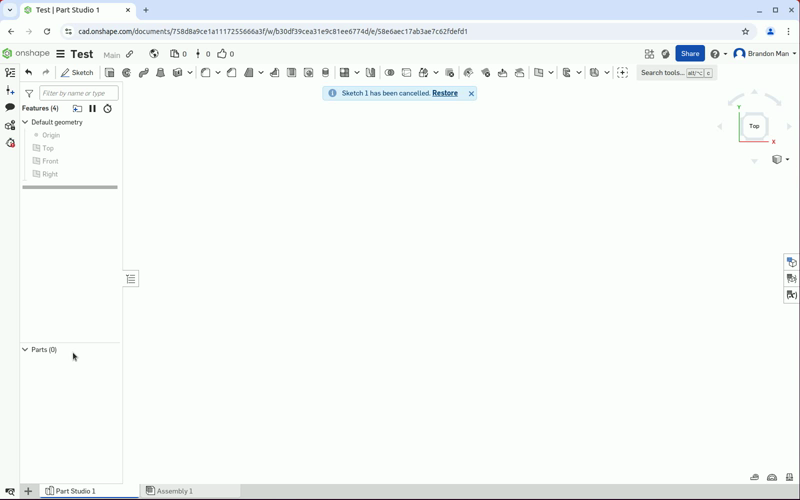
key(space)
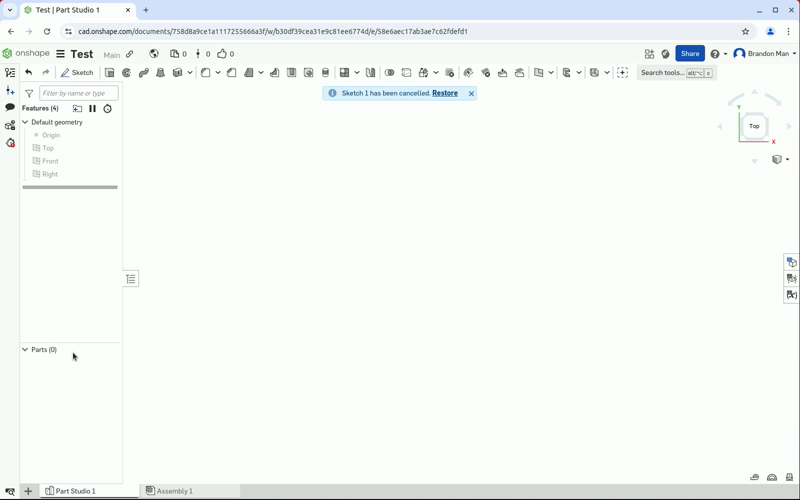
key_down(shift)
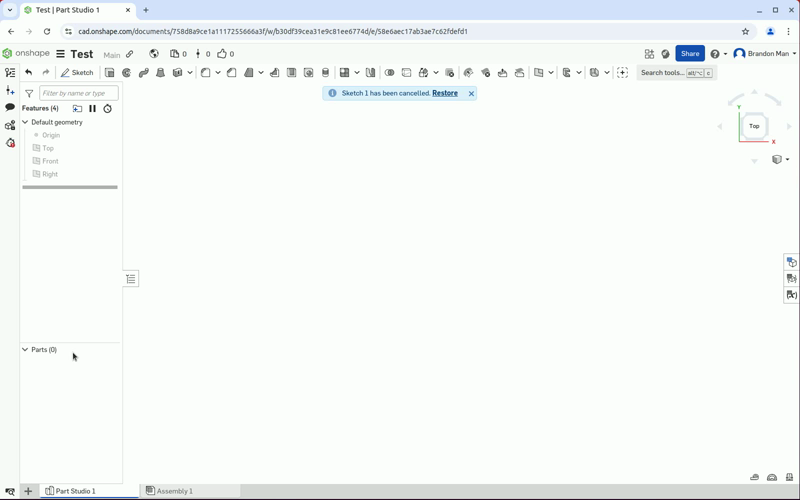
key(up)
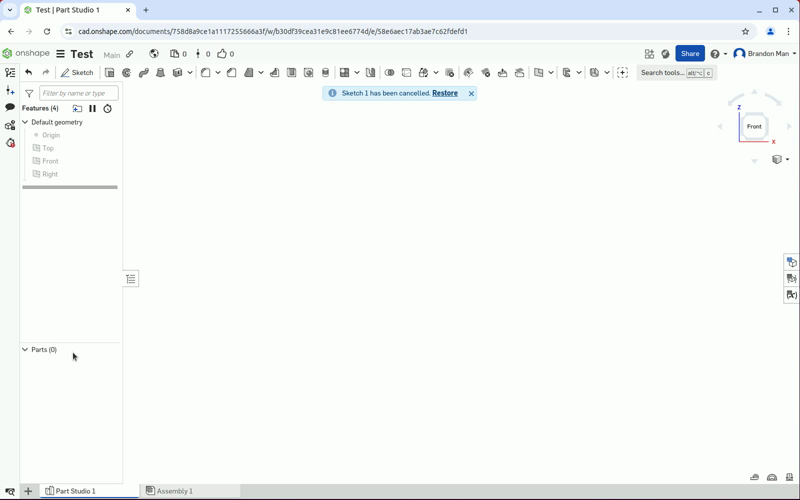
key_up(shift)
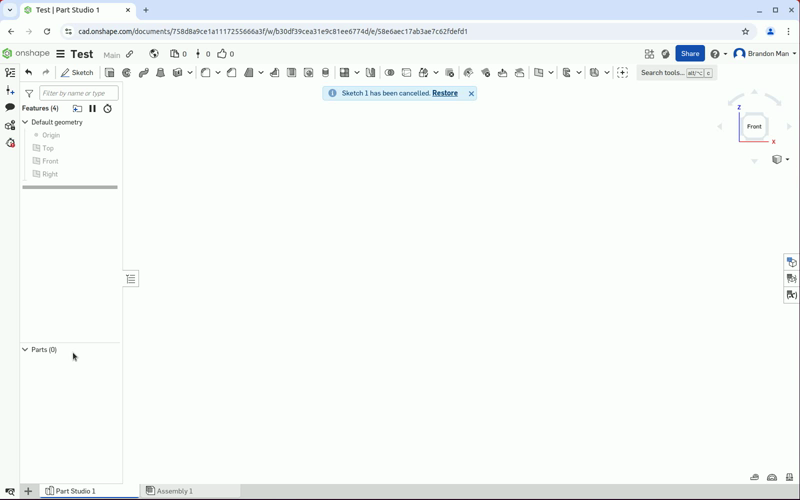
mouse_move(73, 352)
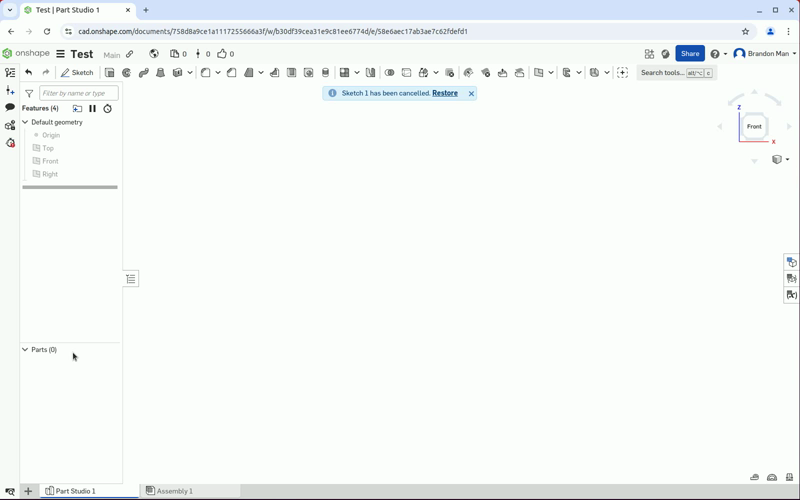
key(shift+y)
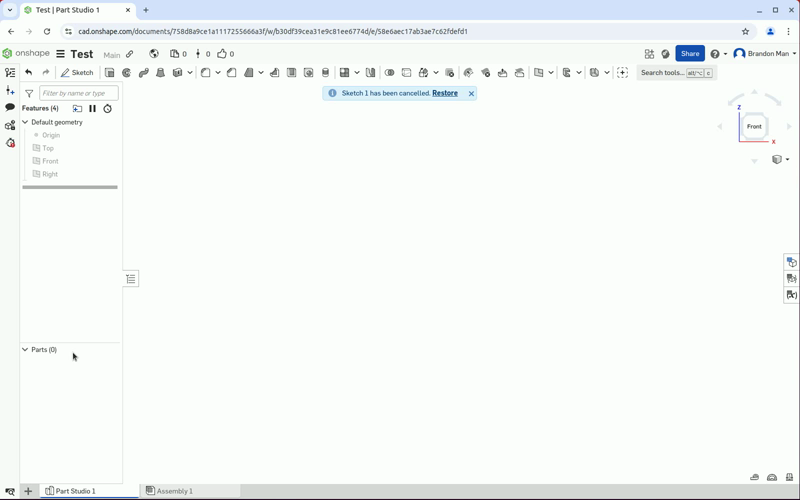
key(shift+s)
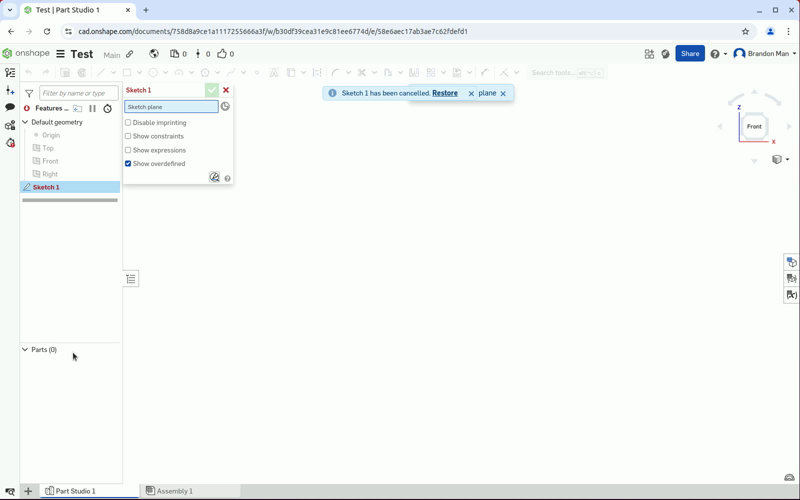
mouse_move(73, 163)
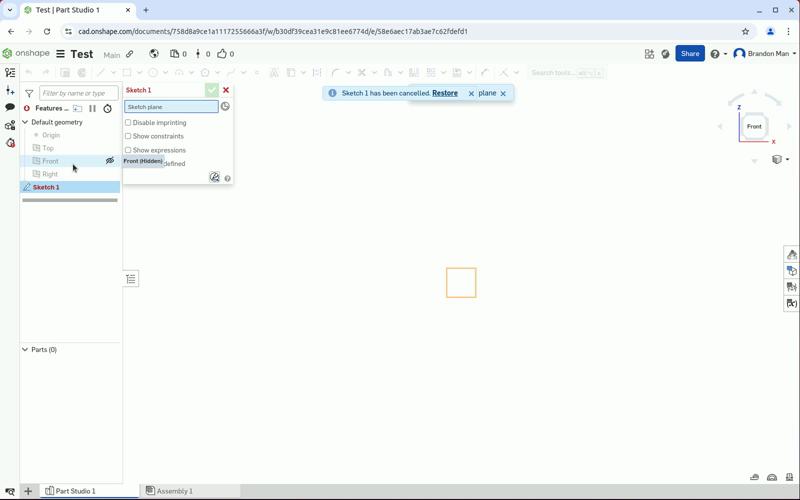
click(73, 163)
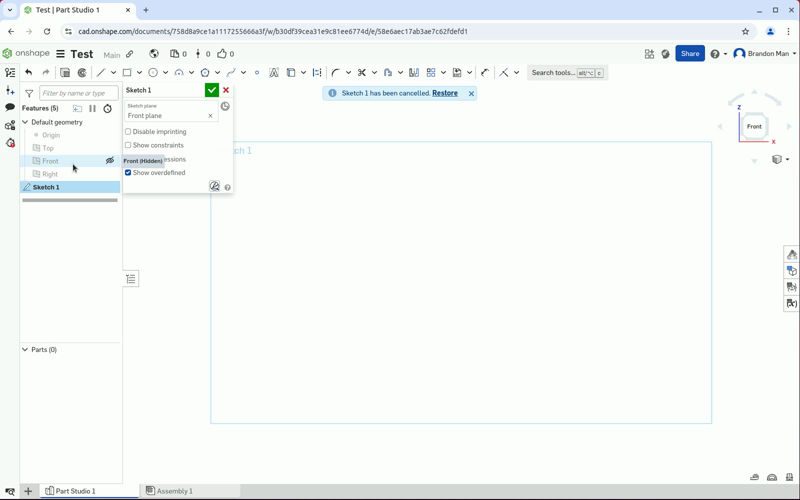
mouse_move(73, 352)
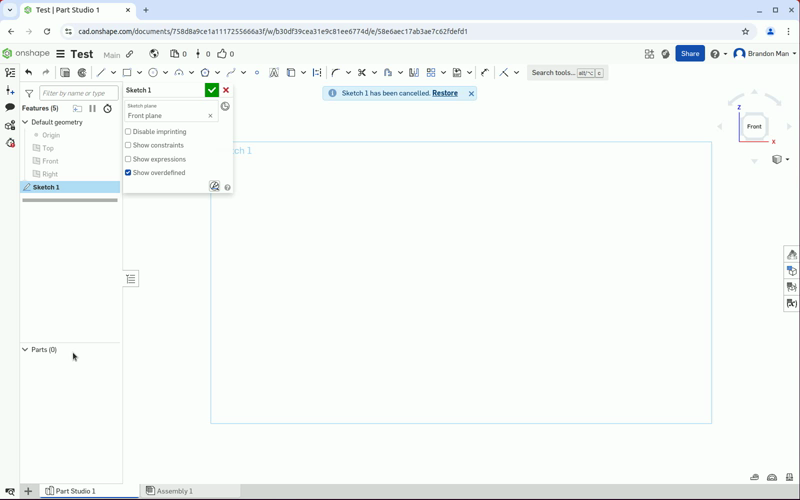
key(y)
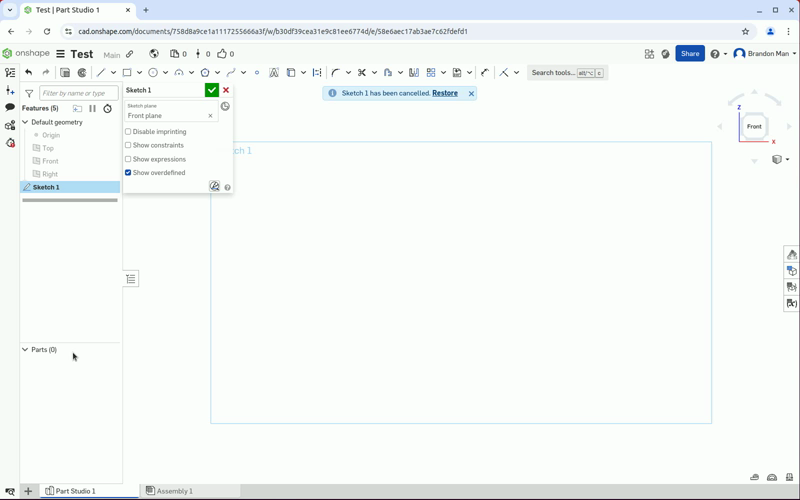
key(l)
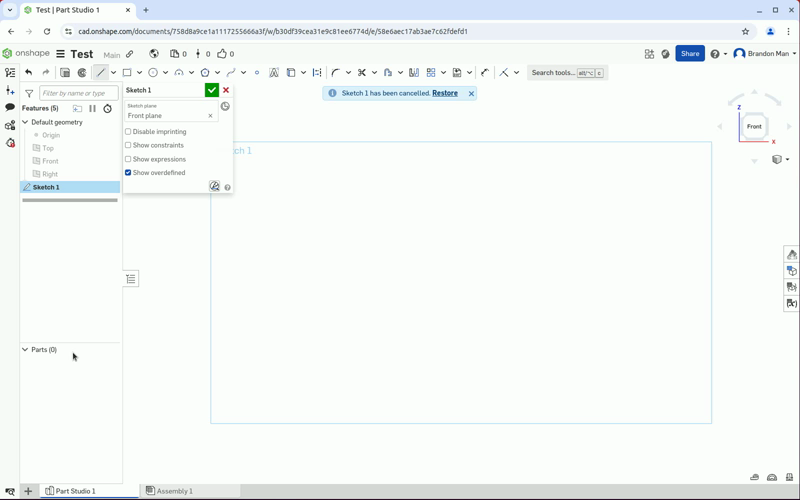
key_down(shift)
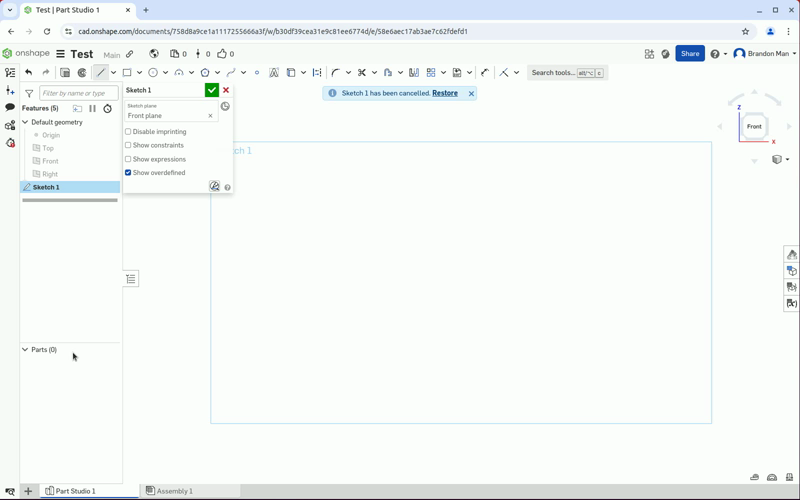
mouse_move(348, 324)
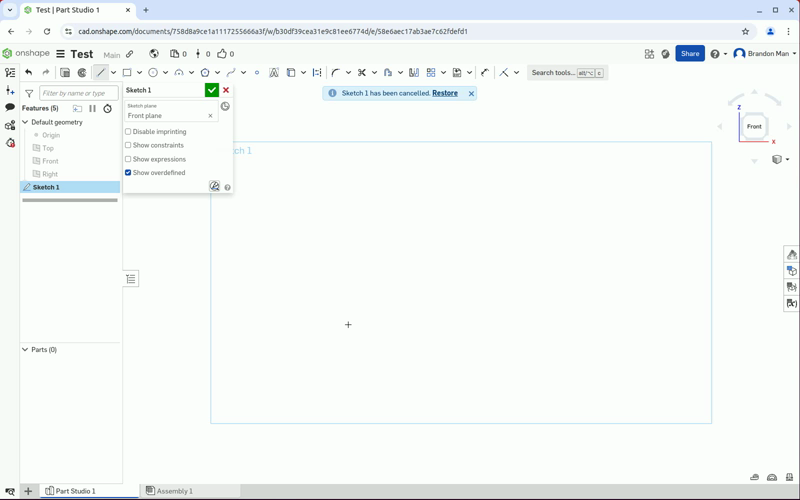
click(348, 324)
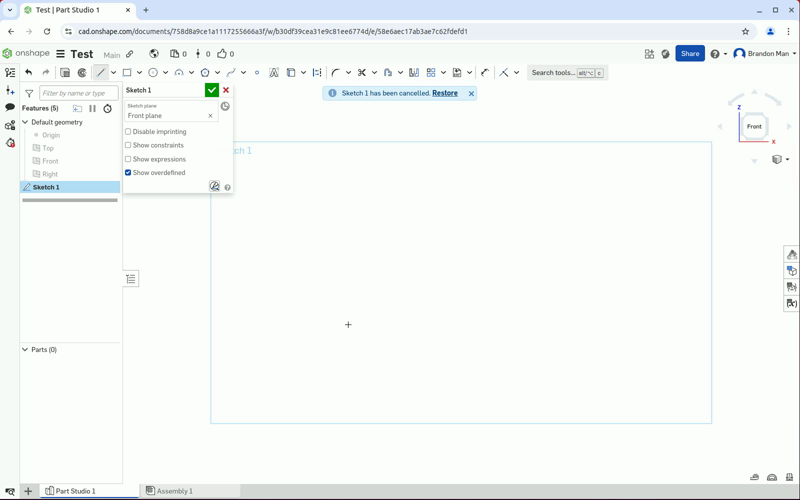
key_up(shift)
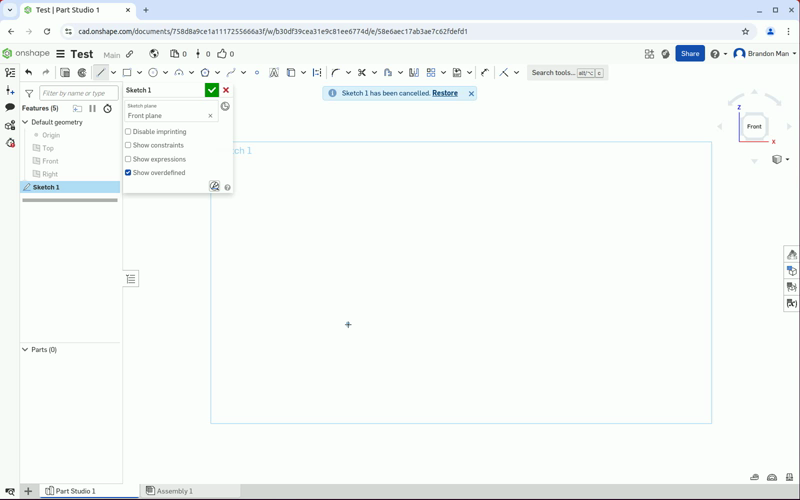
key_down(shift)
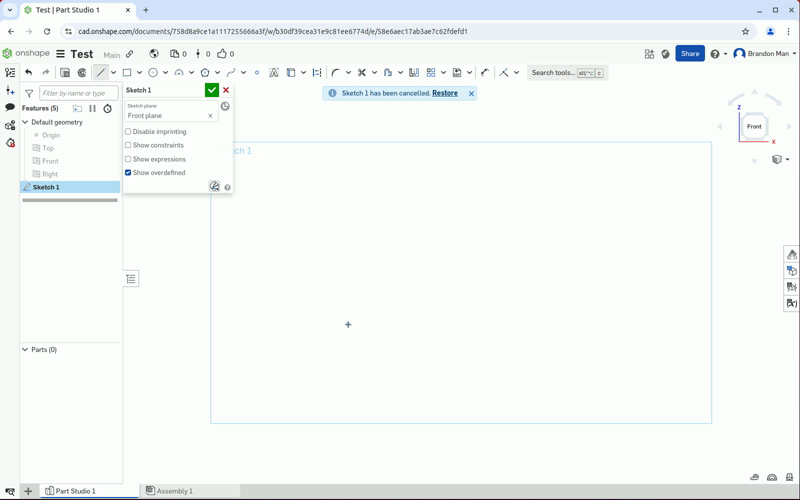
mouse_move(378, 324)
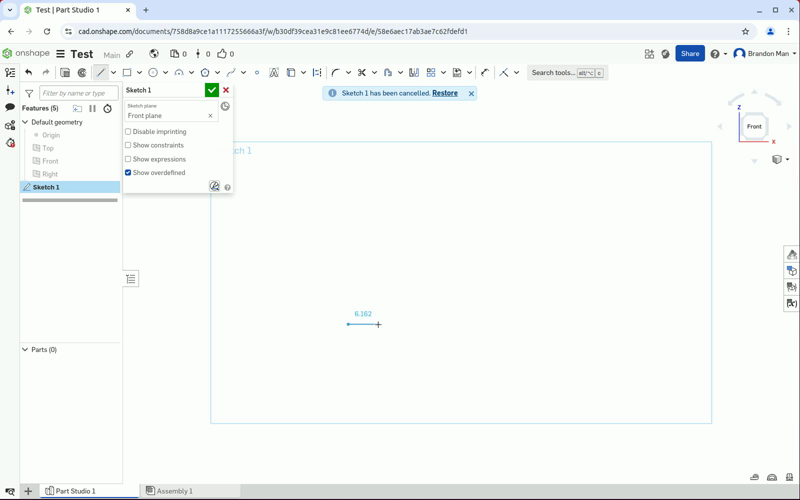
mouse_move(404, 324)
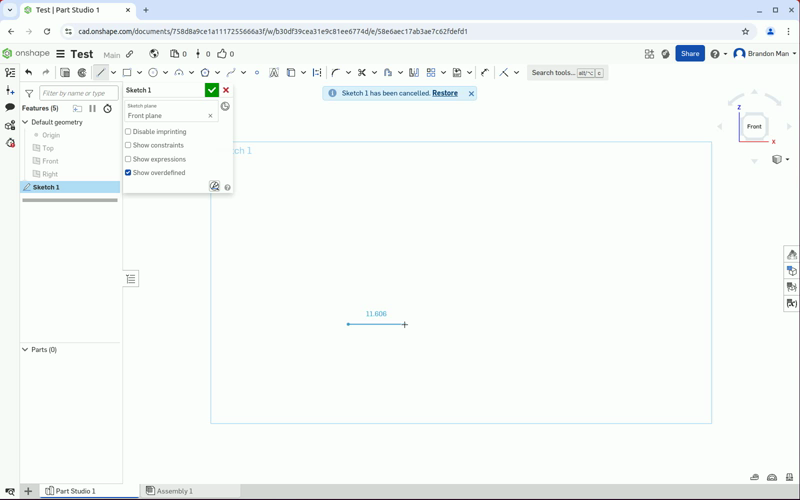
click(404, 324)
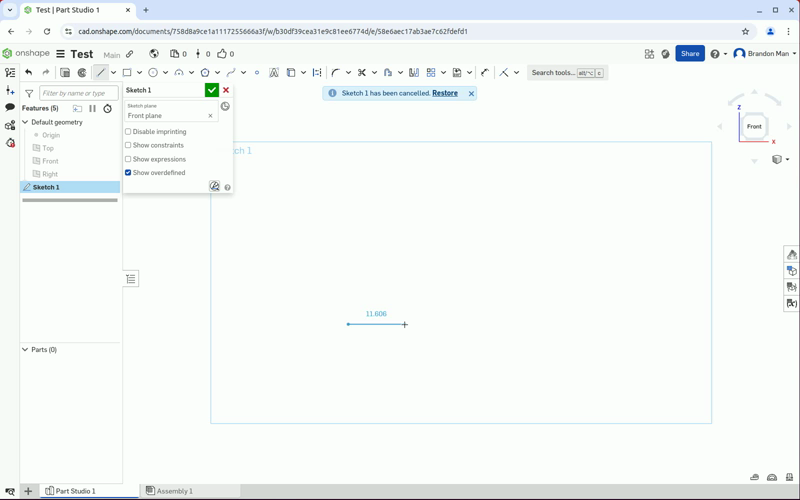
key_up(shift)
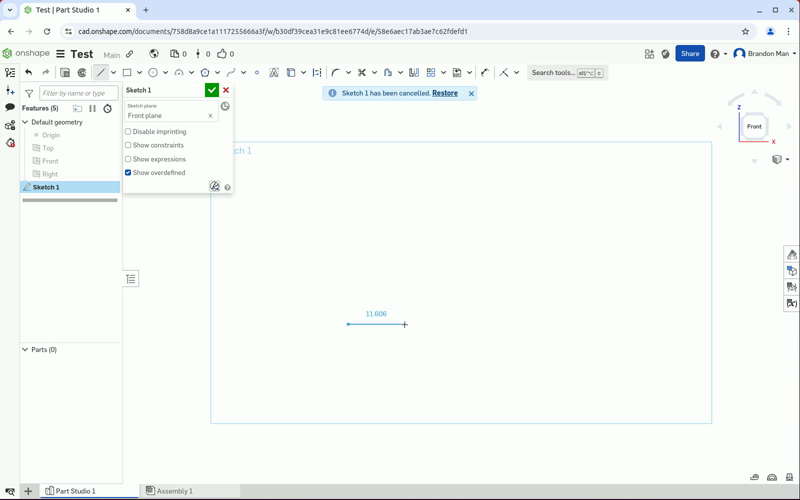
key_down(shift)
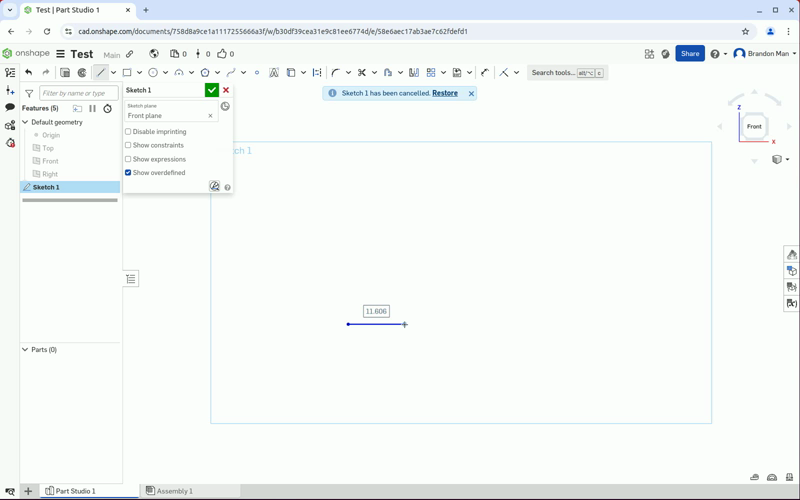
mouse_move(404, 242)
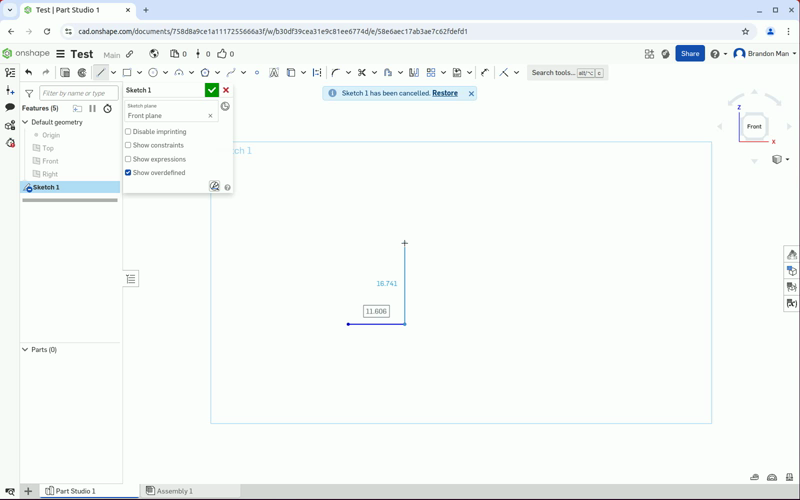
click(404, 242)
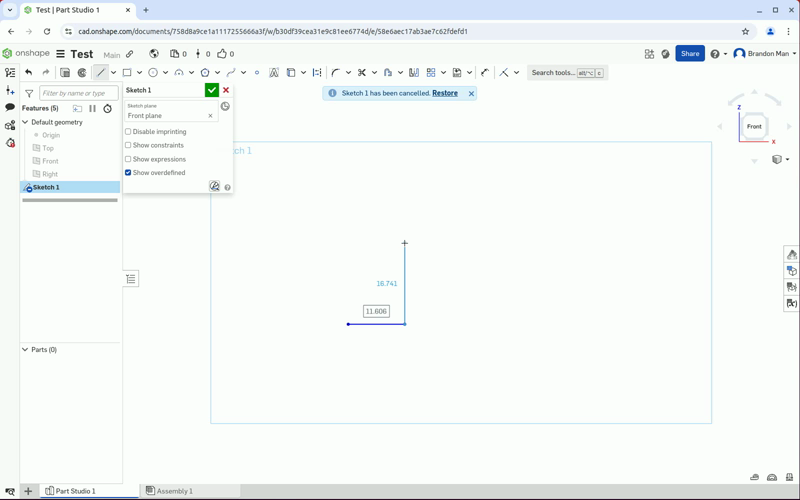
key_up(shift)
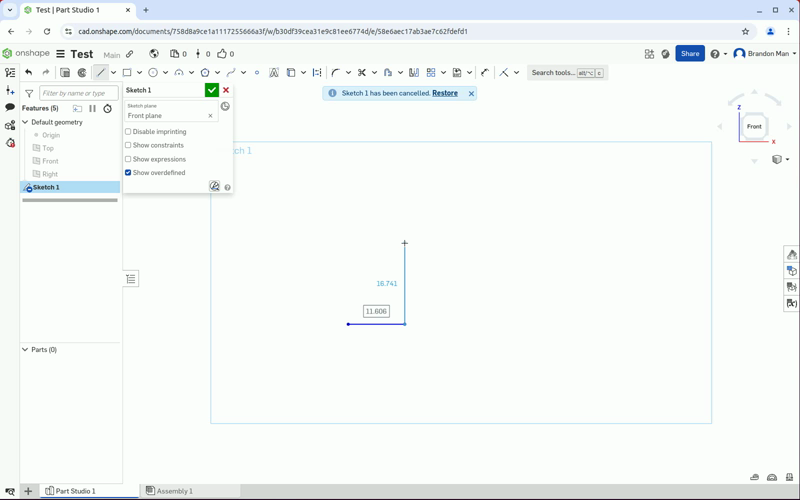
key_down(shift)
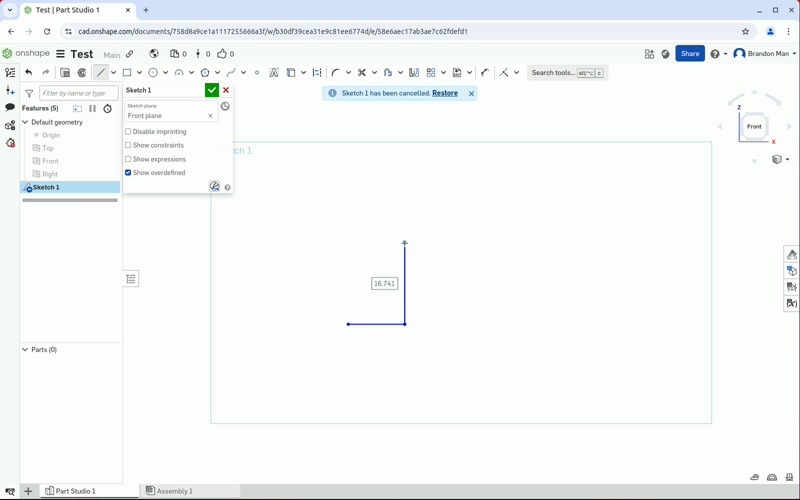
mouse_move(434, 242)
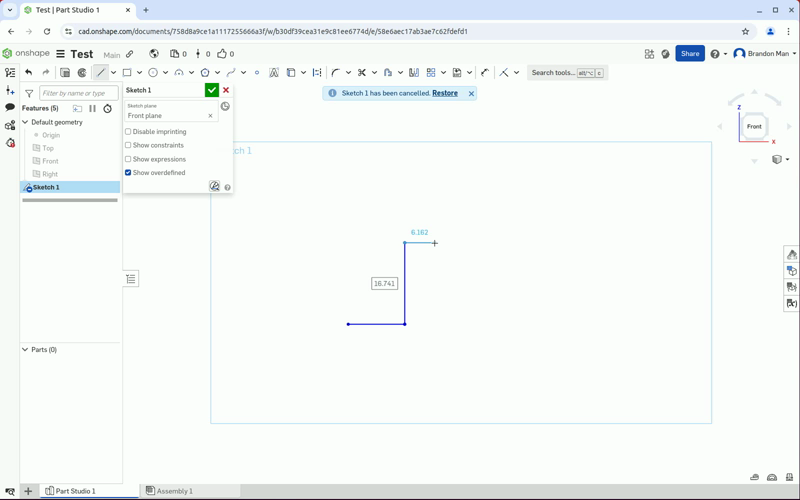
mouse_move(348, 242)
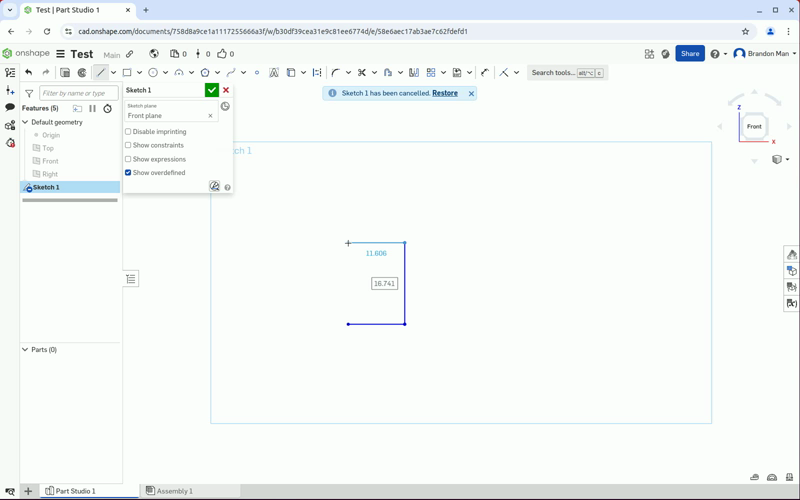
click(348, 242)
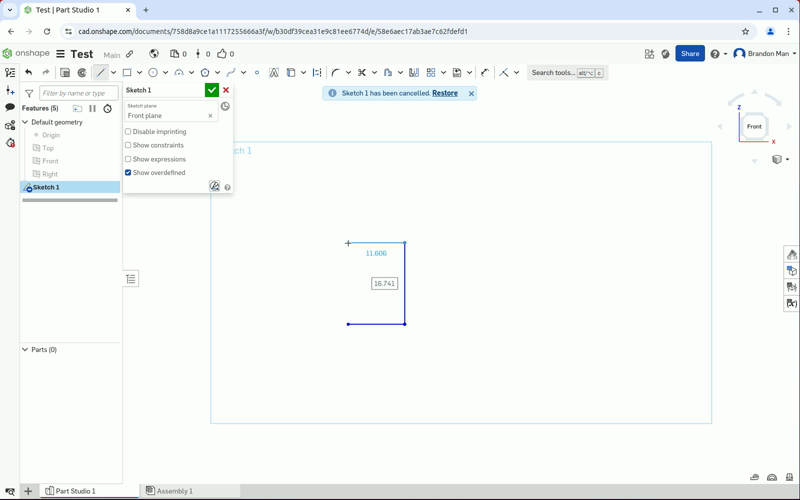
key_up(shift)
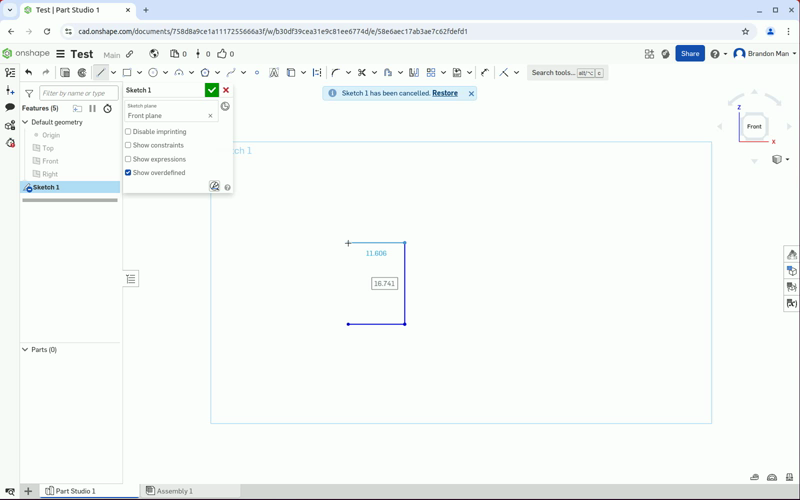
key_down(shift)
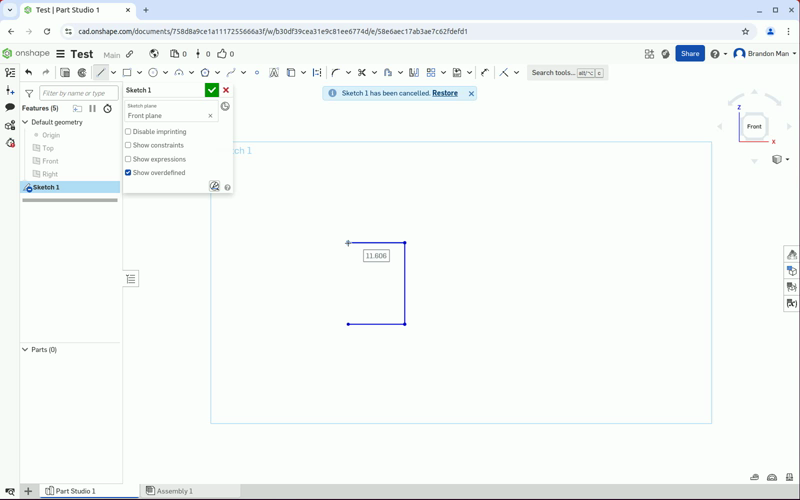
mouse_move(348, 324)
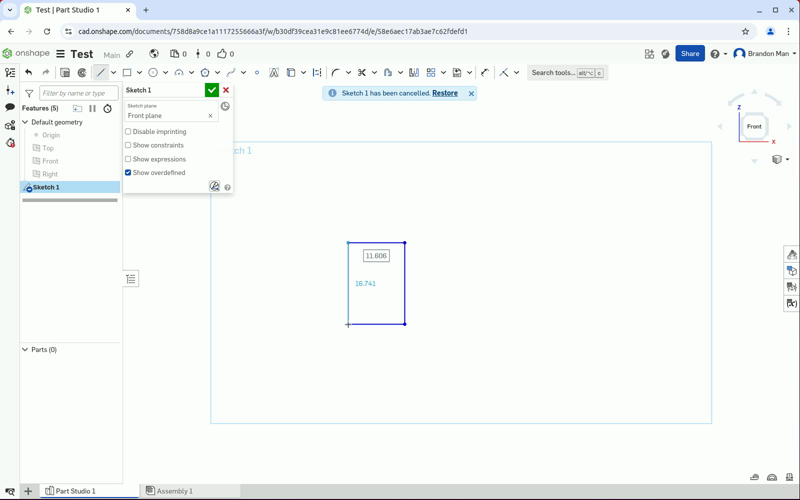
key_up(shift)
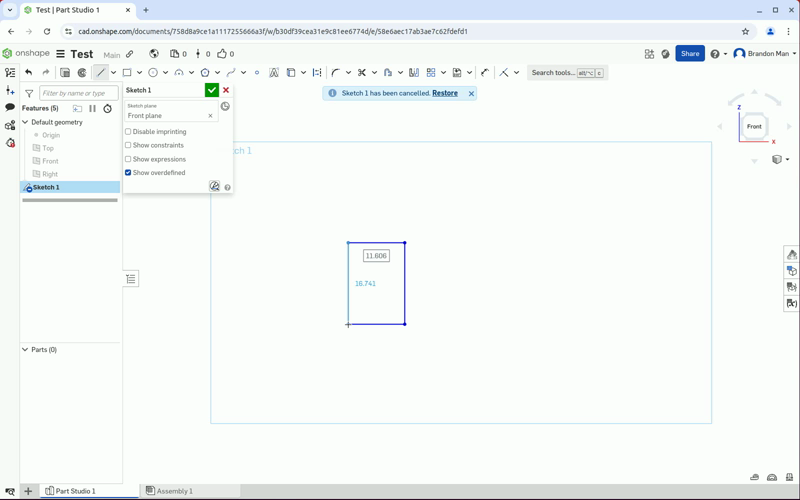
click(348, 324)
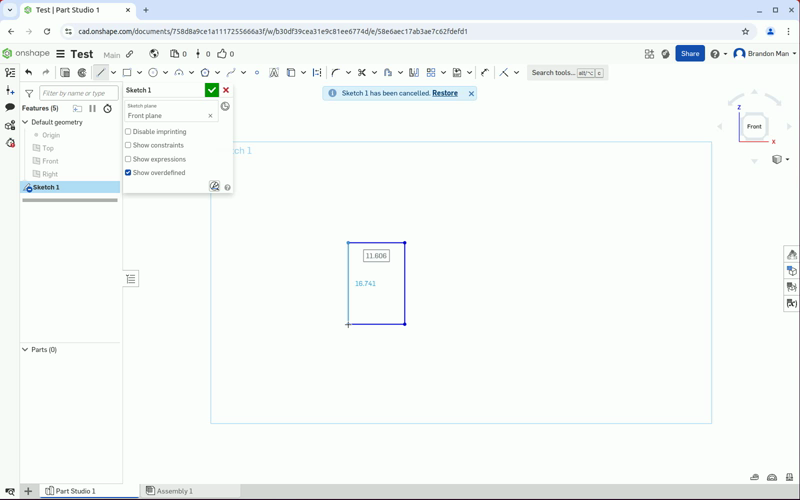
key(esc)
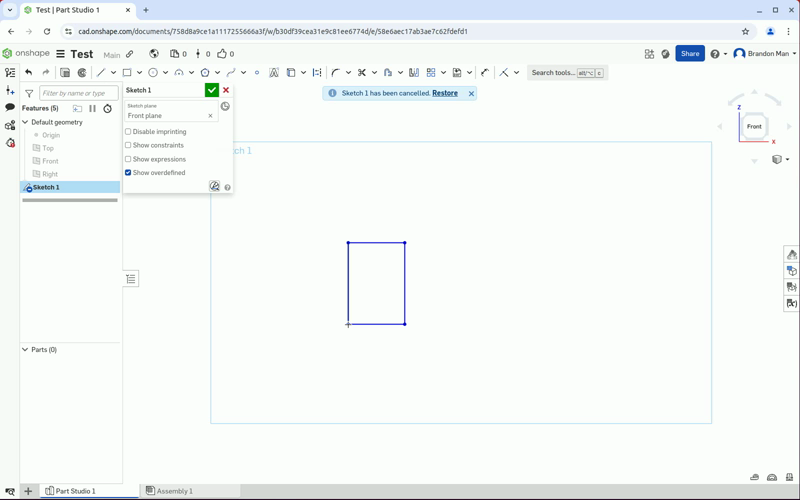
mouse_move(371, 300)
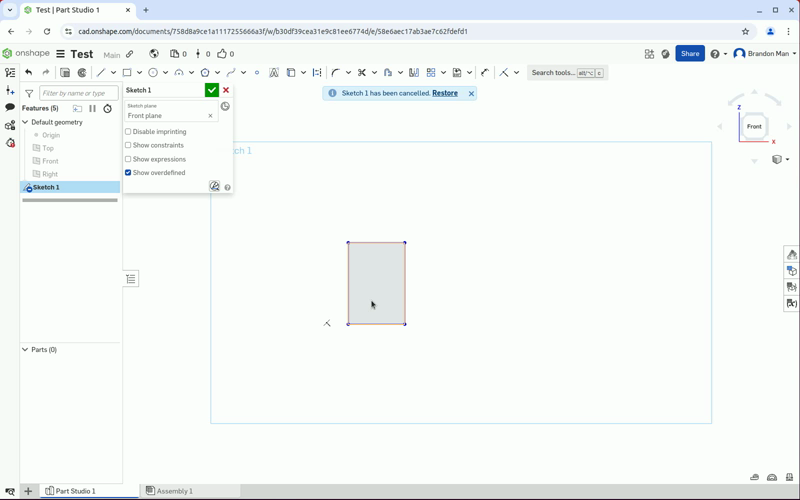
click(371, 300)
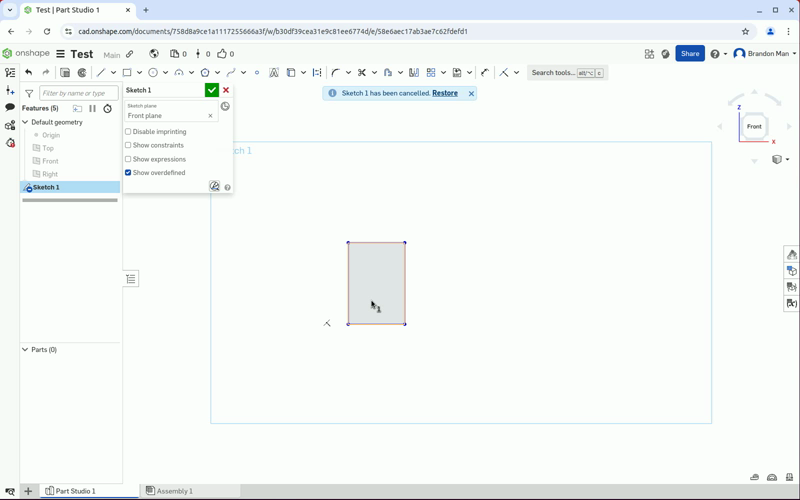
mouse_move(73, 352)
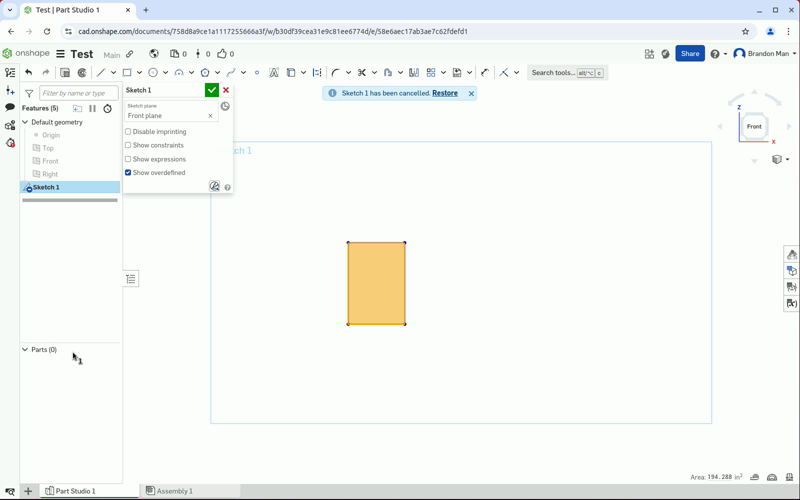
key(shift+y)
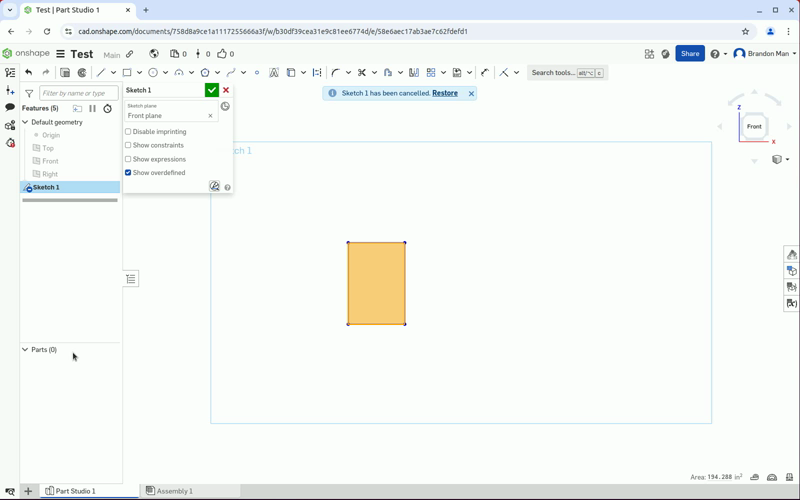
key(shift+e)
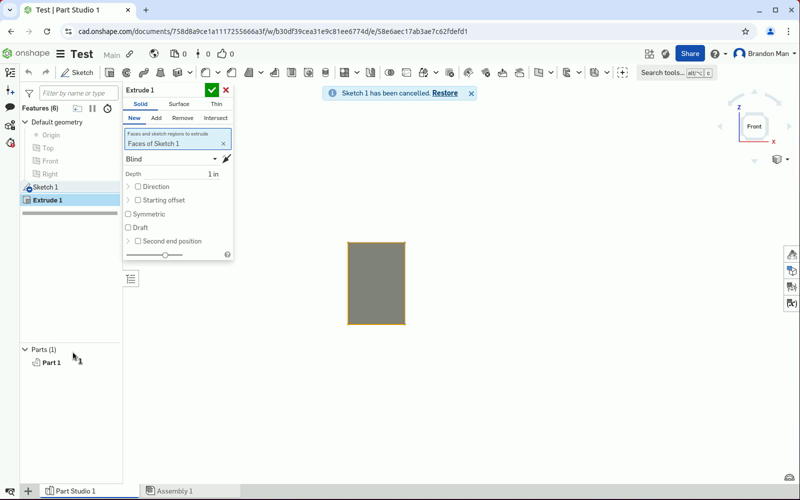
mouse_move(143, 106)
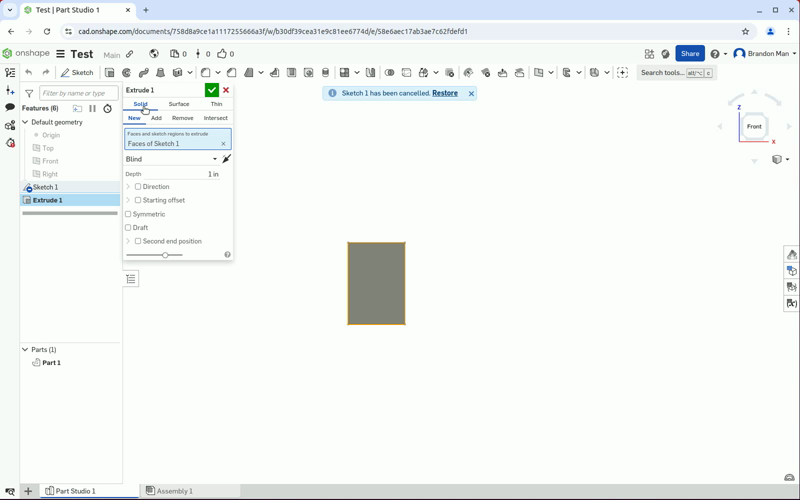
click(143, 106)
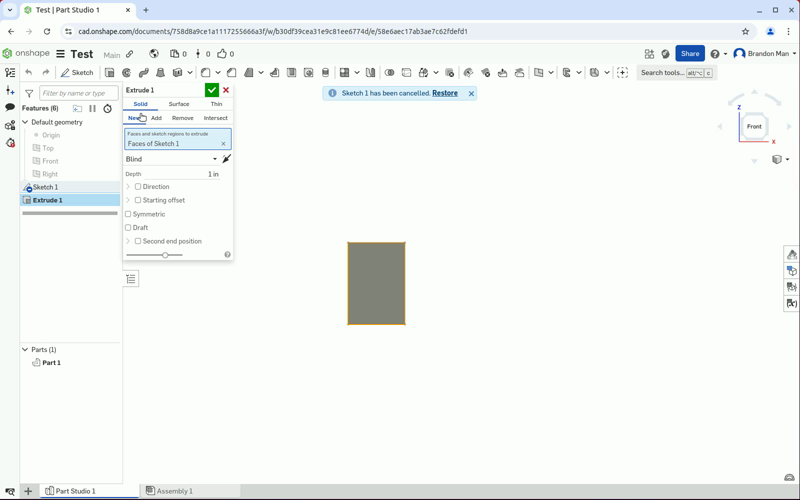
mouse_move(137, 120)
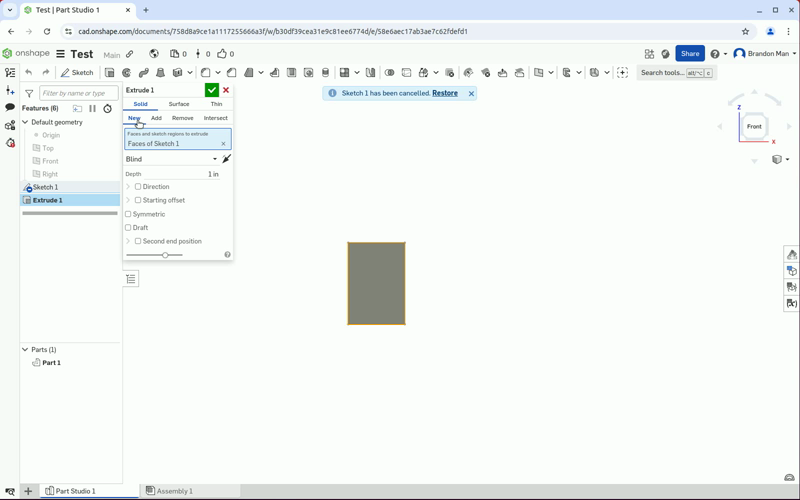
click(137, 120)
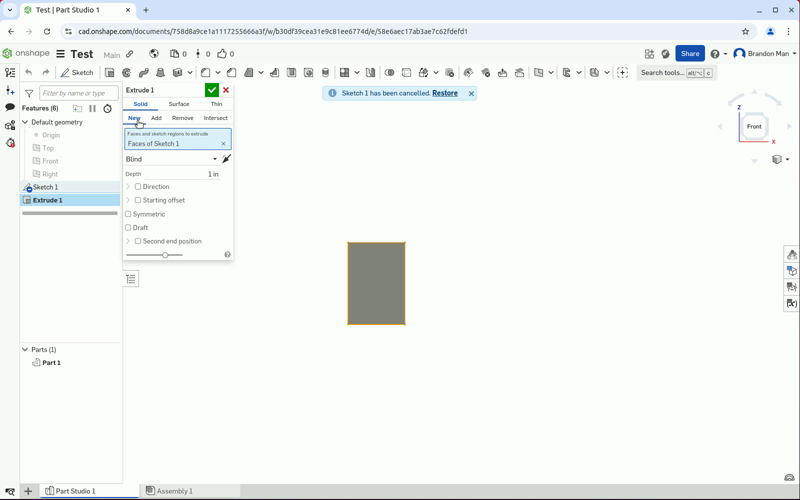
key(tab, 4)
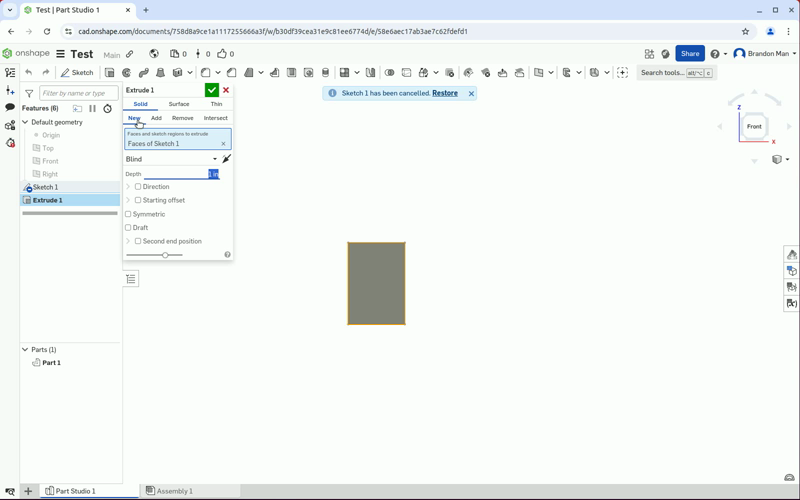
text(5.536)
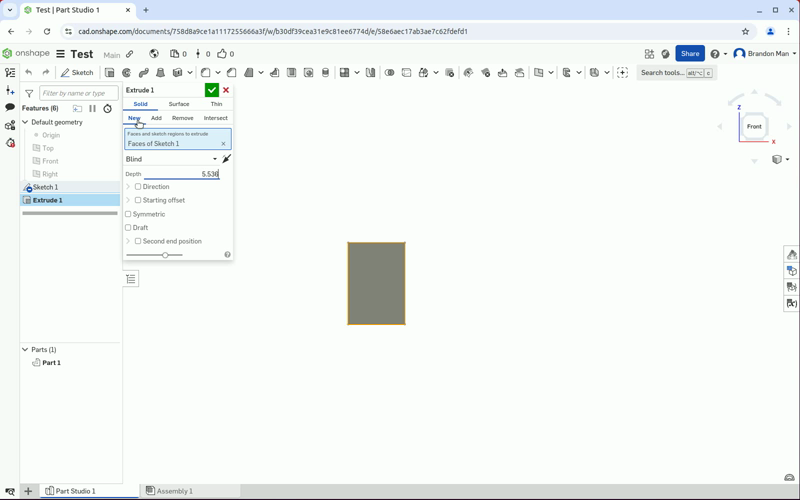
key(enter)
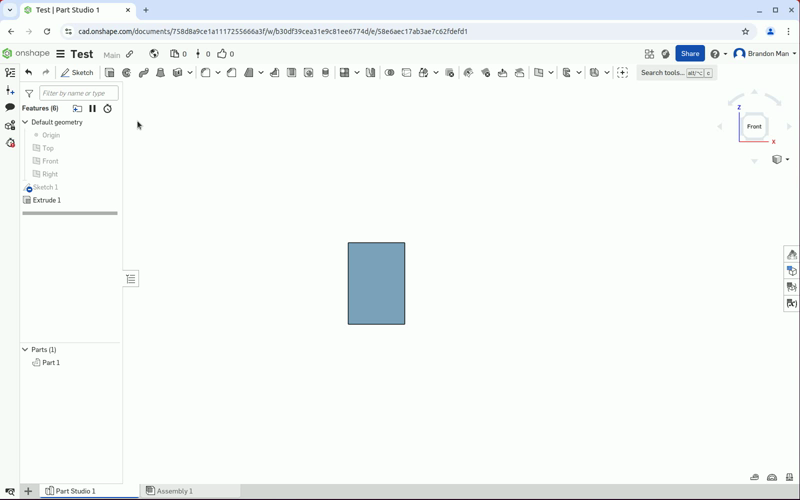
key(shift+h)
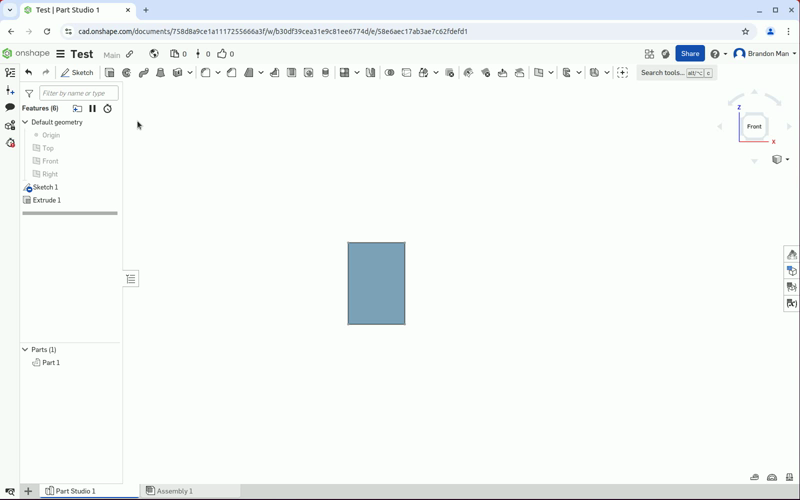
key(shift+h)
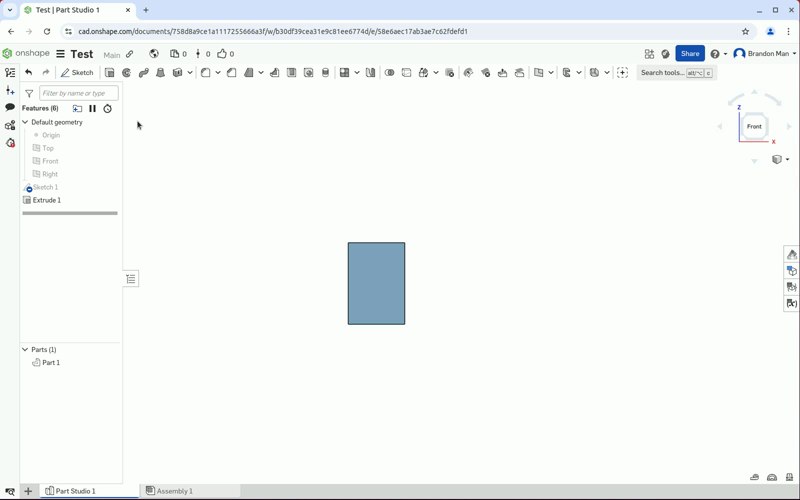
mouse_move(73, 189)
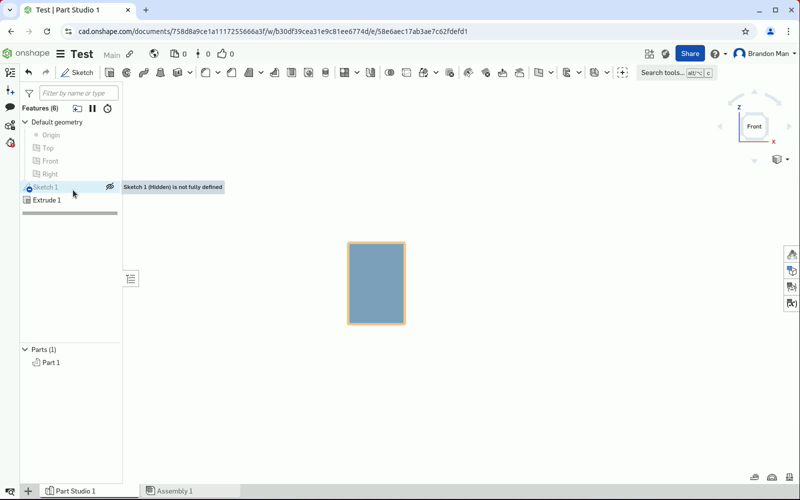
click(73, 189)
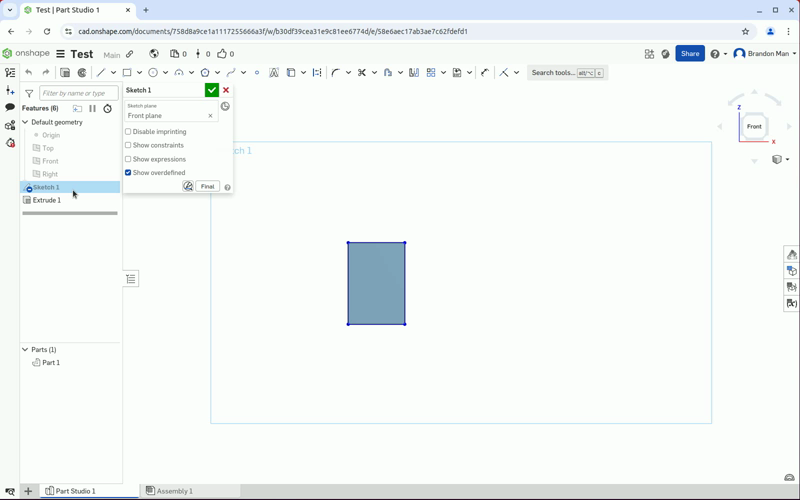
mouse_move(229, 92)
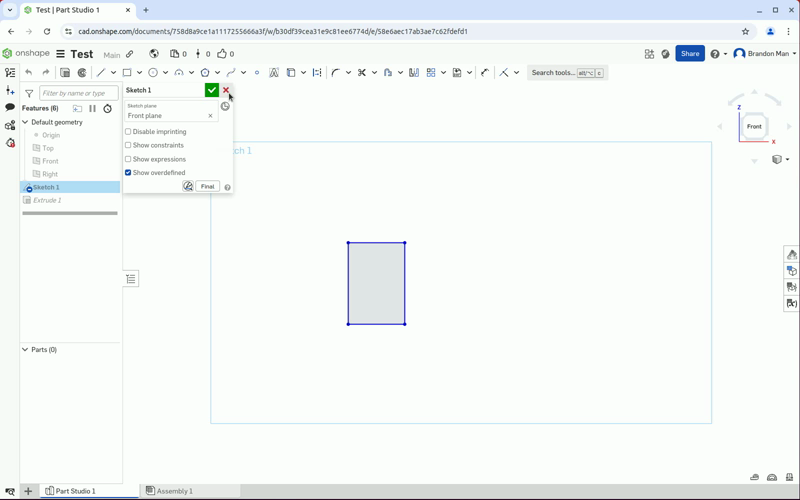
click(229, 92)
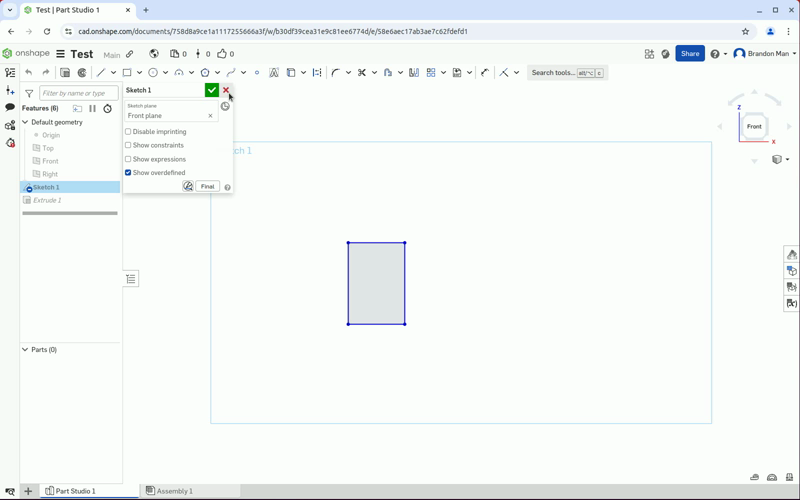
key(shift+s)
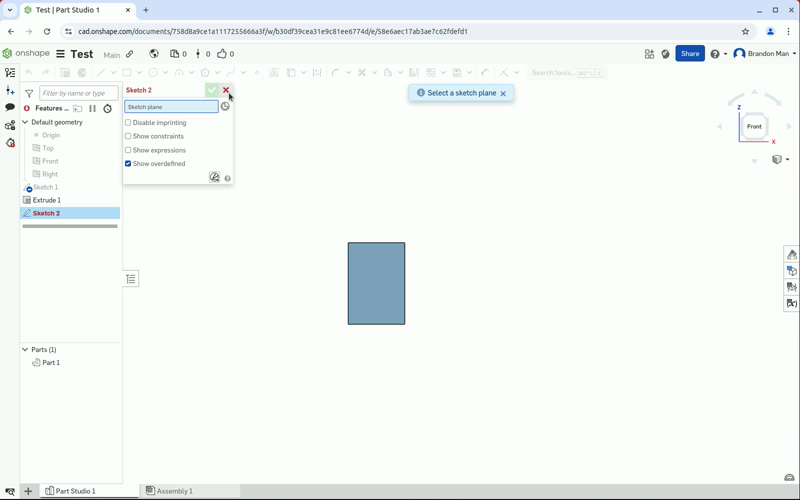
mouse_move(73, 163)
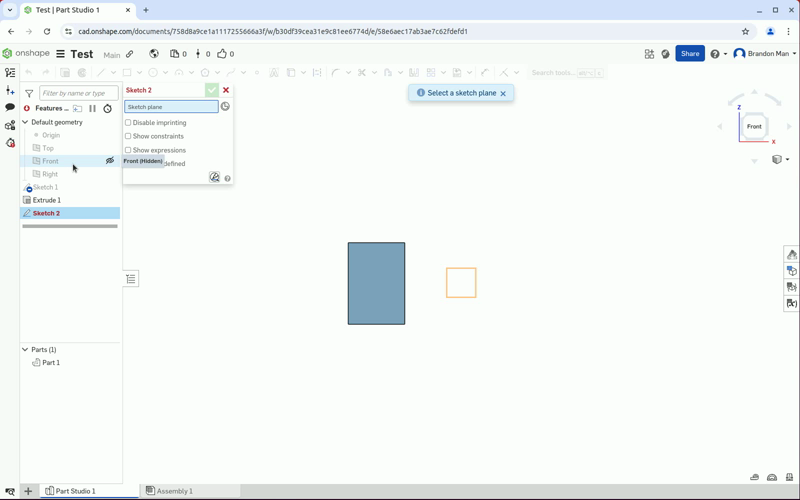
click(73, 163)
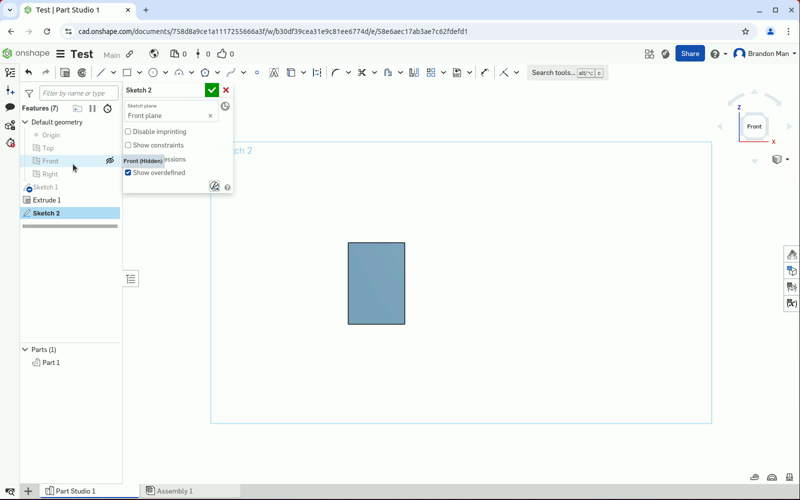
mouse_move(73, 352)
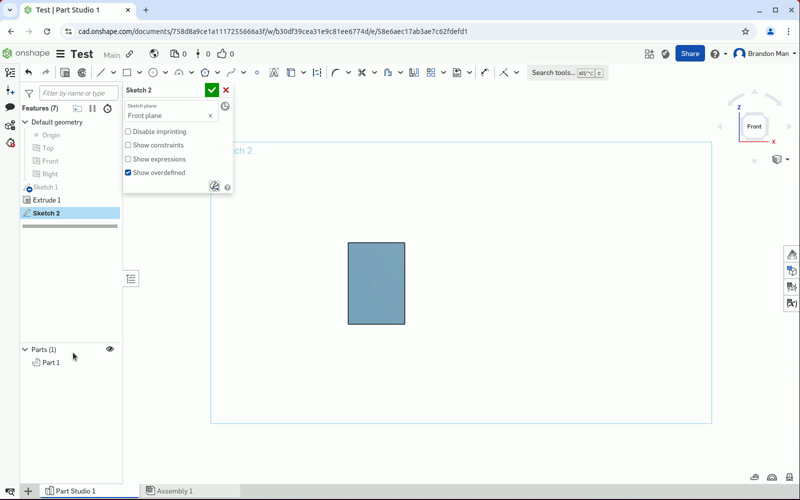
key(y)
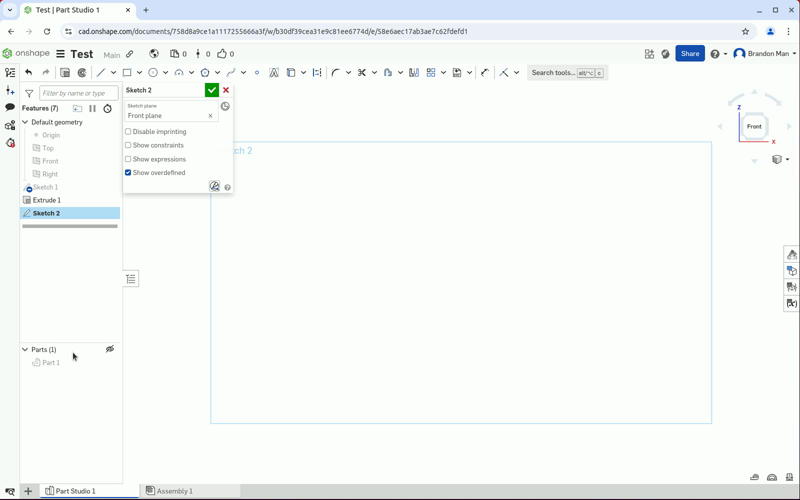
key(l)
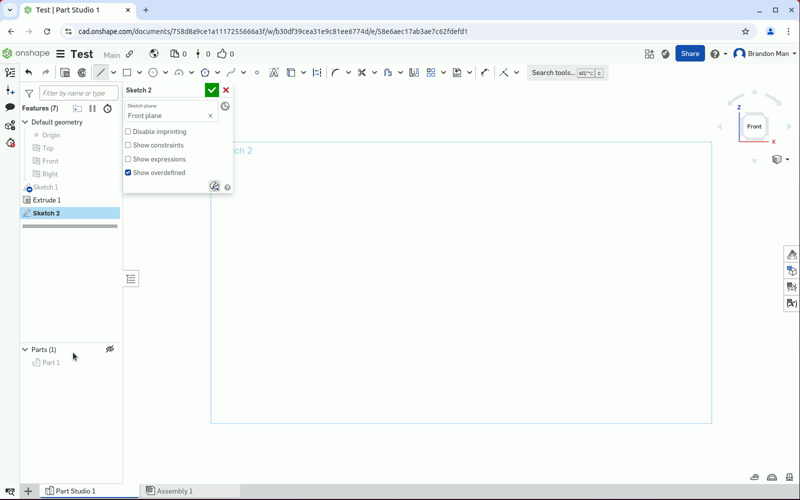
key_down(shift)
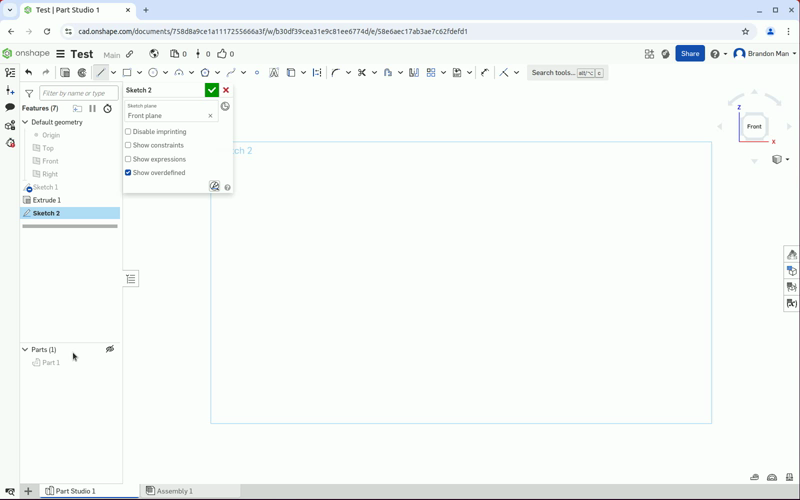
mouse_move(404, 324)
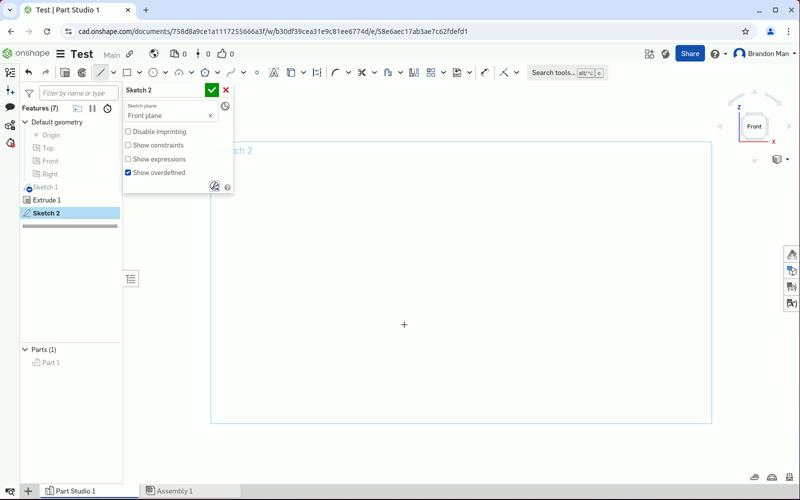
click(404, 324)
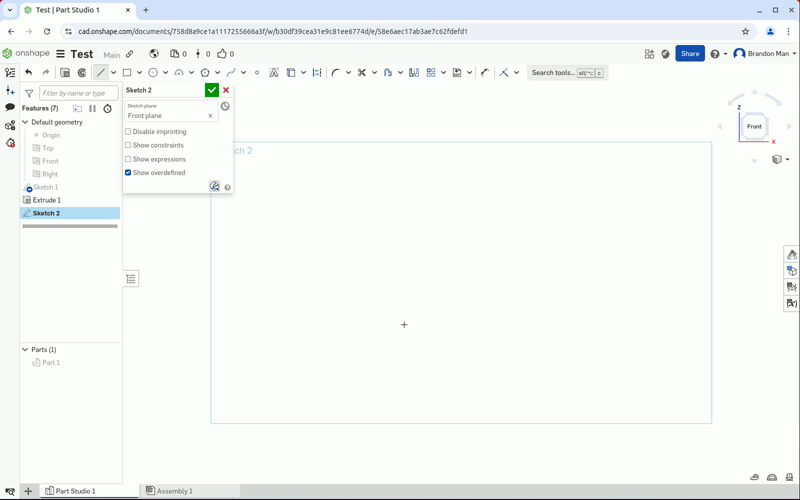
key_up(shift)
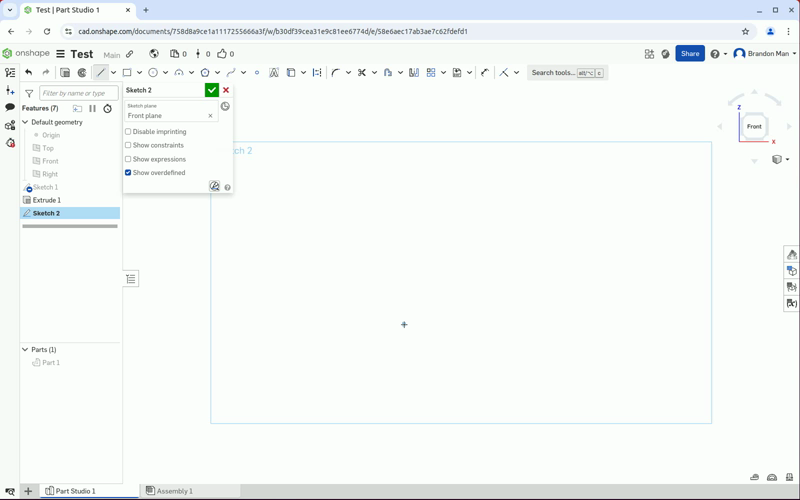
key_down(shift)
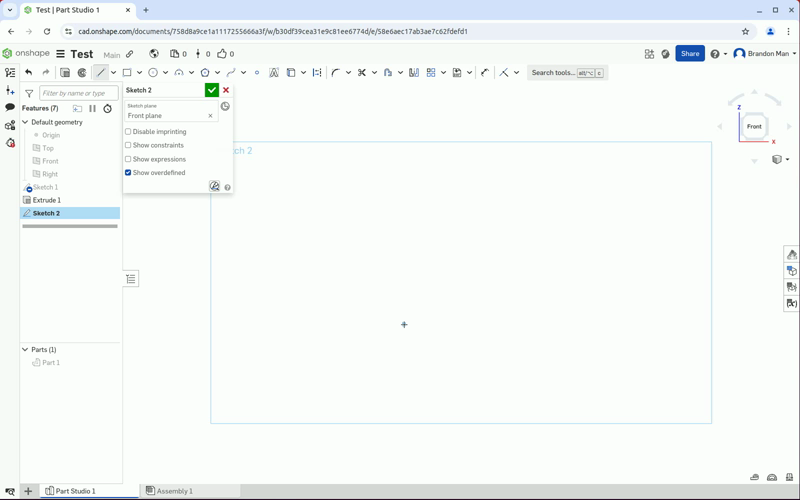
mouse_move(516, 324)
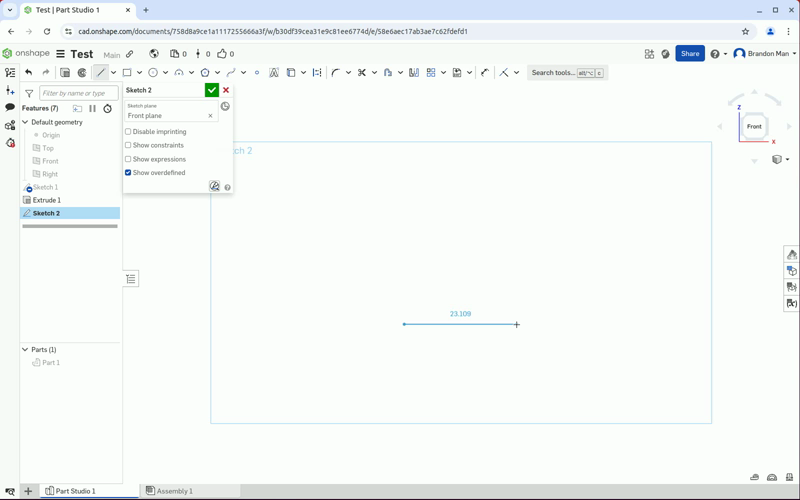
click(516, 324)
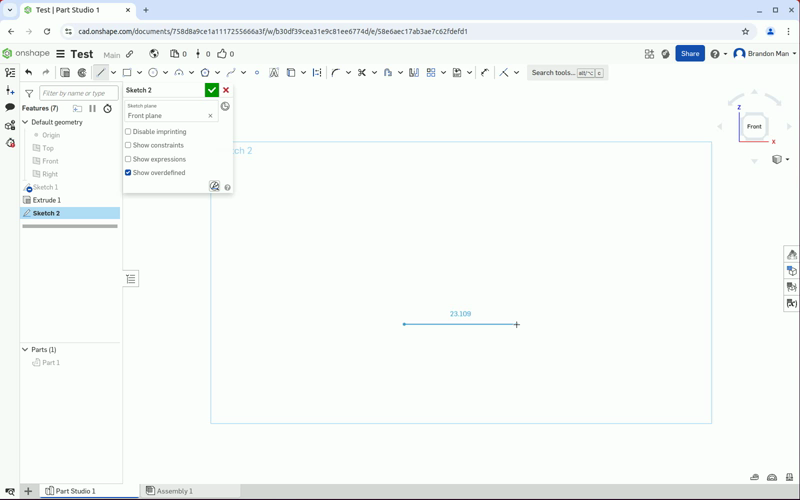
key_up(shift)
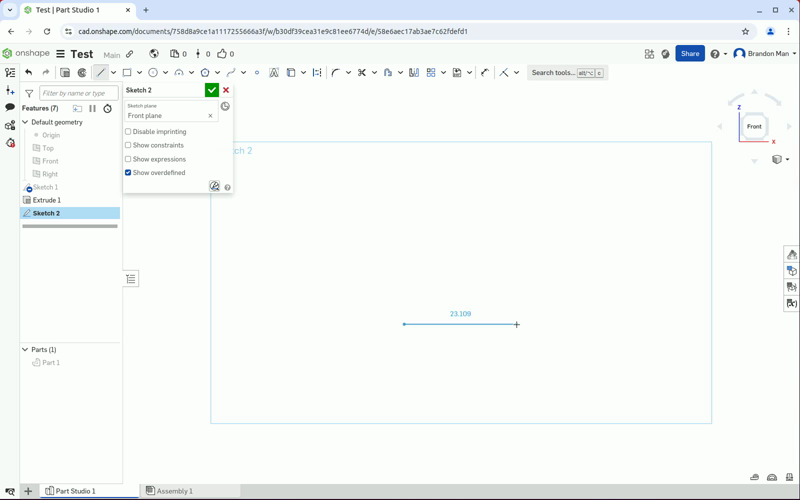
key_down(shift)
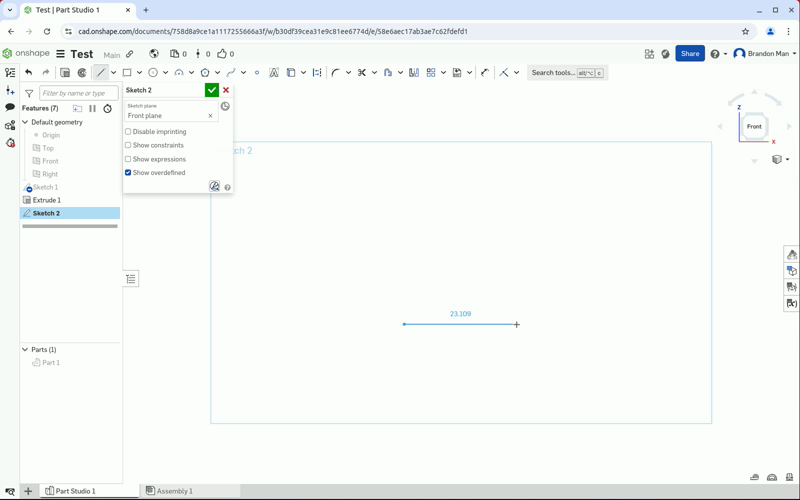
mouse_move(516, 242)
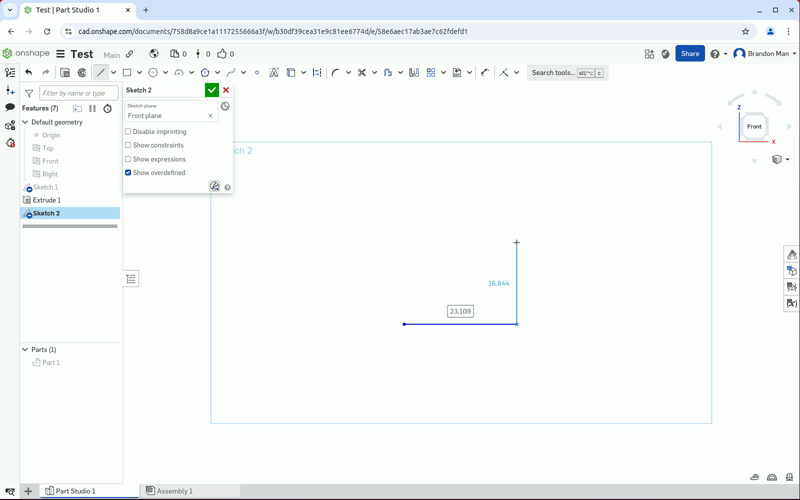
click(516, 242)
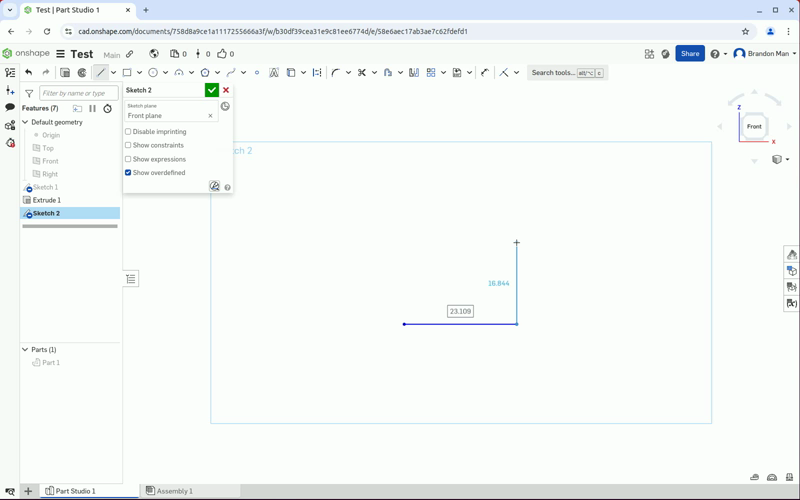
key_up(shift)
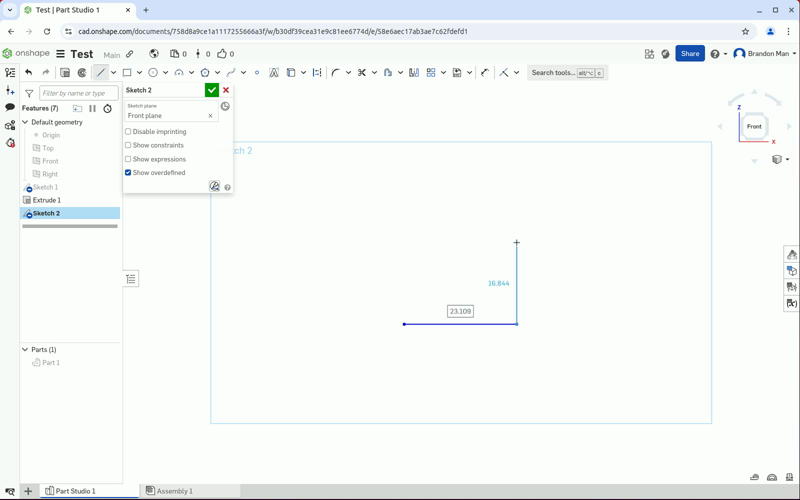
key_down(shift)
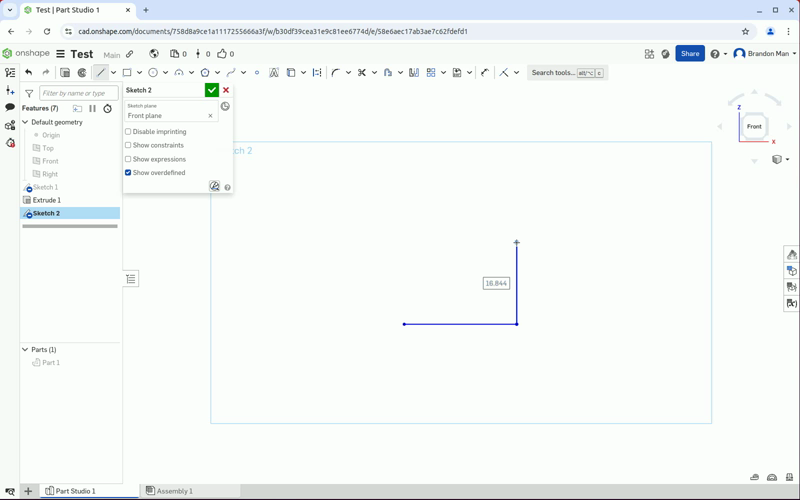
mouse_move(404, 242)
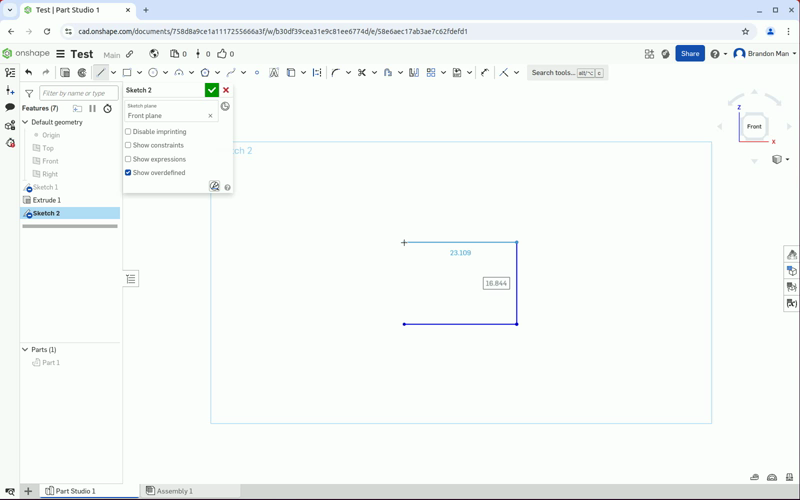
click(404, 242)
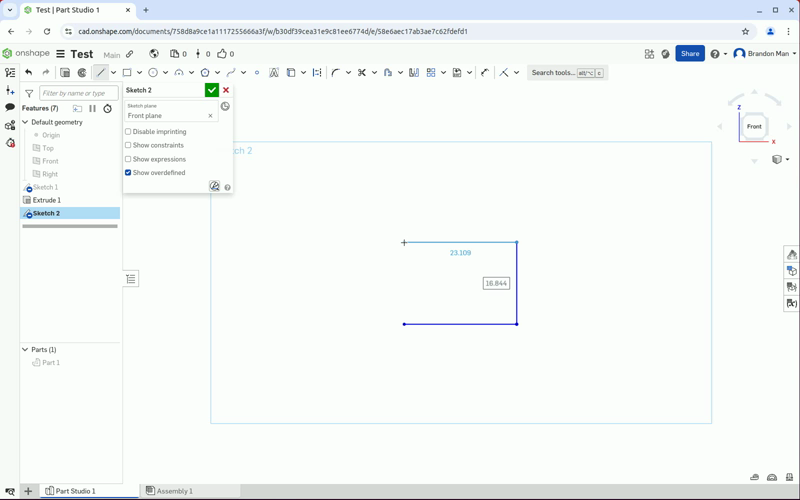
key_up(shift)
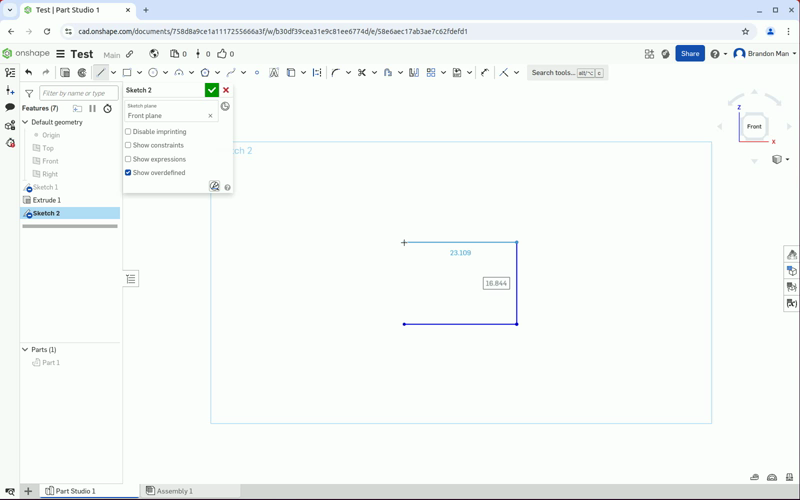
key_down(shift)
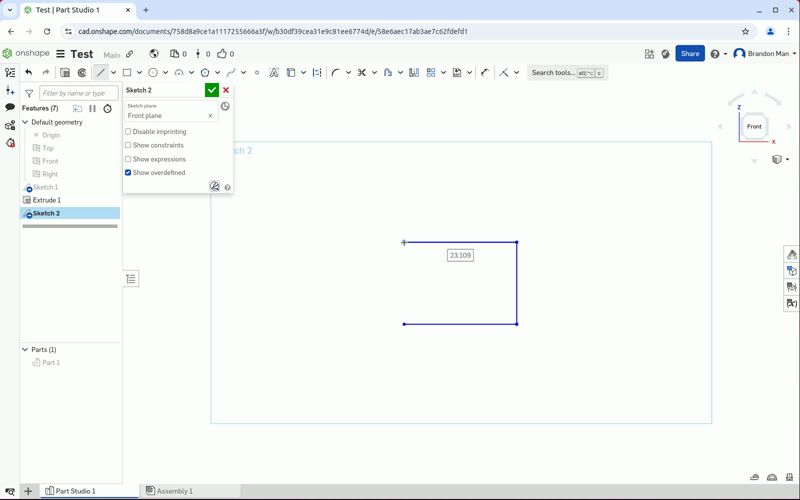
mouse_move(404, 324)
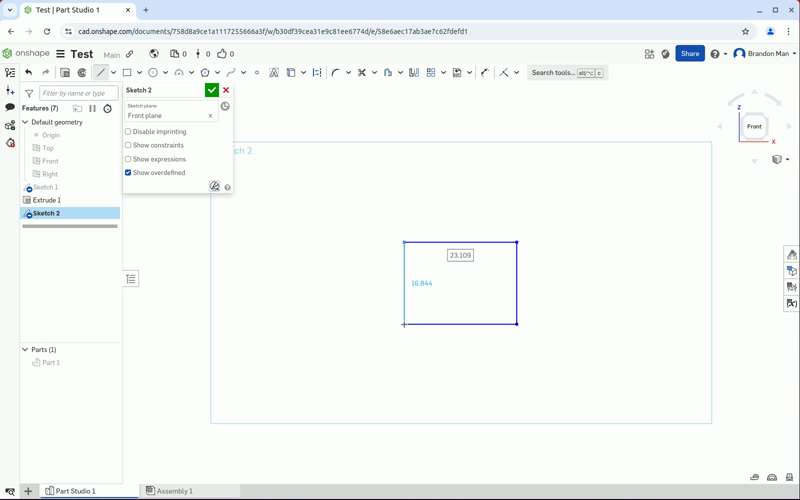
key_up(shift)
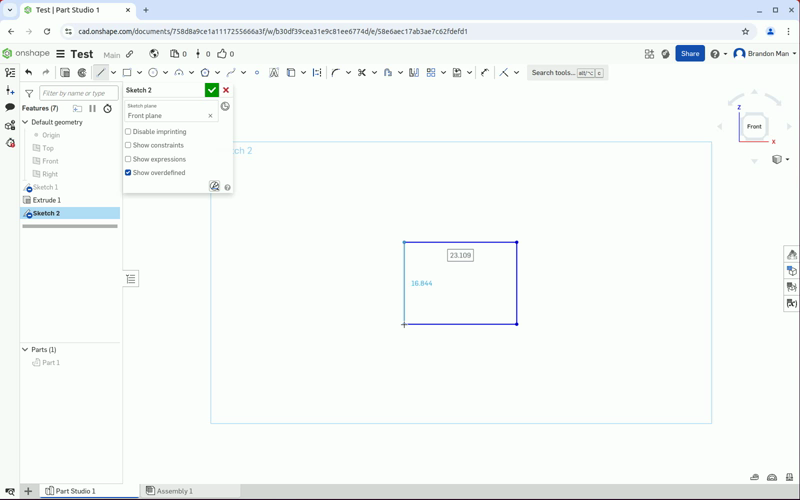
click(404, 324)
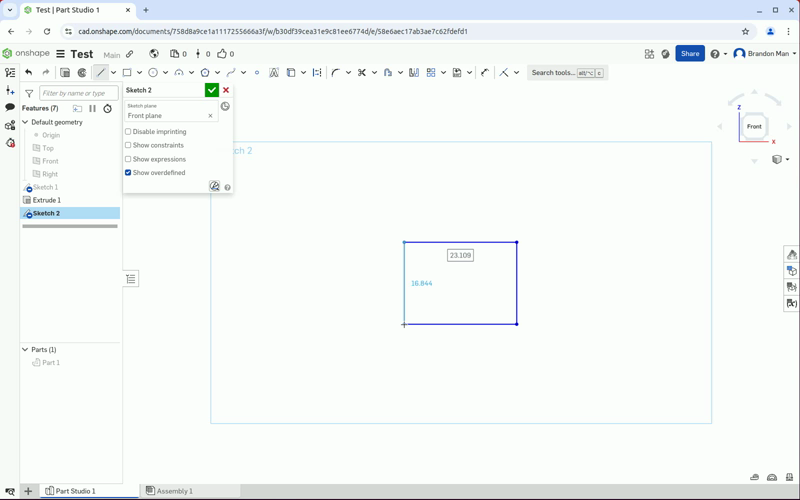
key(esc)
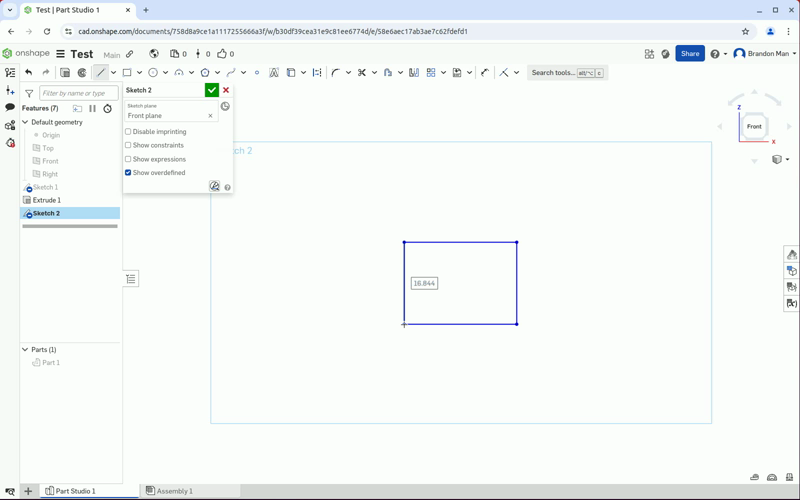
mouse_move(477, 297)
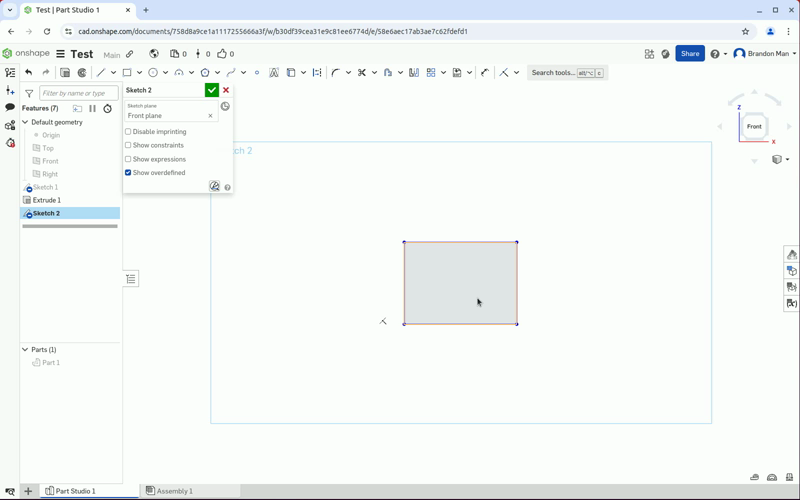
click(477, 297)
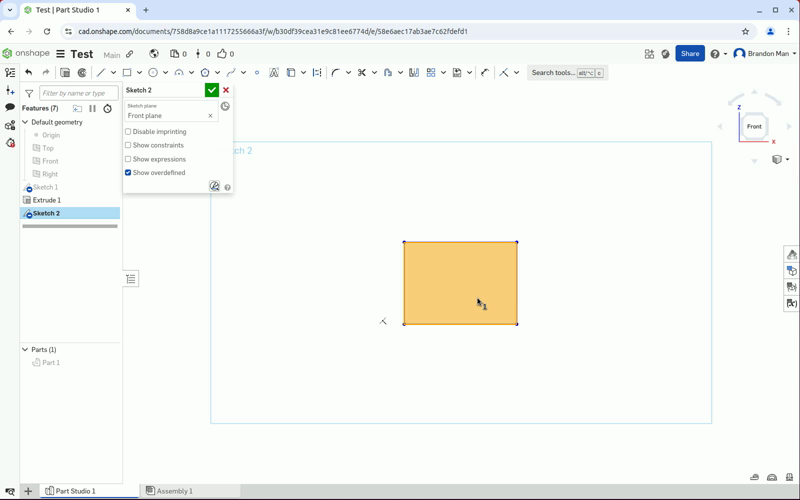
mouse_move(73, 352)
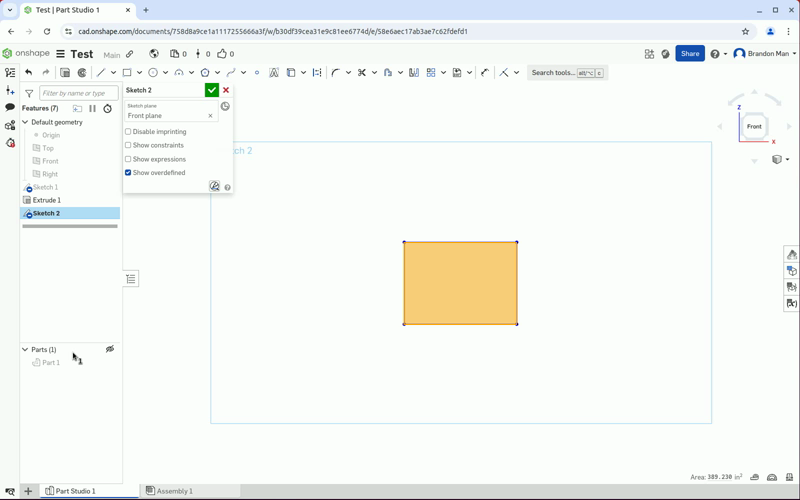
key(shift+y)
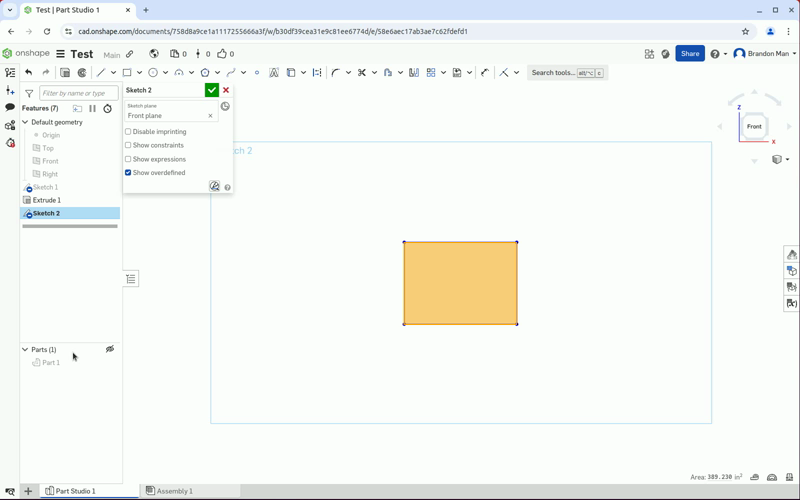
key(shift+e)
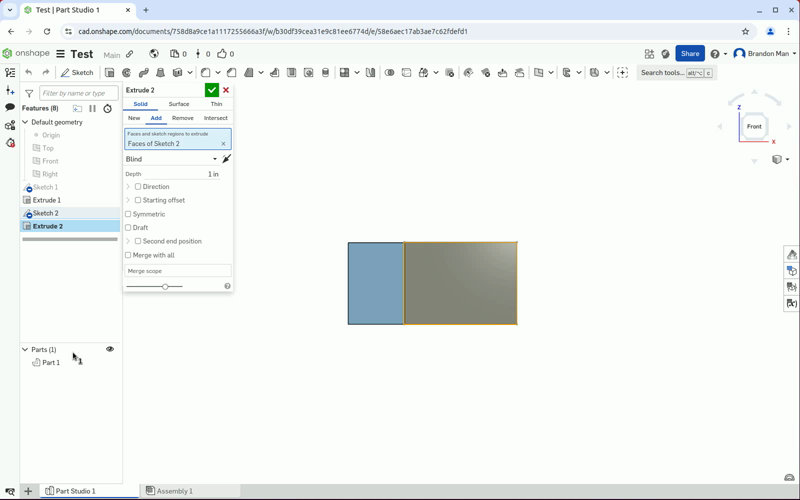
mouse_move(143, 106)
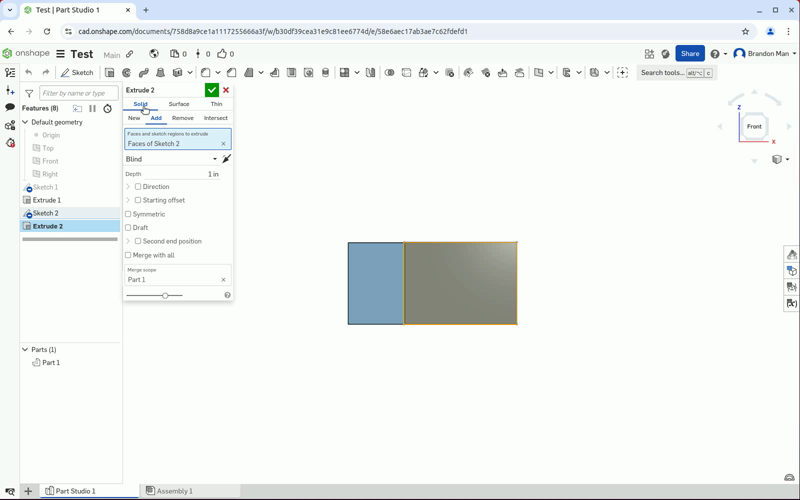
click(143, 106)
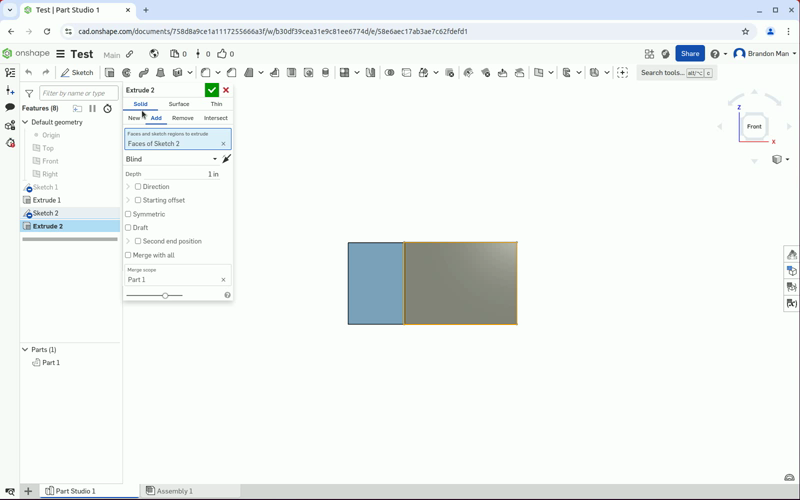
mouse_move(137, 120)
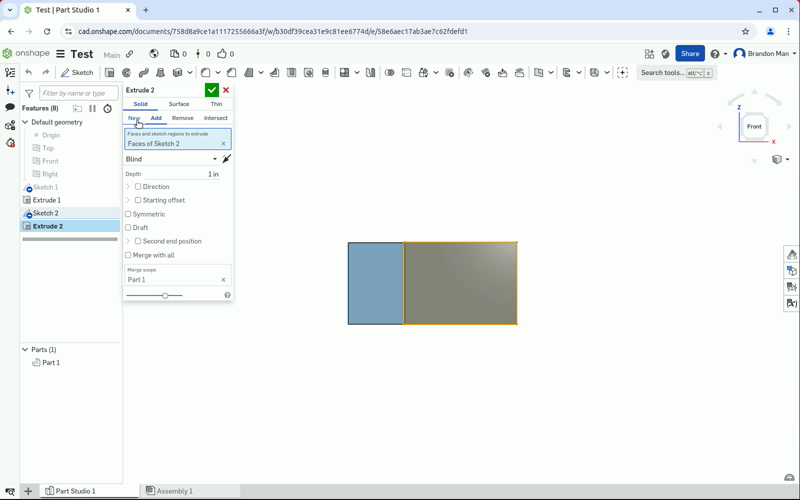
click(137, 120)
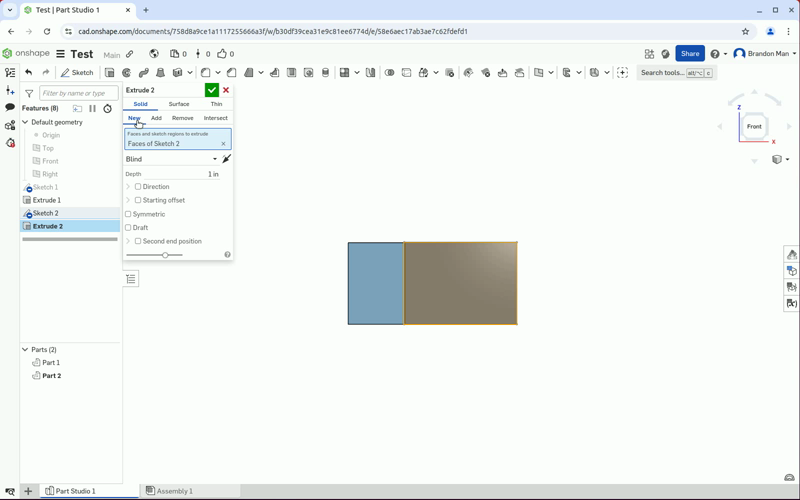
key(tab, 4)
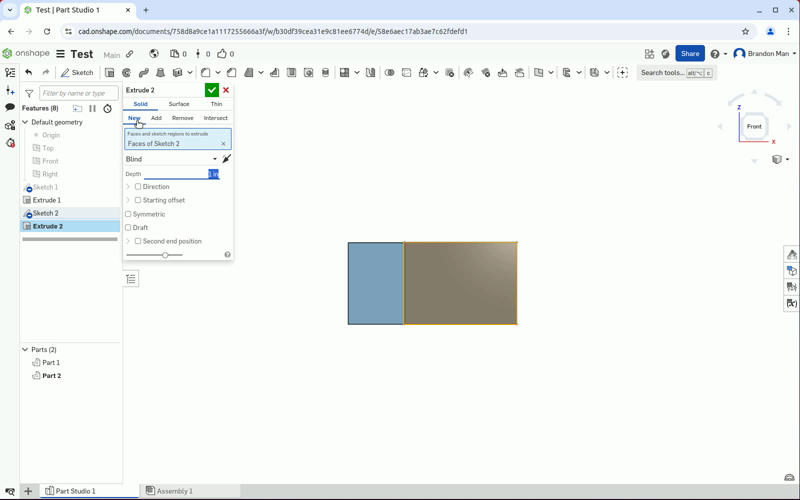
text(5.536)
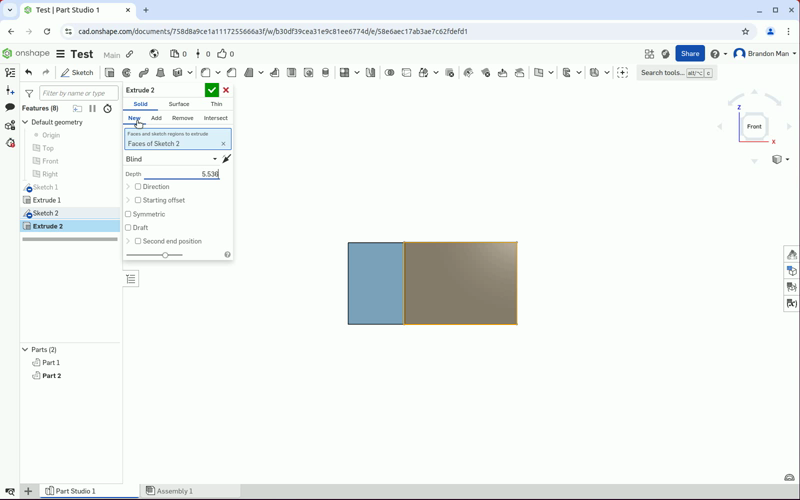
key(enter)
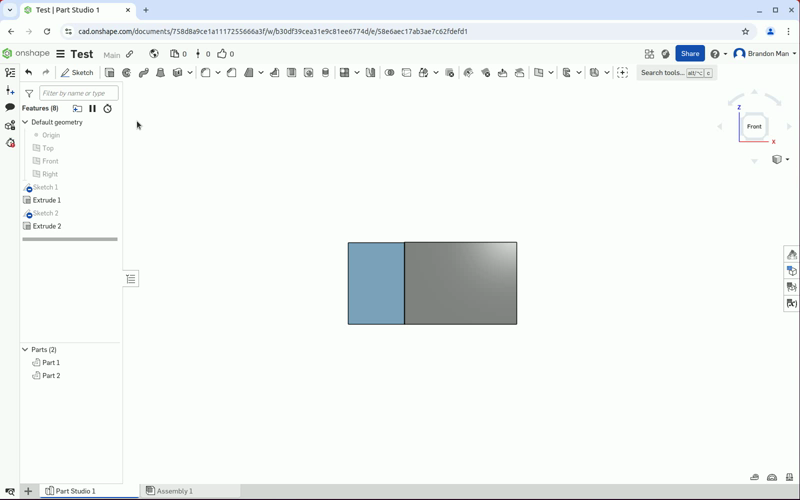
key(shift+h)
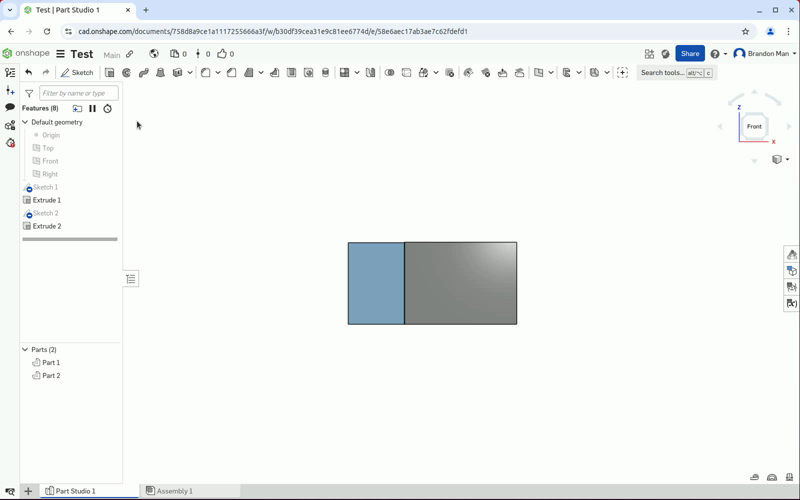
key(shift+h)
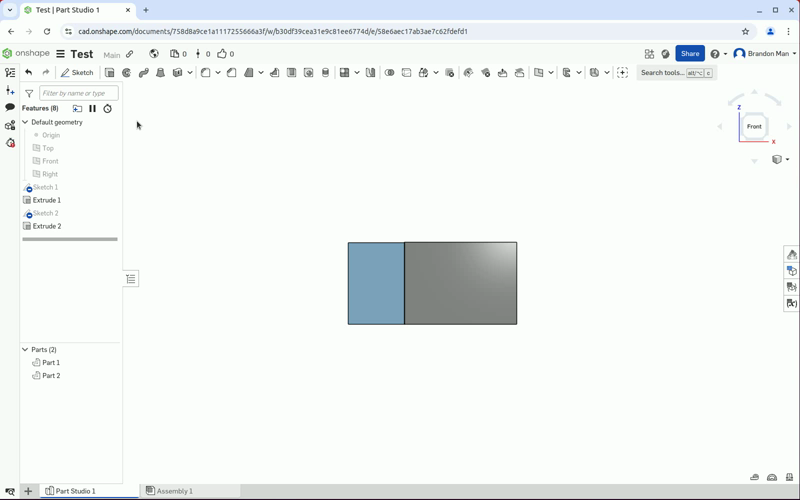
mouse_move(73, 189)
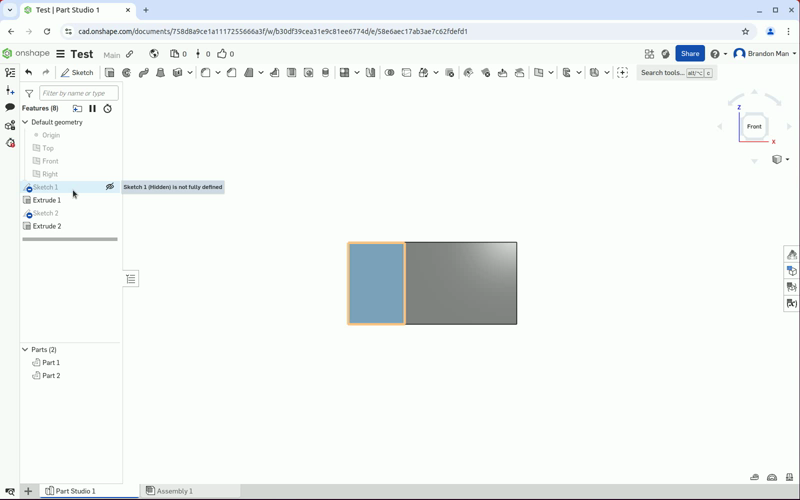
click(73, 189)
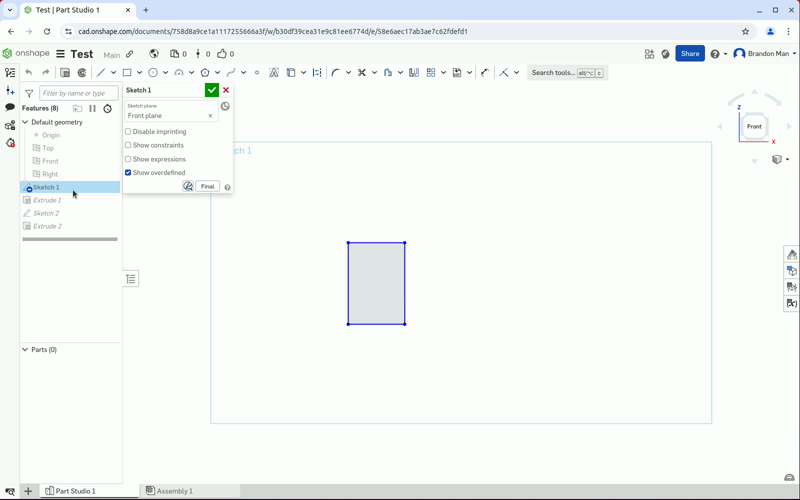
mouse_move(229, 92)
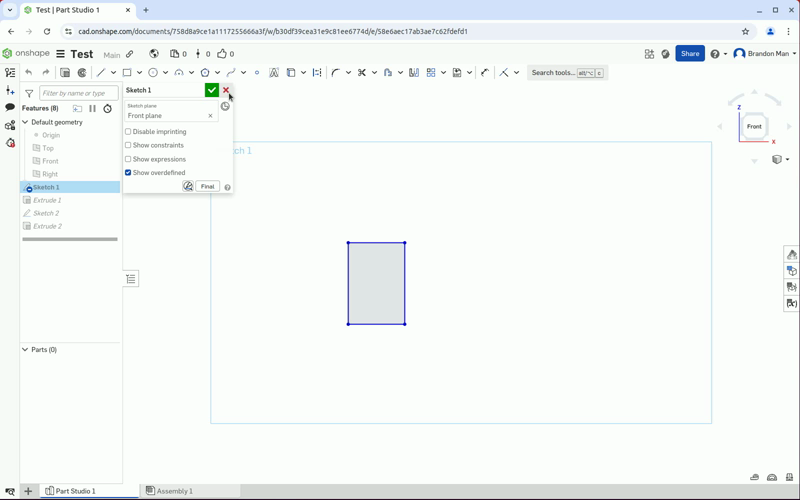
click(229, 92)
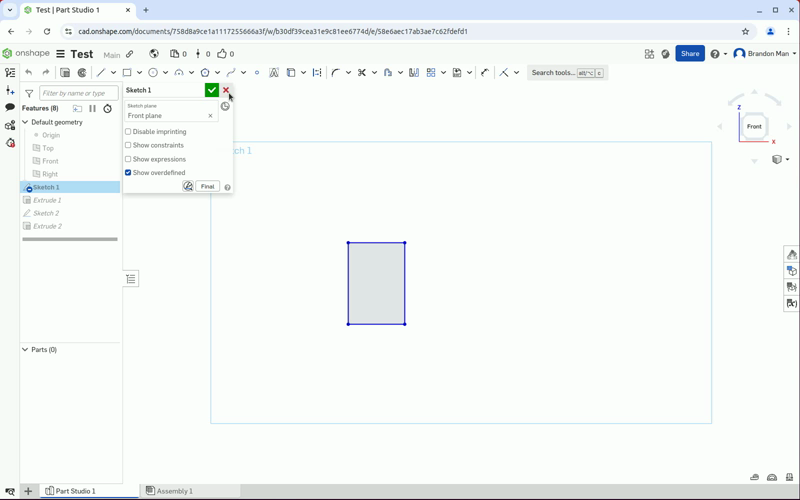
key(shift+s)
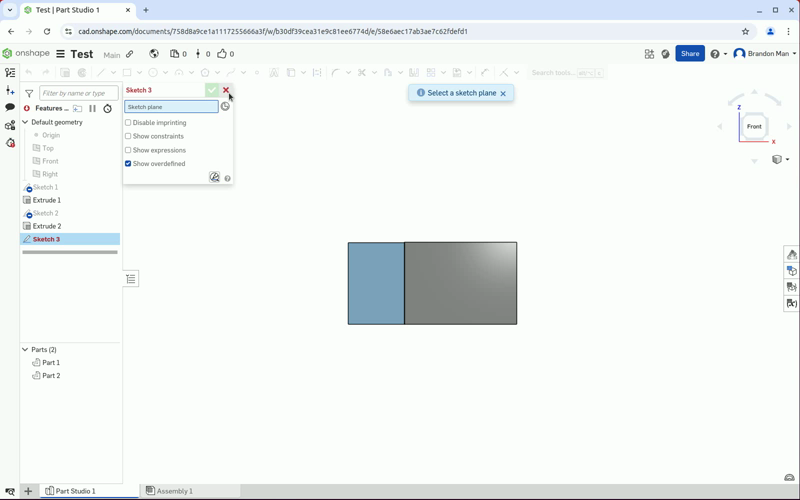
mouse_move(73, 163)
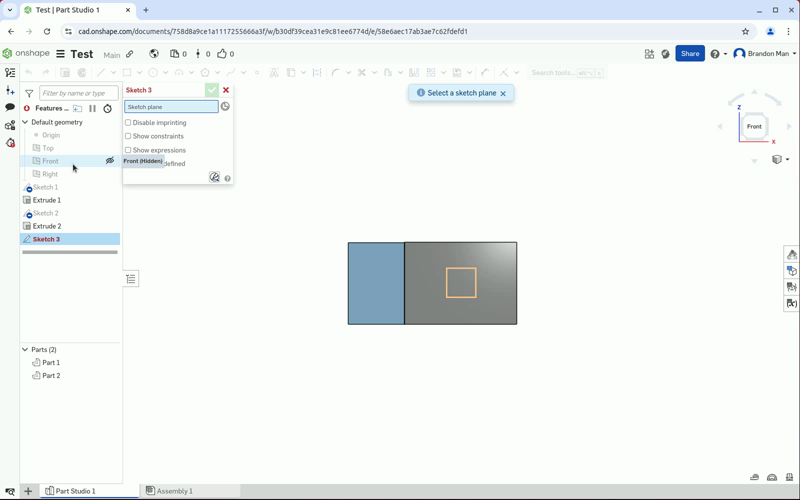
click(73, 163)
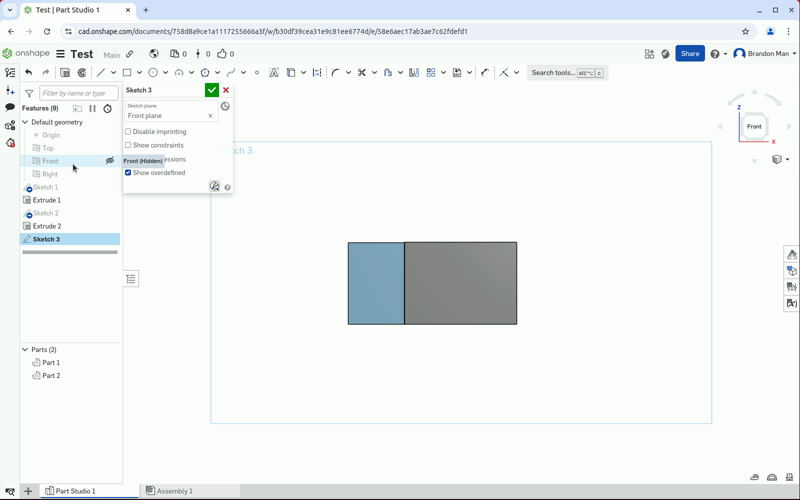
mouse_move(73, 352)
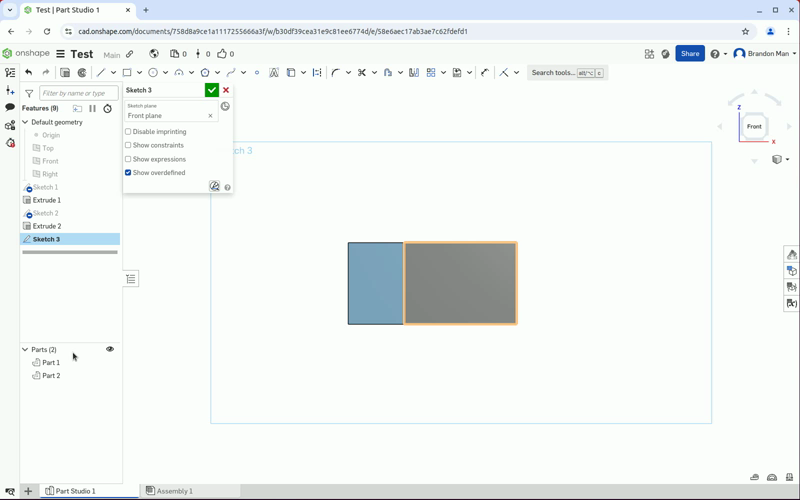
key(y)
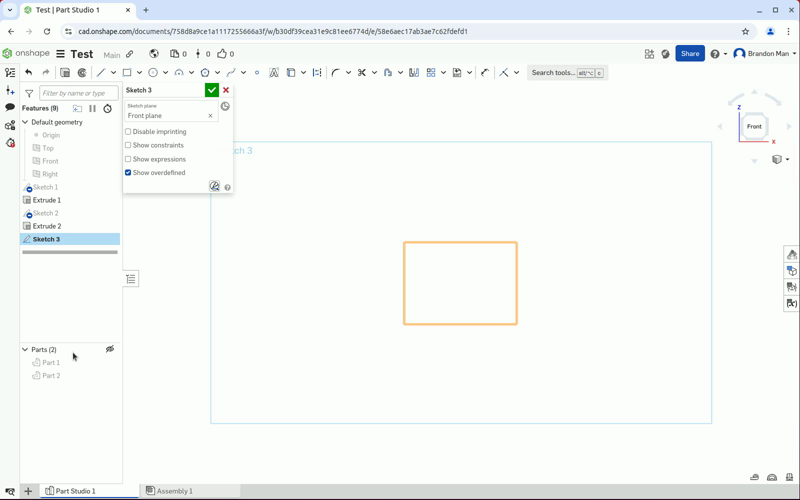
key(l)
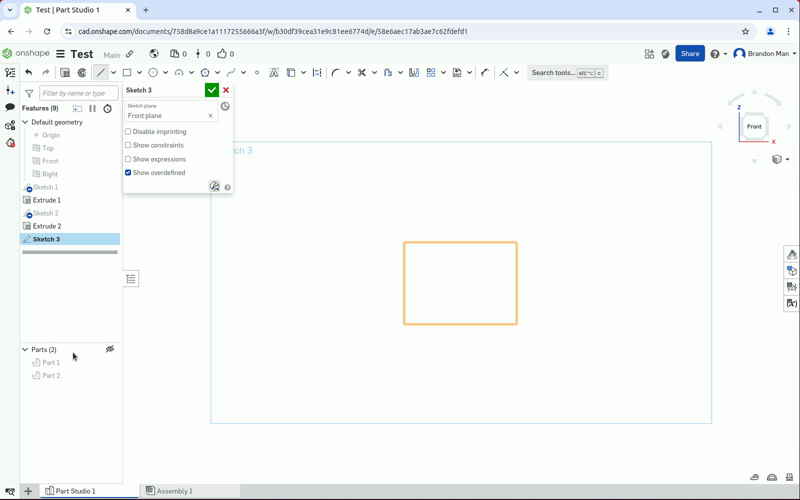
key_down(shift)
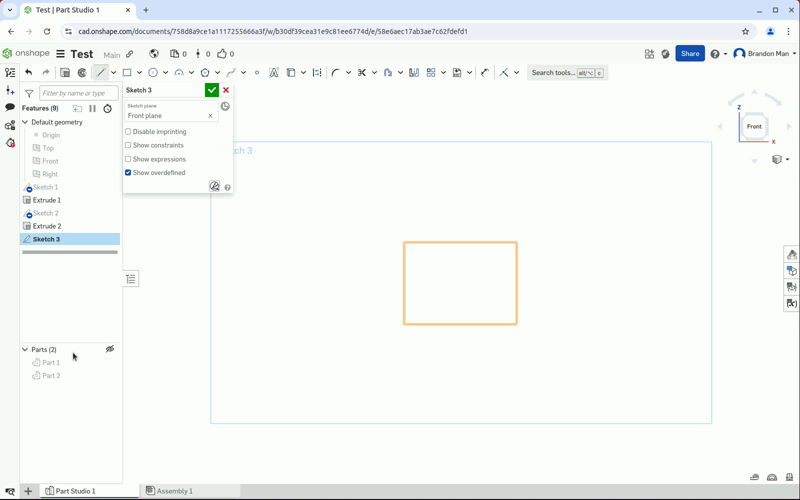
mouse_move(516, 324)
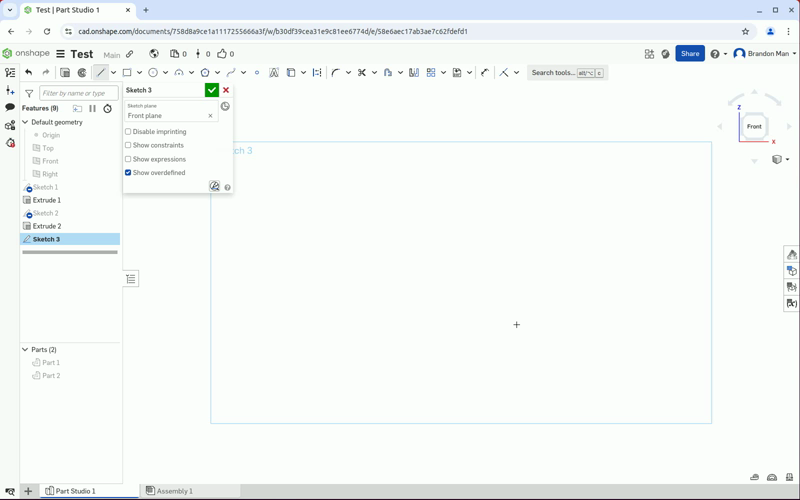
click(516, 324)
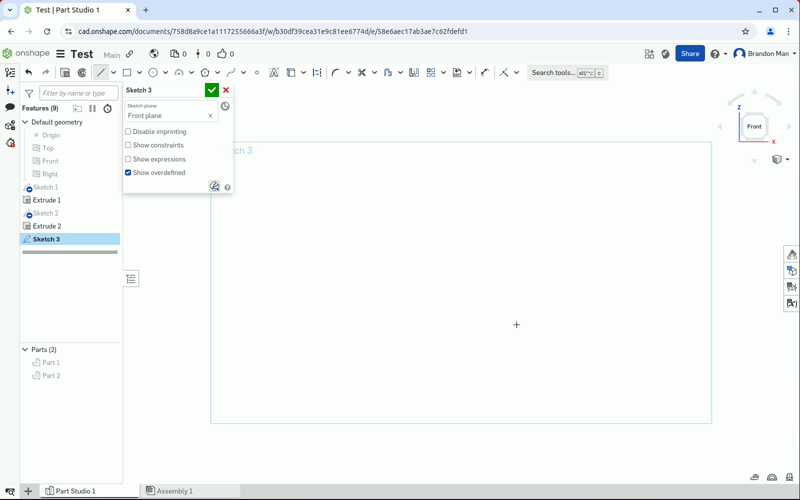
key_up(shift)
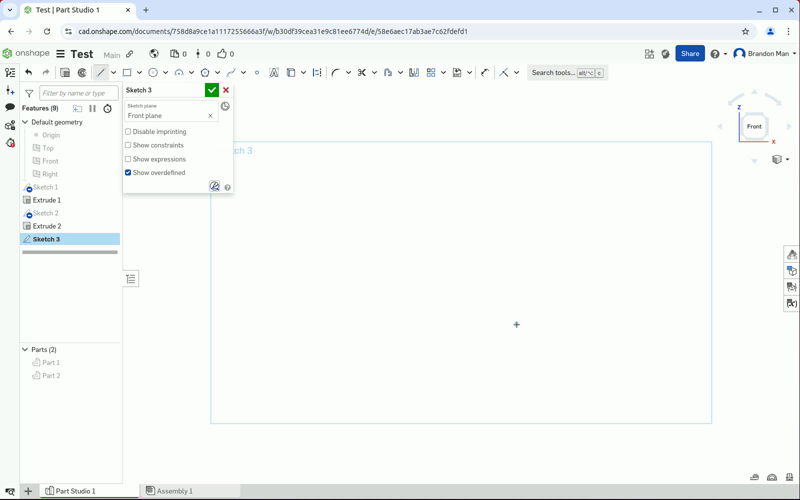
key_down(shift)
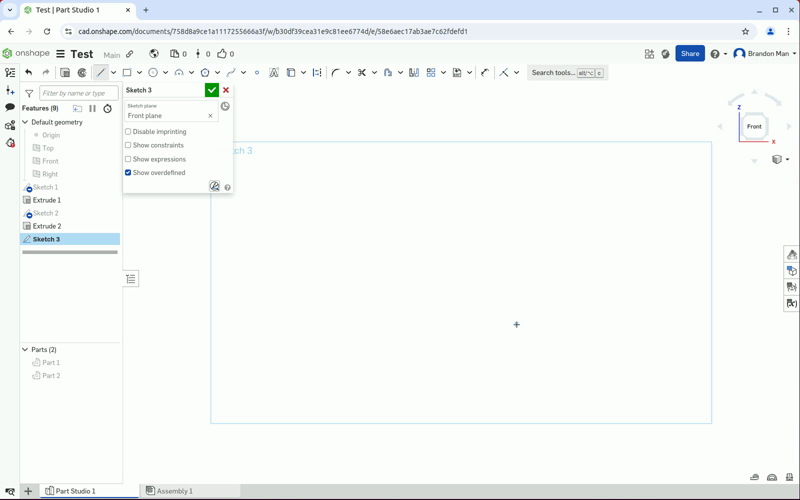
mouse_move(546, 324)
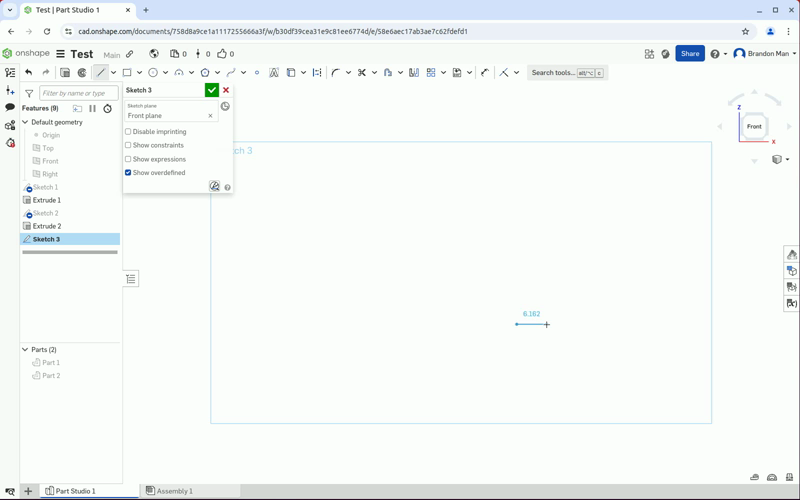
mouse_move(573, 324)
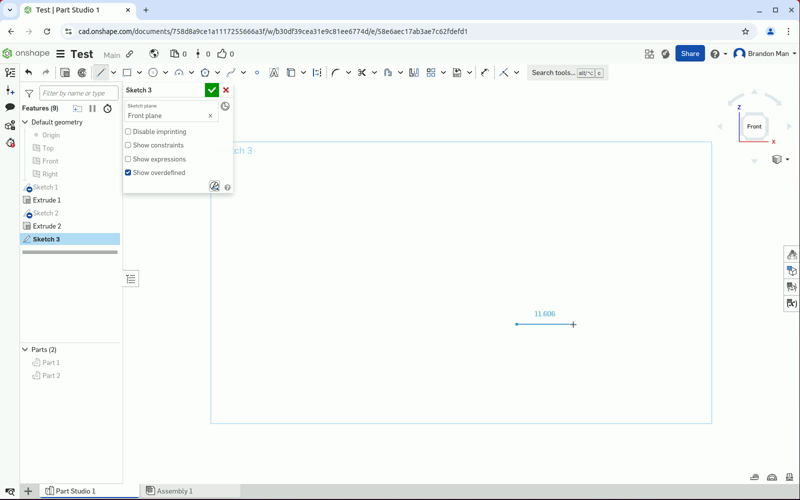
click(573, 324)
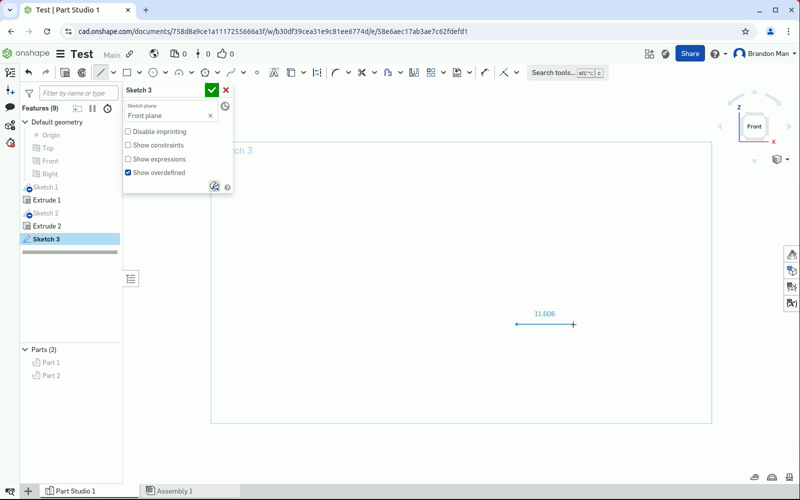
key_up(shift)
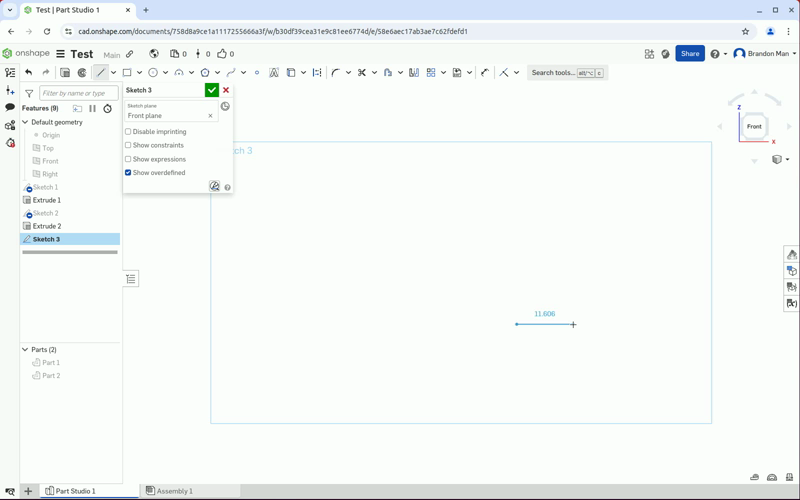
key_down(shift)
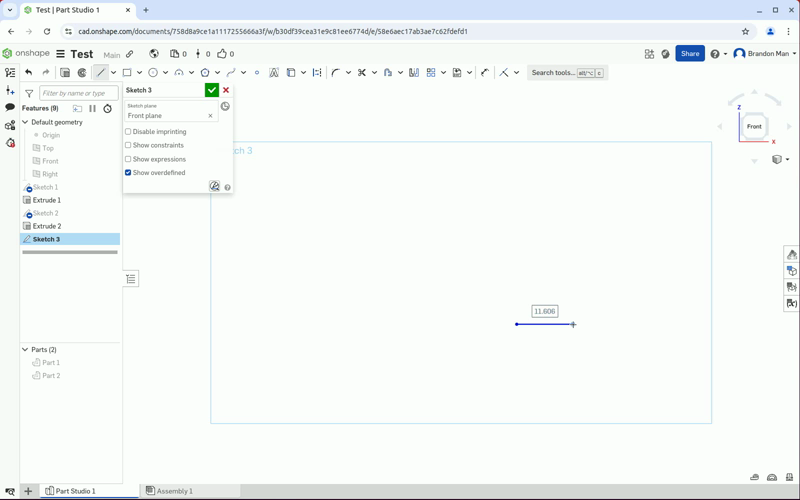
mouse_move(573, 242)
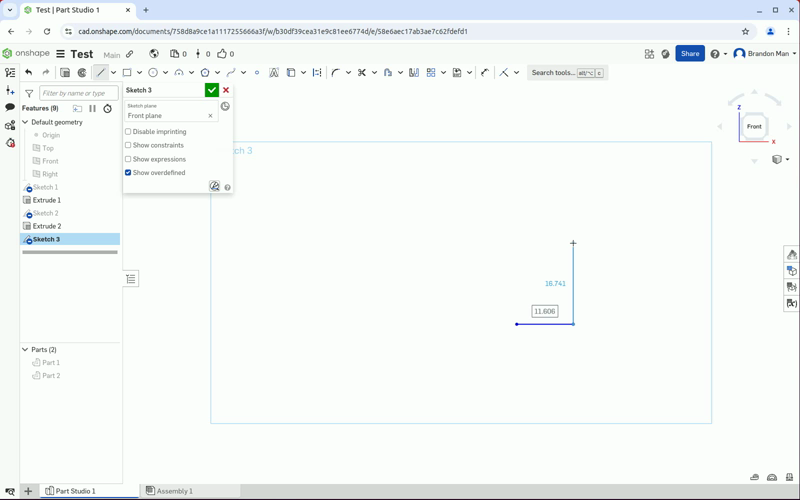
click(573, 242)
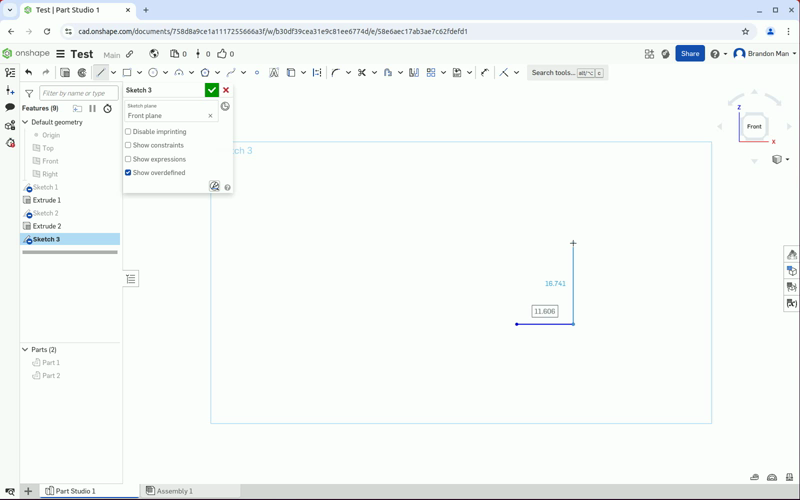
key_up(shift)
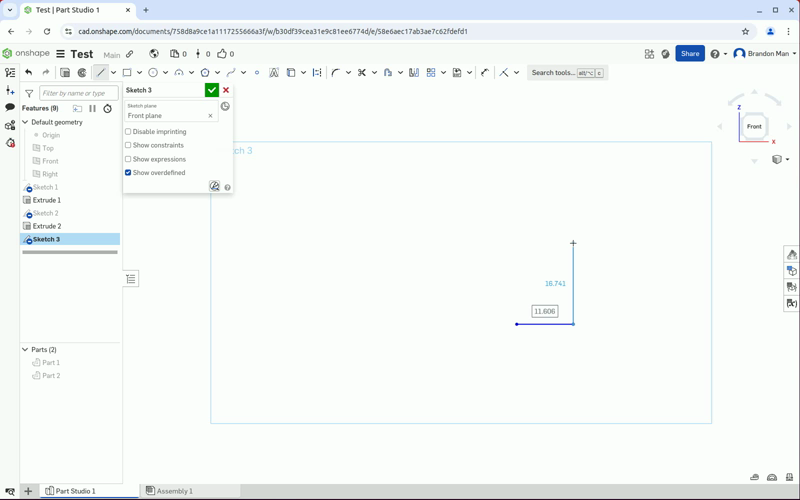
key_down(shift)
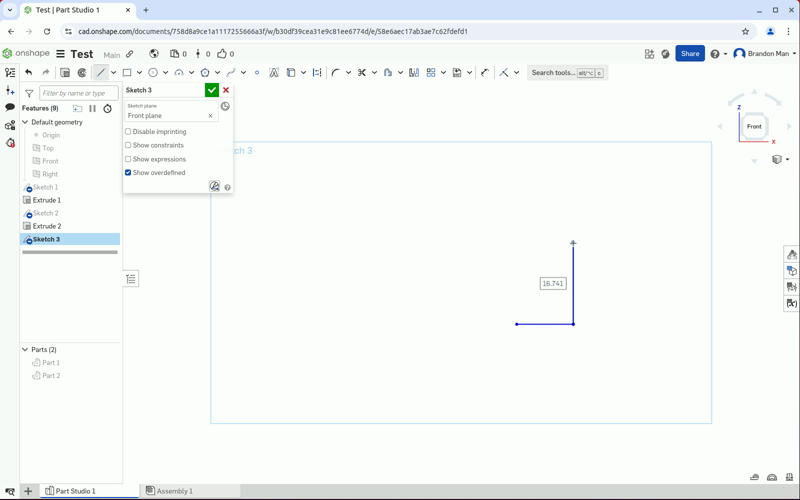
mouse_move(589, 242)
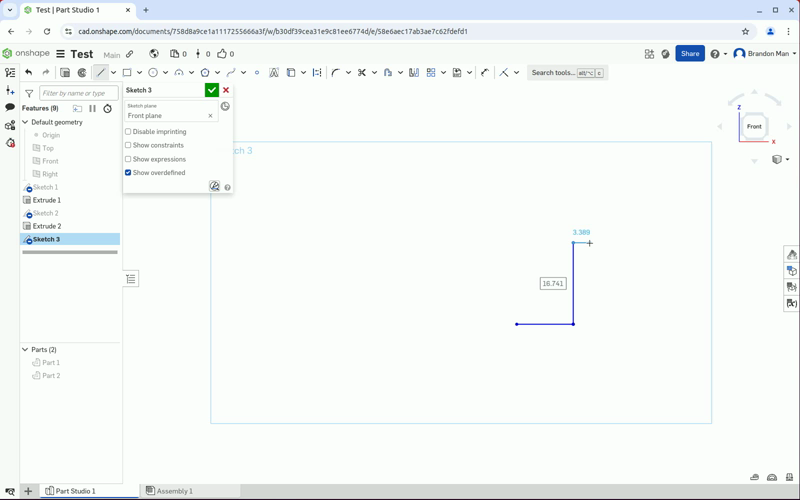
mouse_move(516, 242)
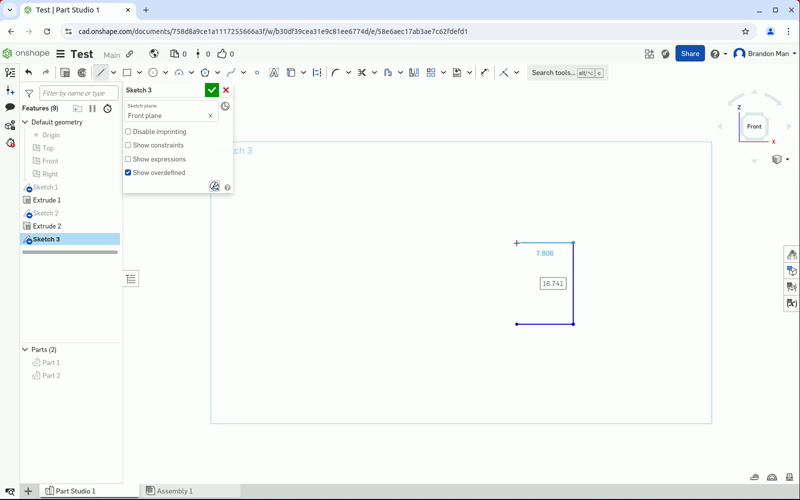
click(516, 242)
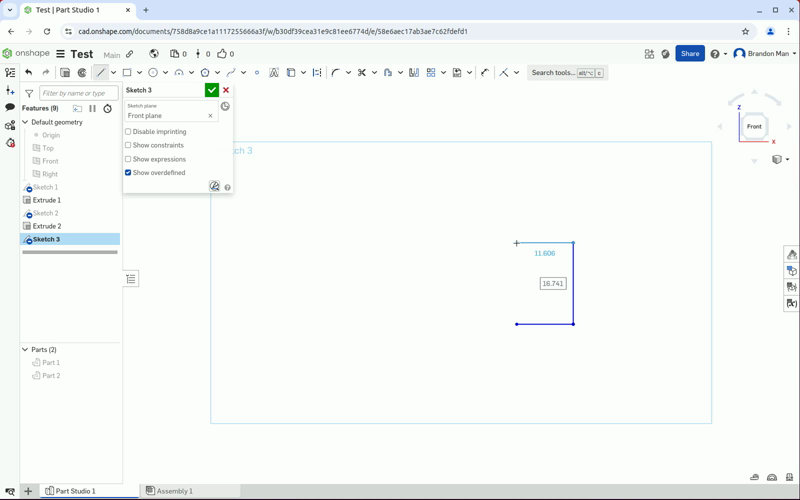
key_up(shift)
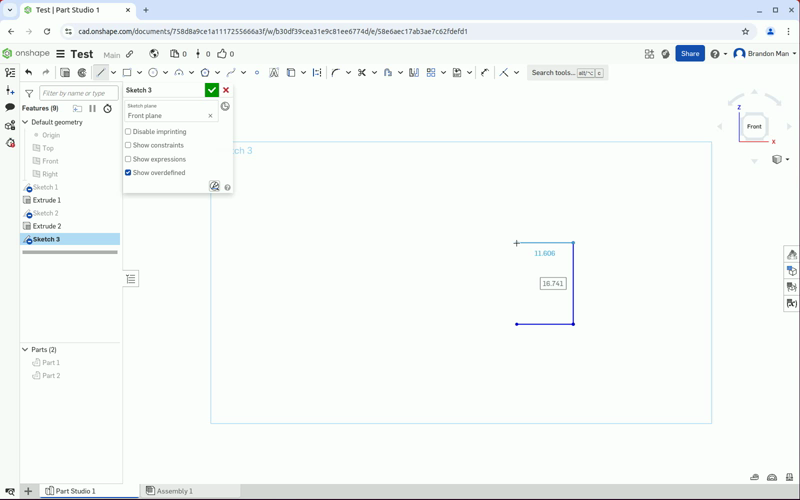
key_down(shift)
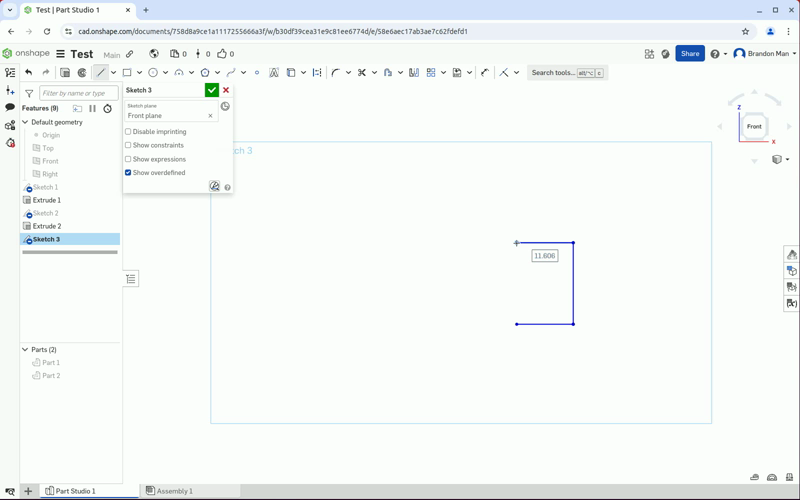
mouse_move(516, 324)
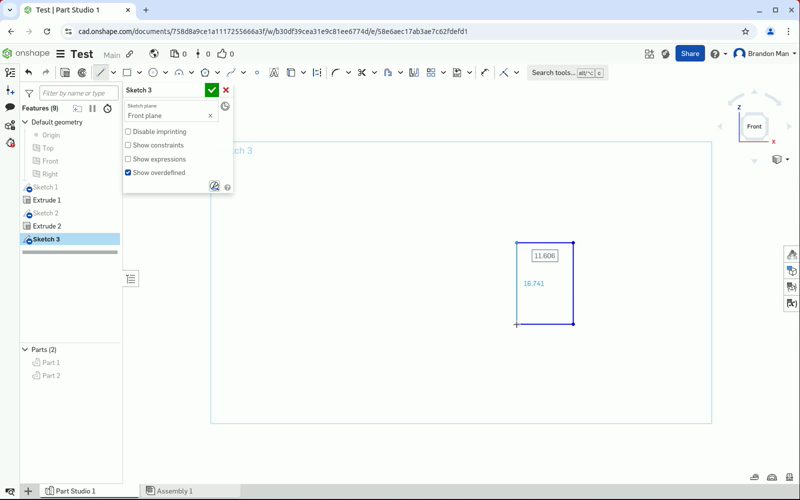
key_up(shift)
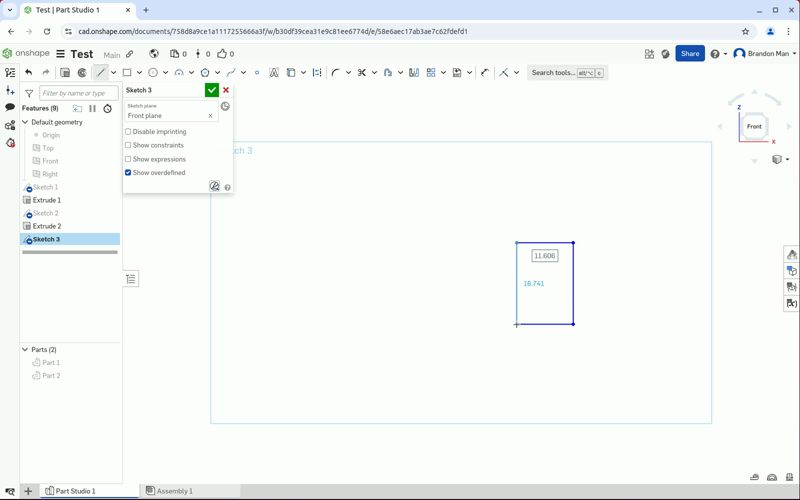
click(516, 324)
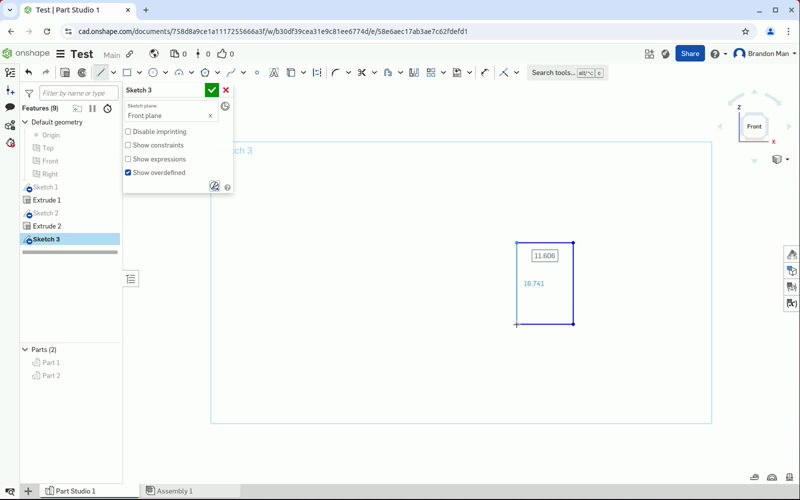
key(esc)
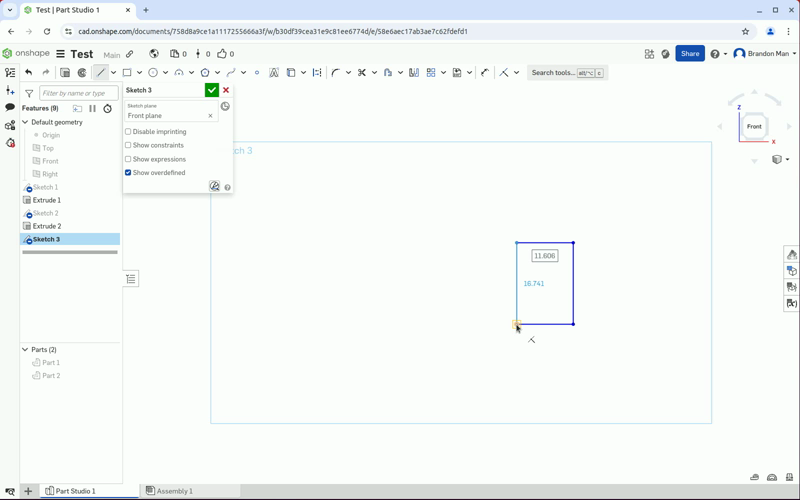
mouse_move(558, 260)
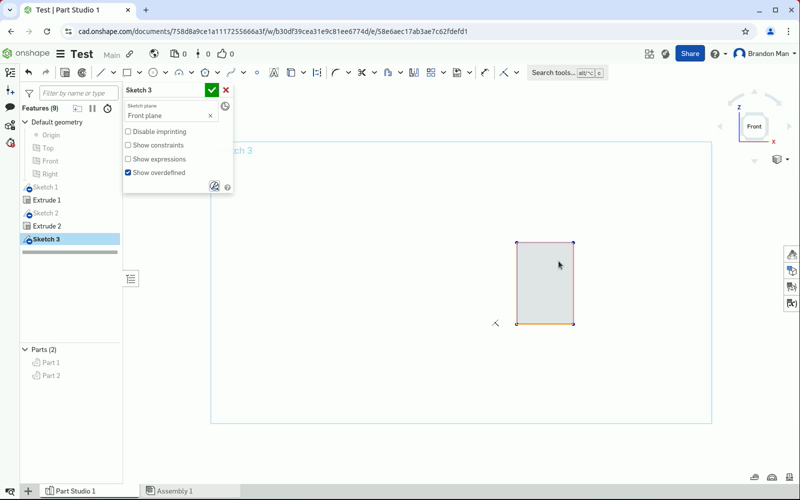
click(558, 260)
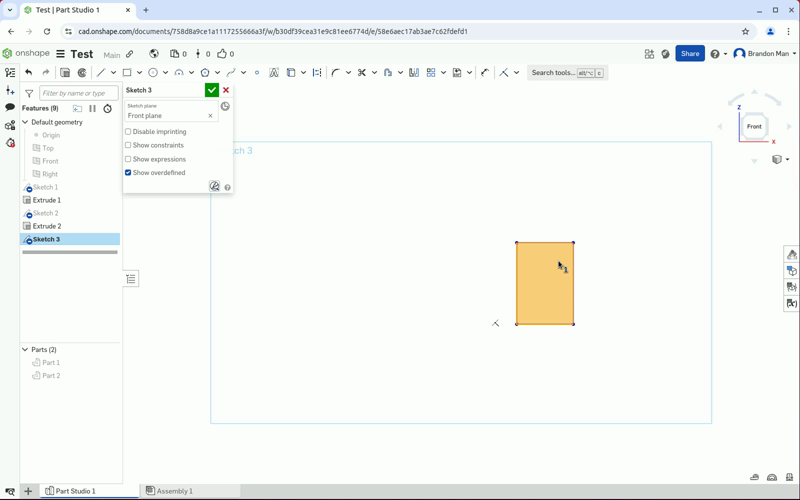
mouse_move(73, 352)
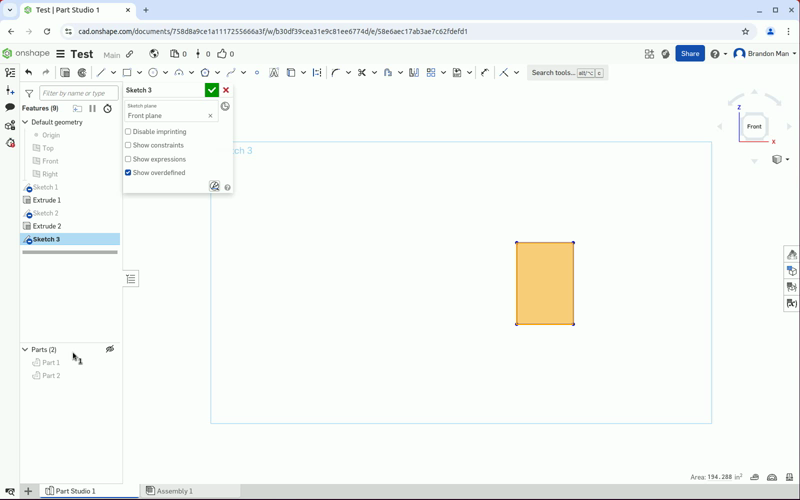
key(shift+y)
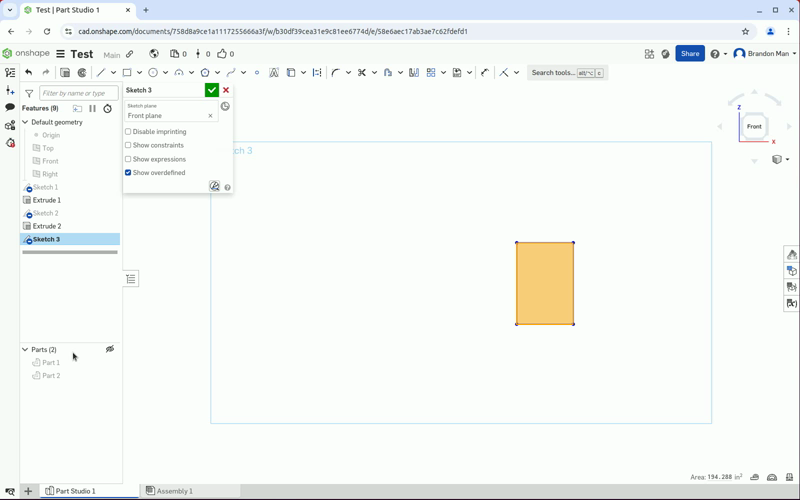
key(shift+e)
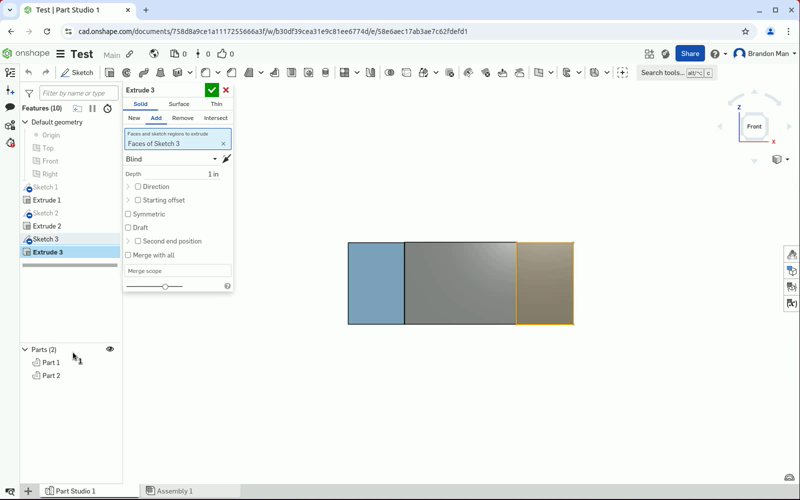
mouse_move(143, 106)
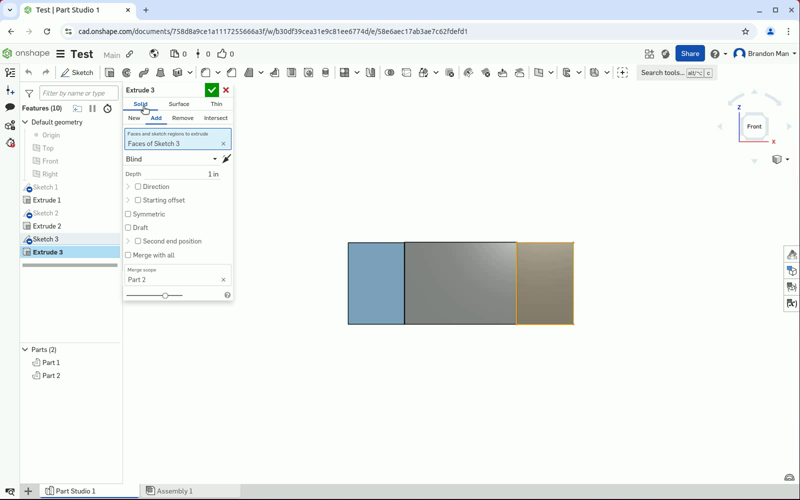
click(143, 106)
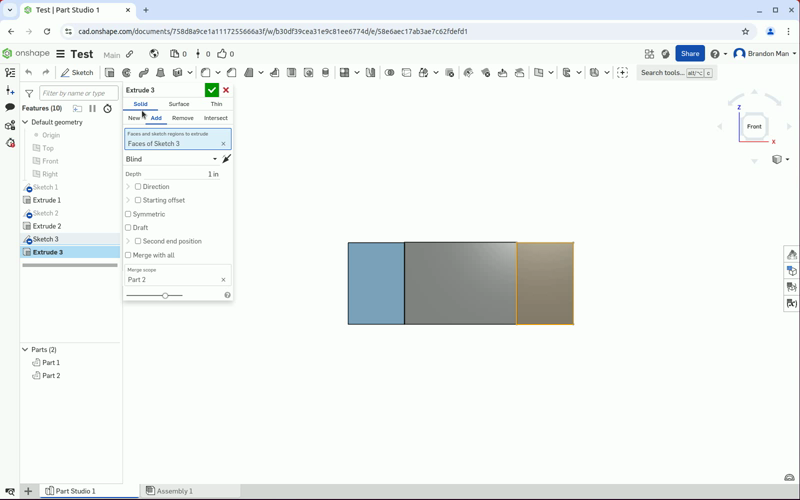
mouse_move(137, 120)
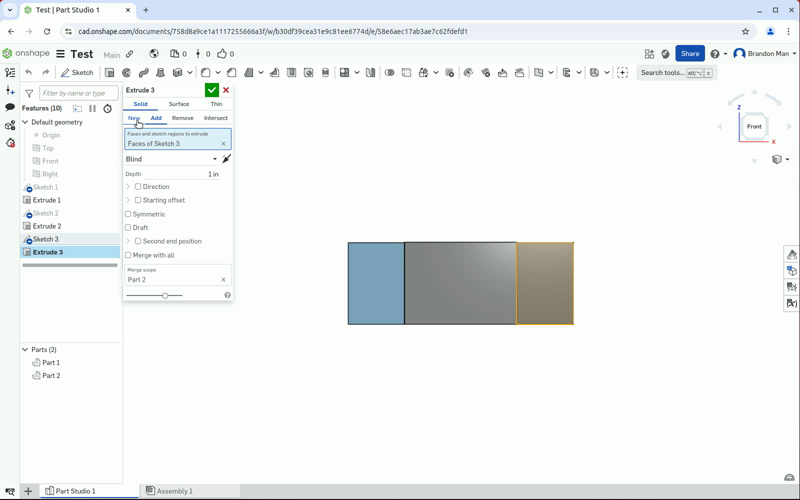
click(137, 120)
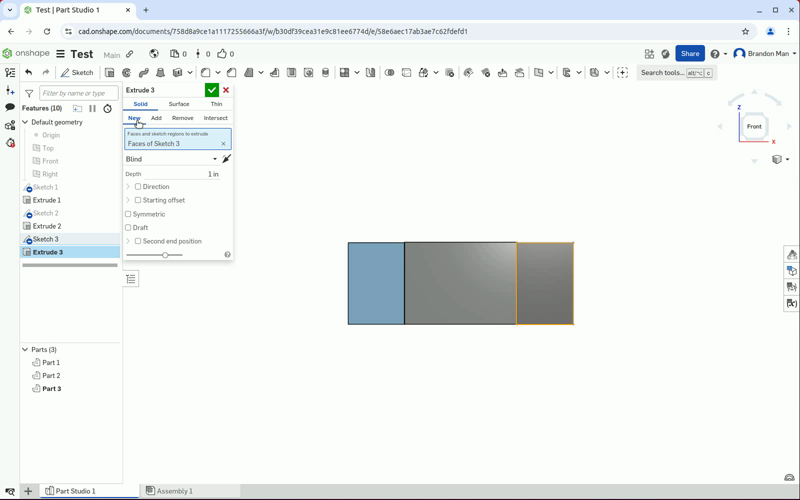
key(tab, 4)
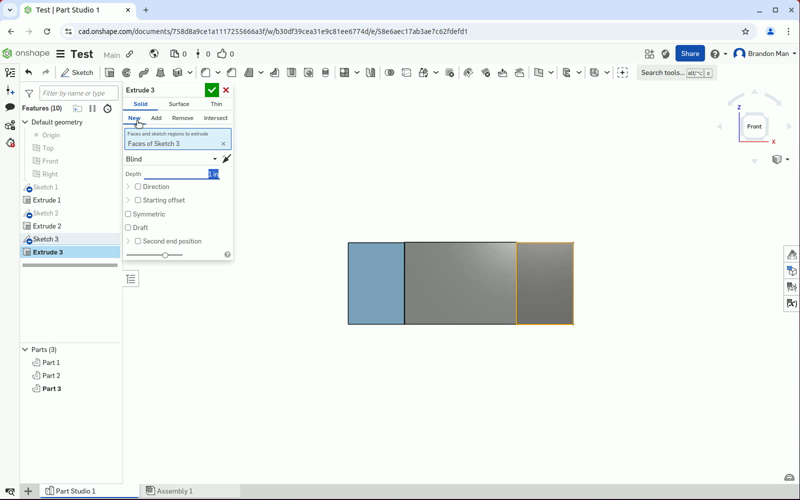
text(5.536)
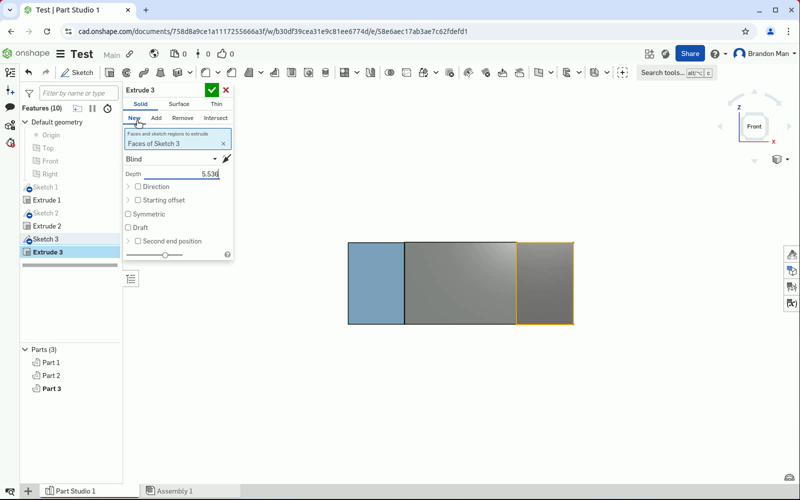
key(enter)
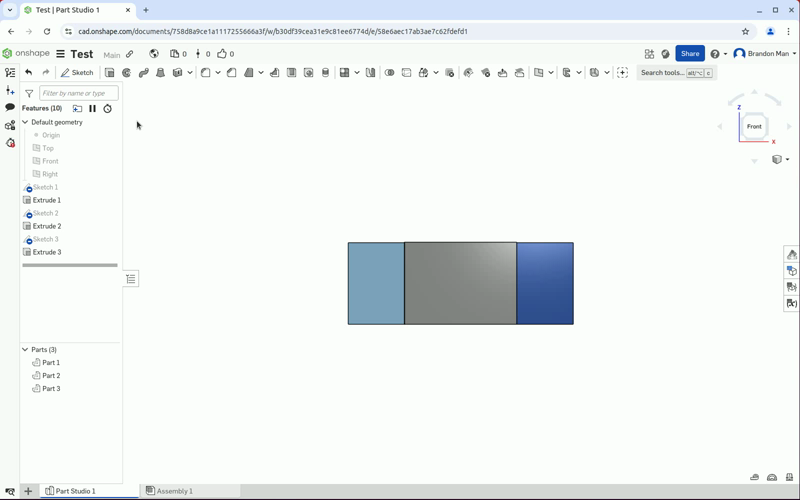
key(shift+h)
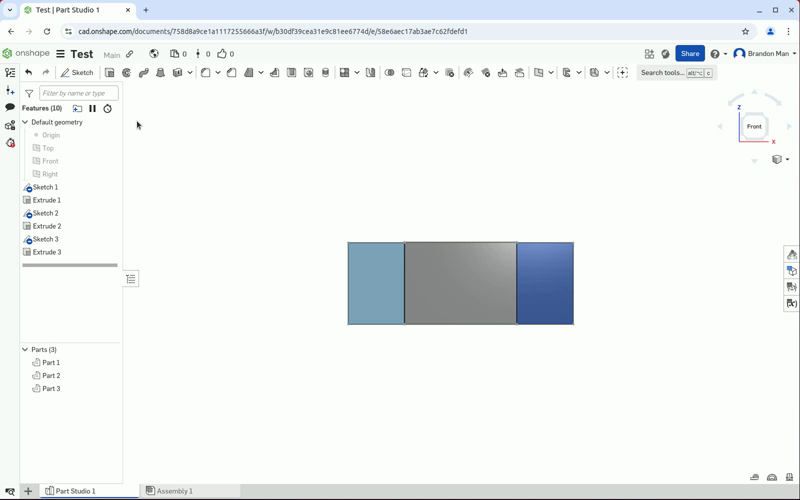
key(shift+h)
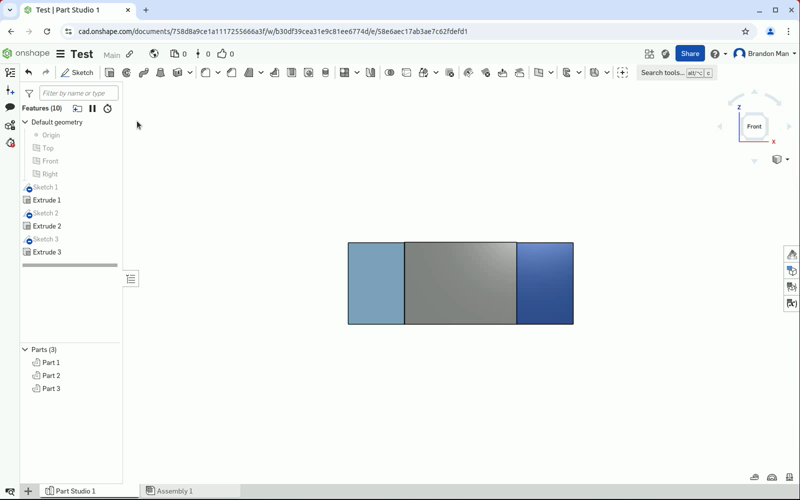
mouse_move(73, 189)
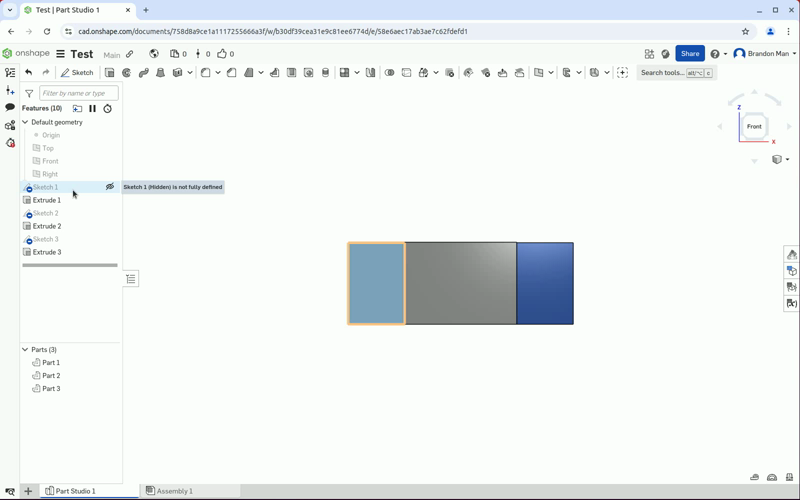
click(73, 189)
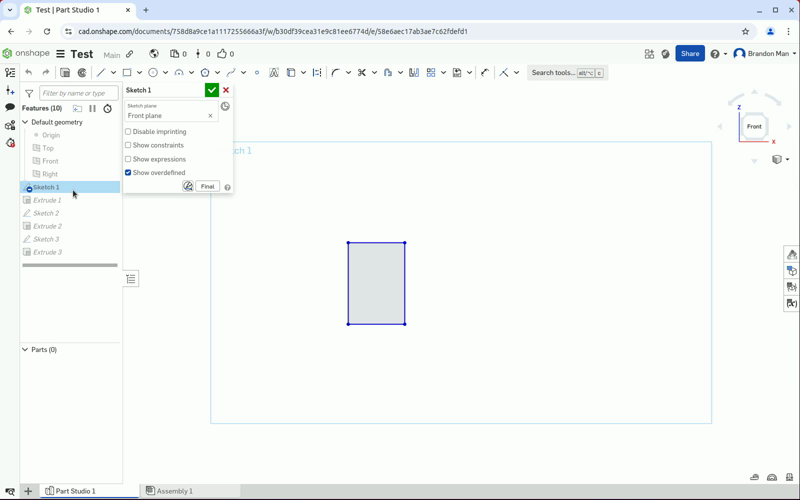
mouse_move(229, 92)
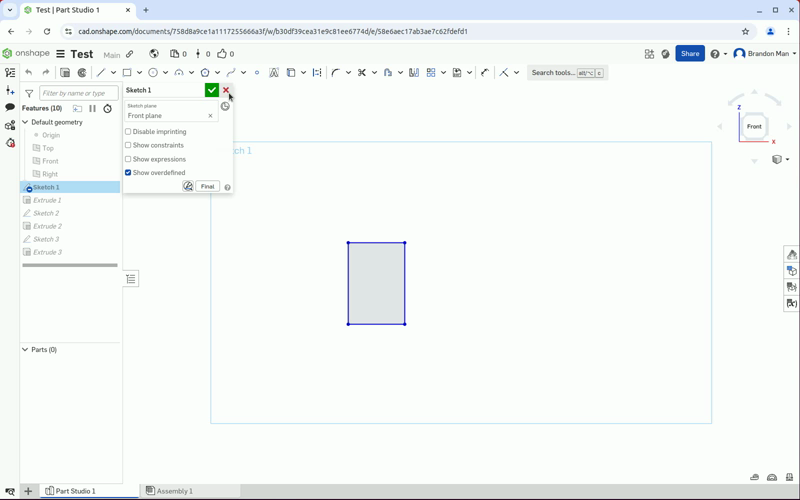
click(229, 92)
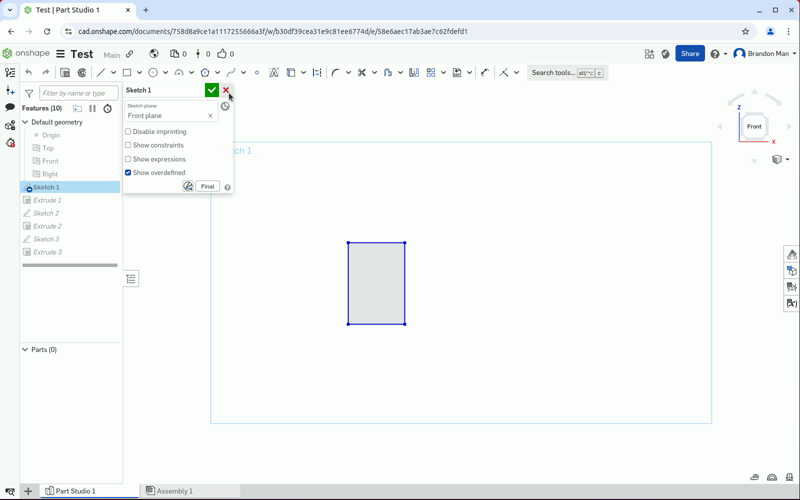
key(shift+s)
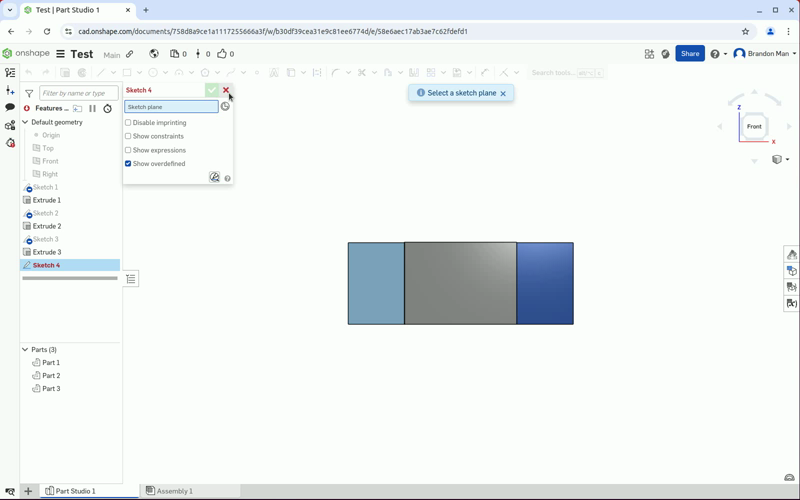
mouse_move(73, 163)
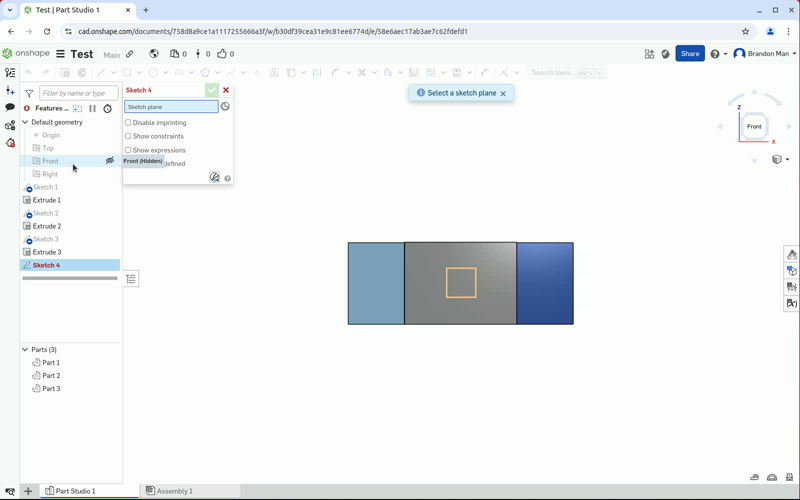
click(73, 163)
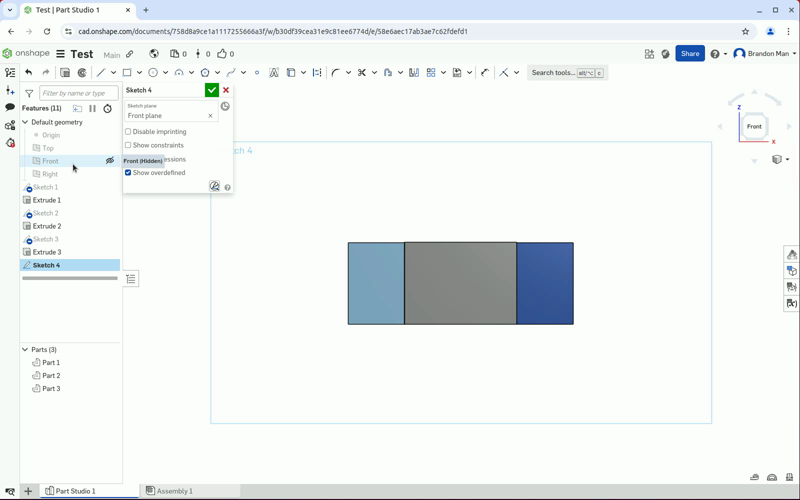
mouse_move(73, 352)
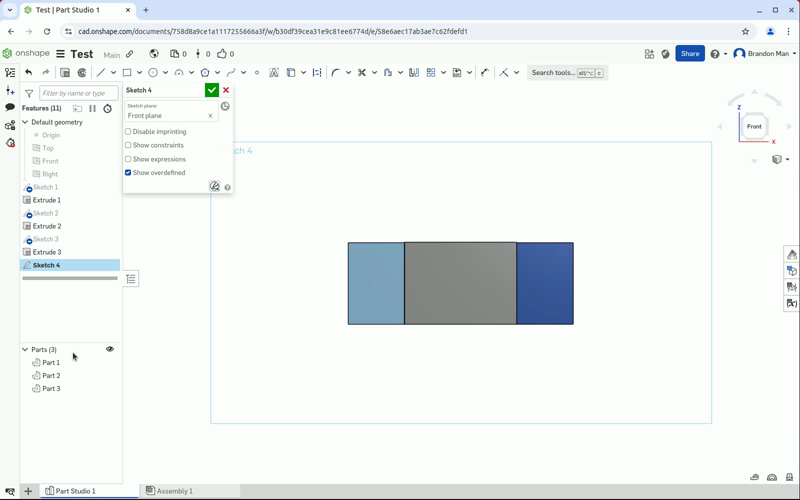
key(y)
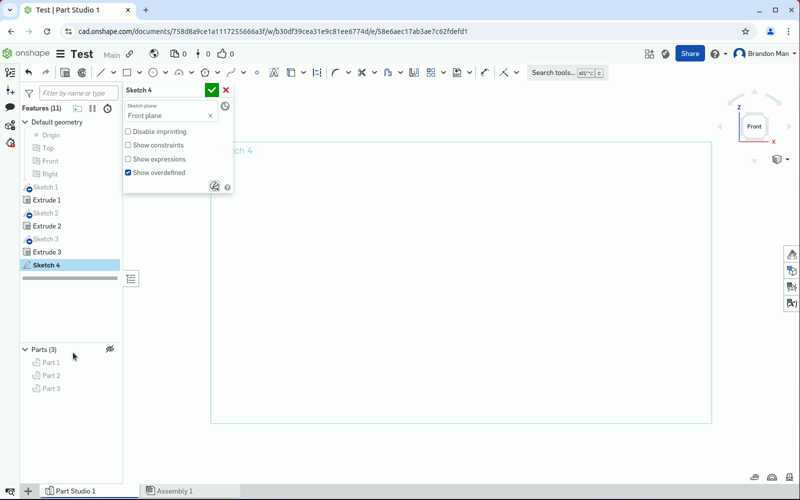
key(l)
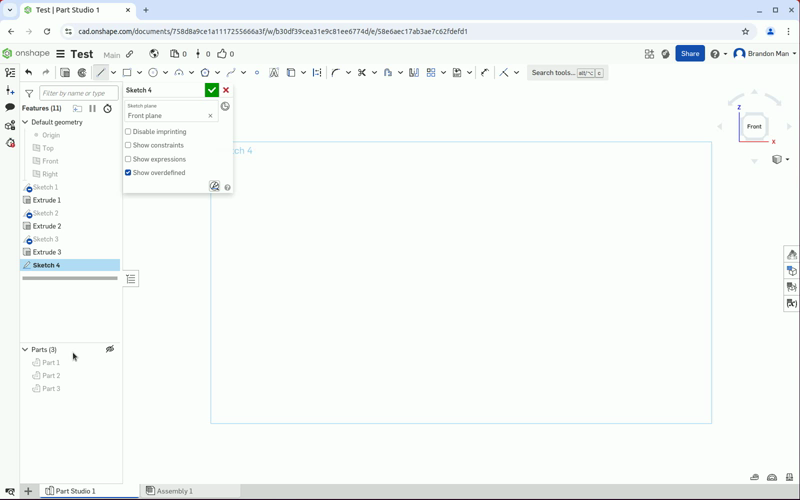
key_down(shift)
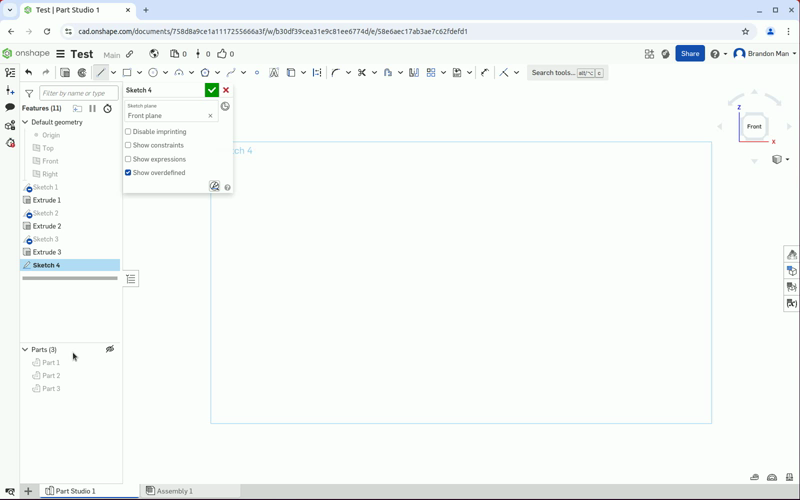
mouse_move(404, 324)
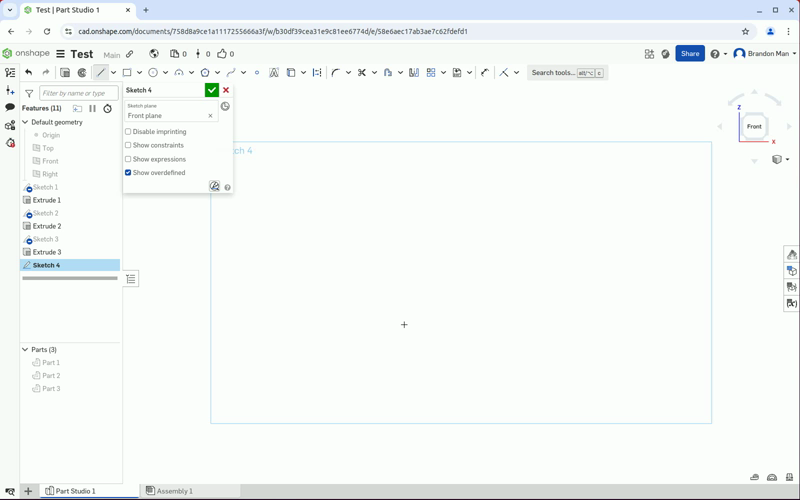
click(404, 324)
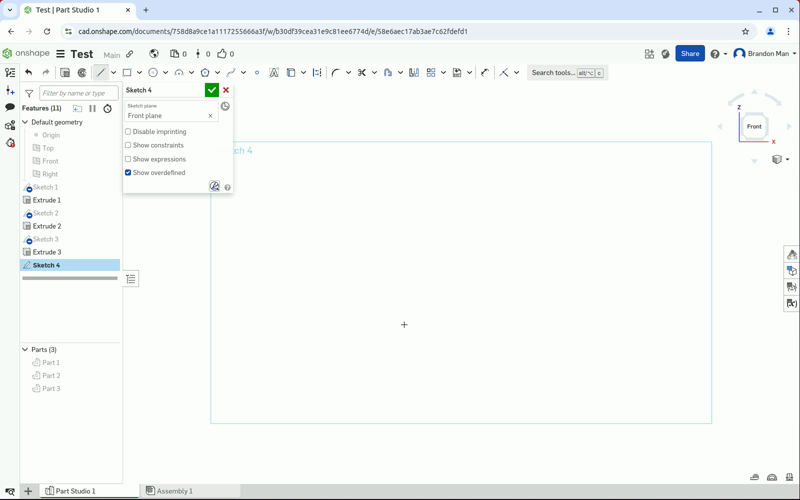
key_up(shift)
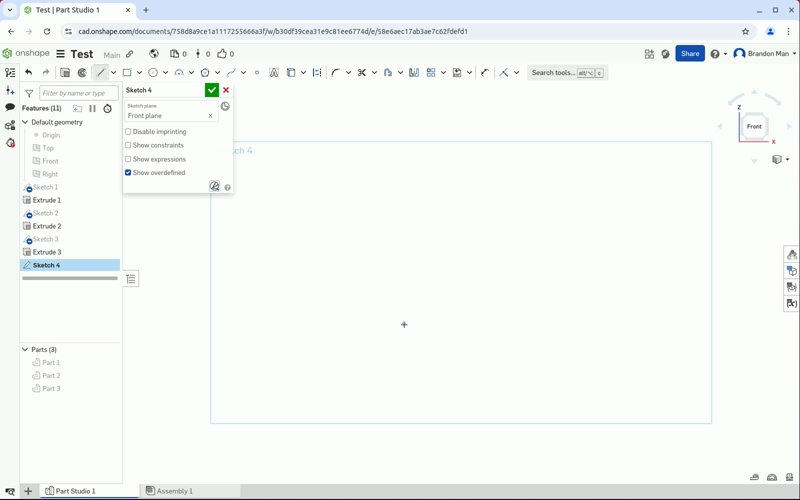
key_down(shift)
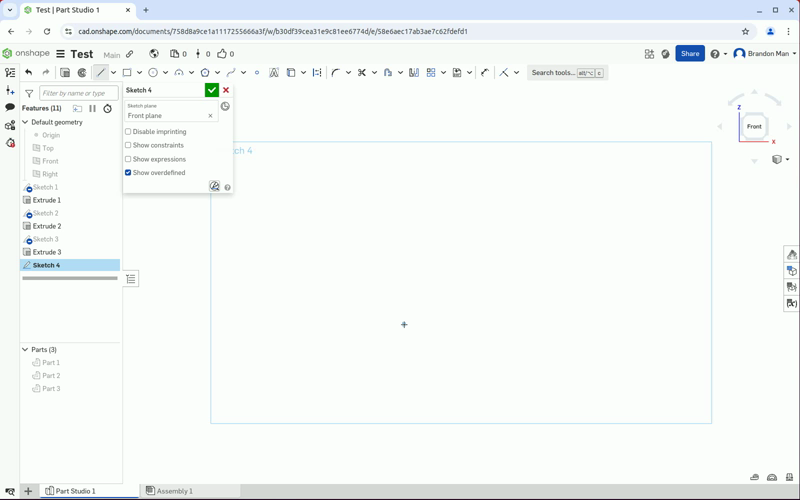
mouse_move(516, 324)
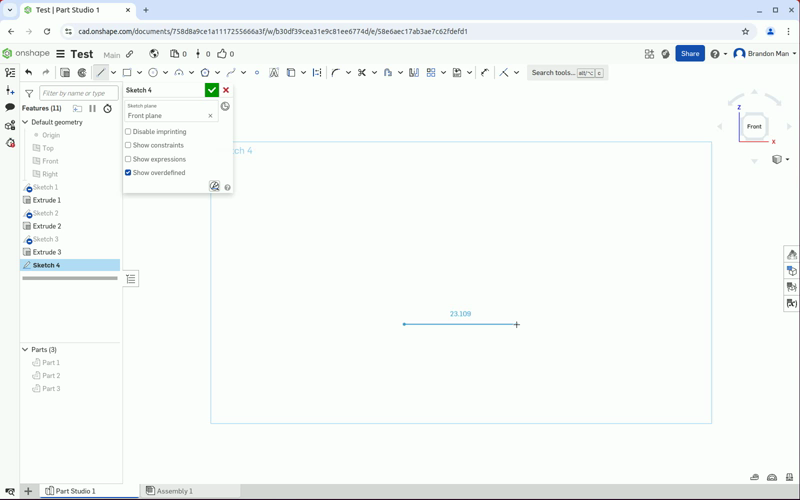
click(516, 324)
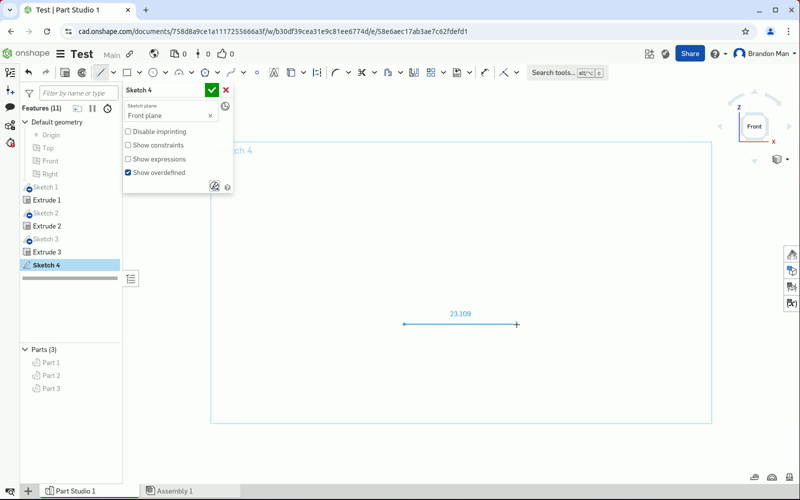
key_up(shift)
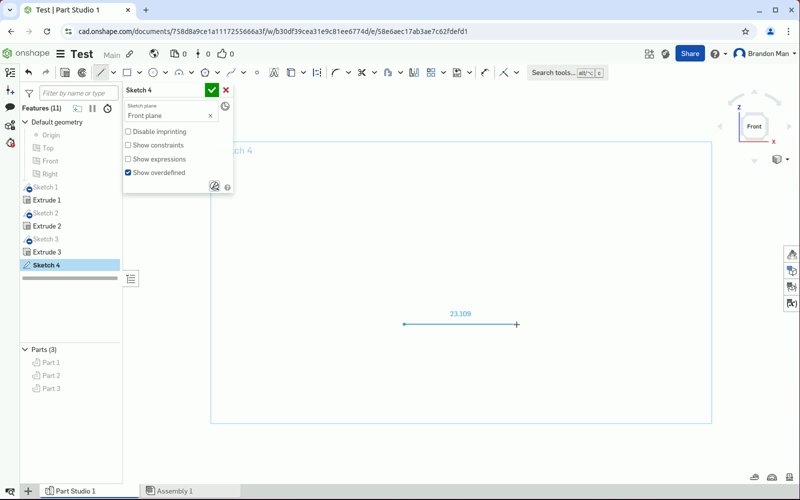
key_down(shift)
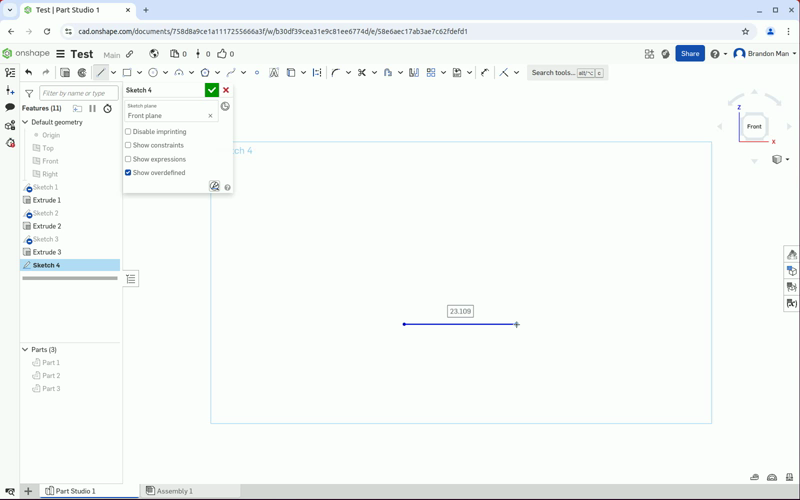
mouse_move(516, 242)
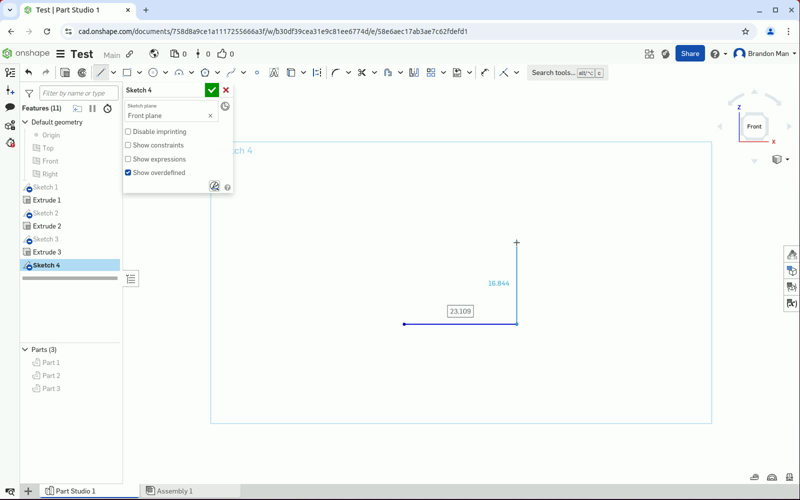
click(516, 242)
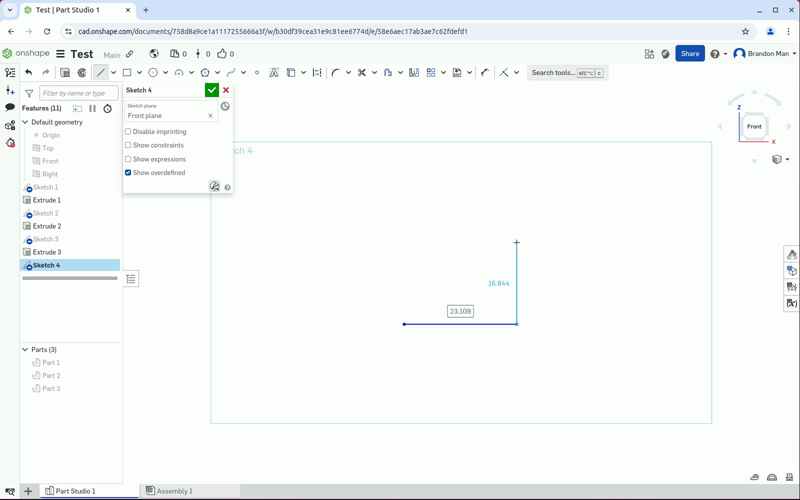
key_up(shift)
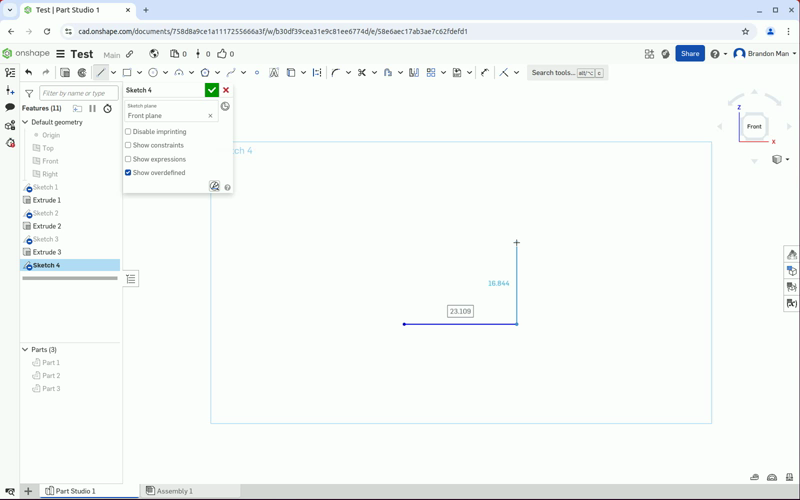
key_down(shift)
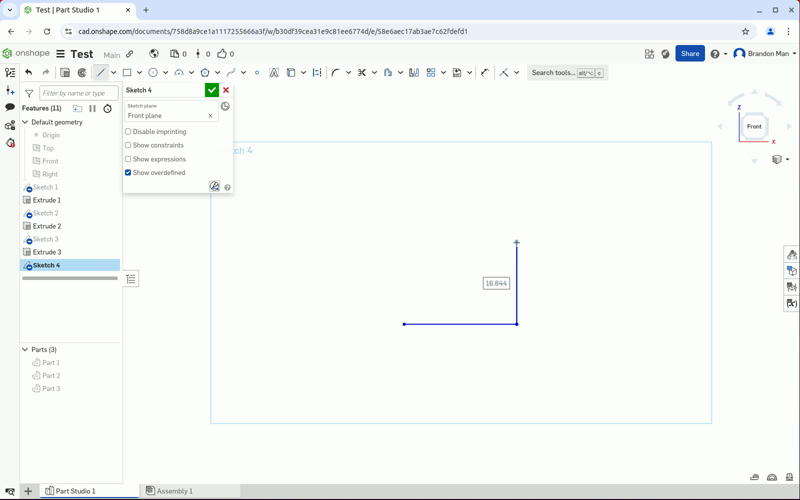
mouse_move(404, 242)
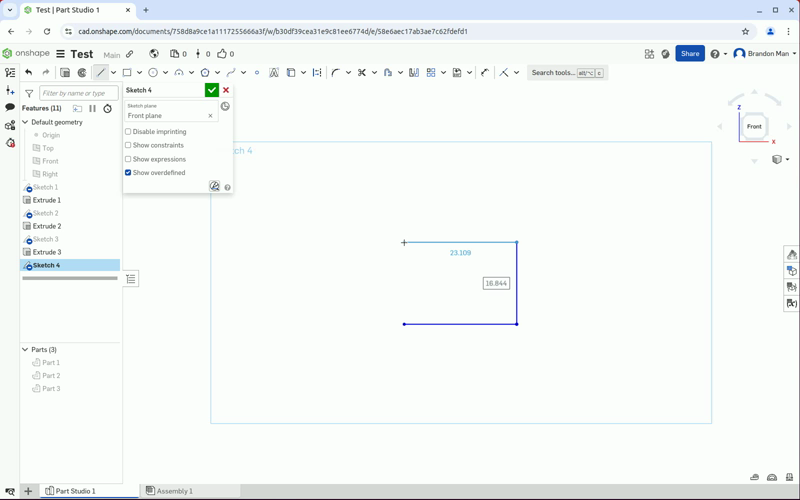
click(404, 242)
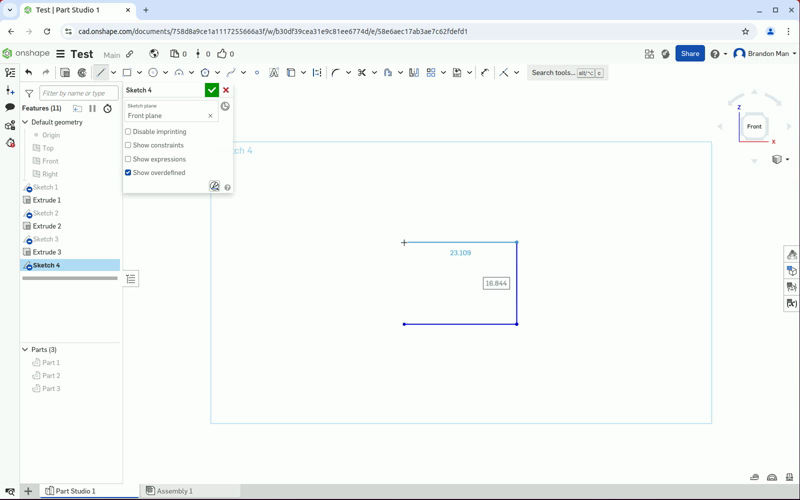
key_up(shift)
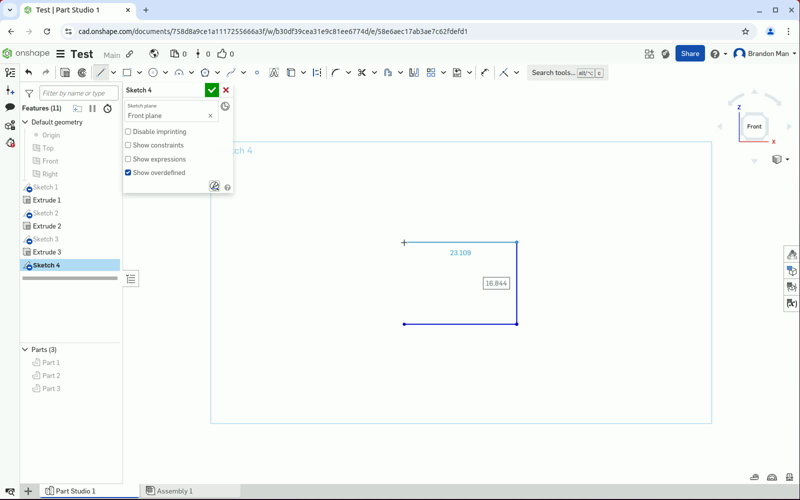
key_down(shift)
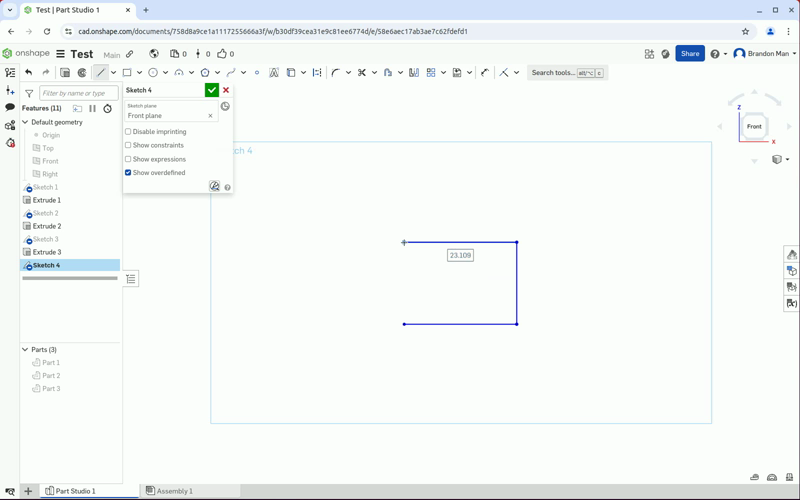
mouse_move(404, 324)
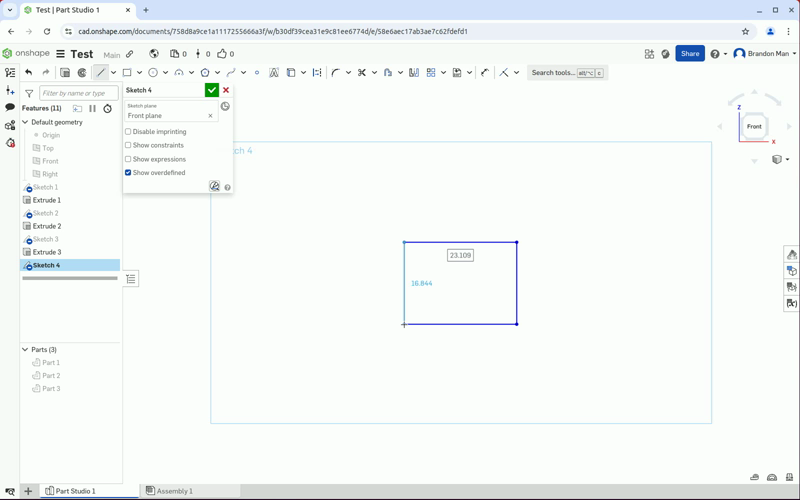
key_up(shift)
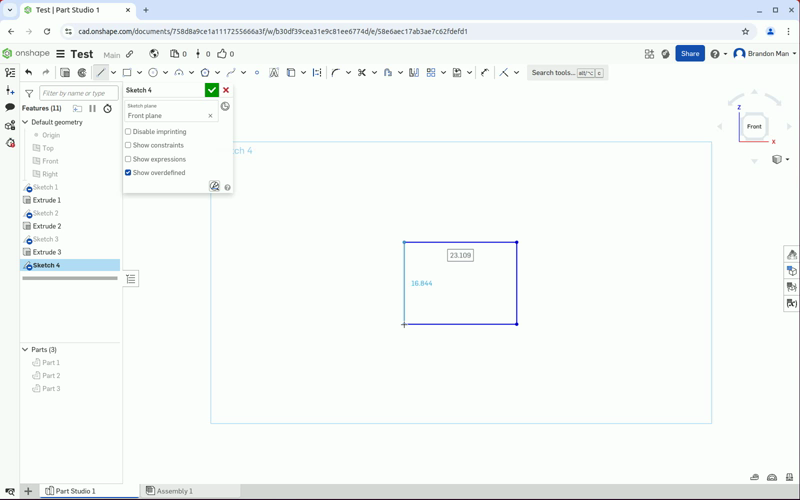
click(404, 324)
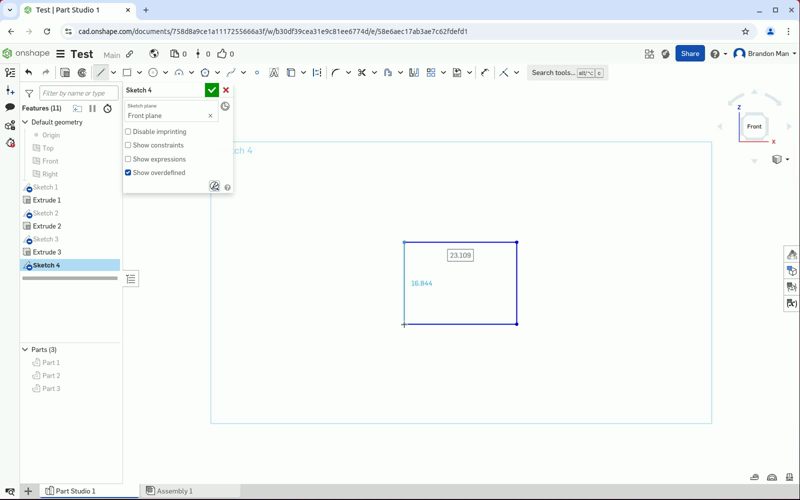
key(esc)
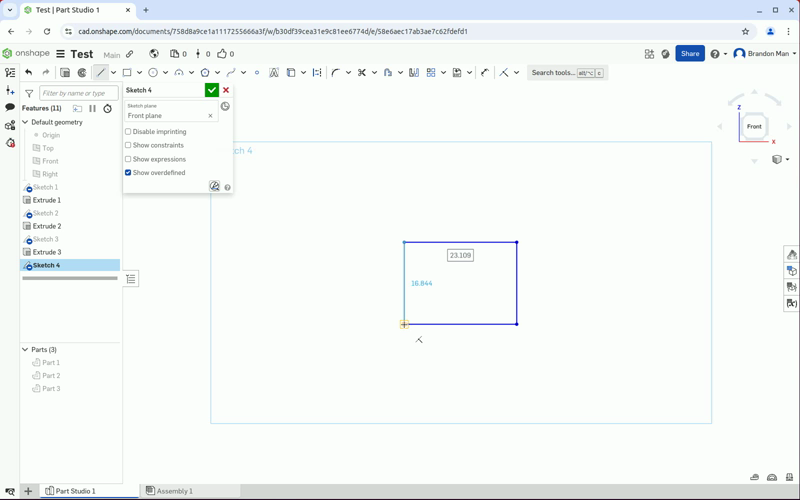
mouse_move(464, 259)
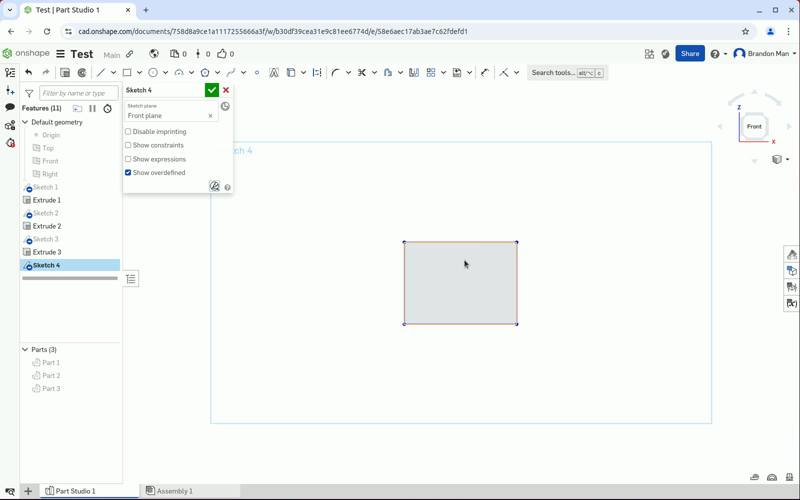
click(464, 259)
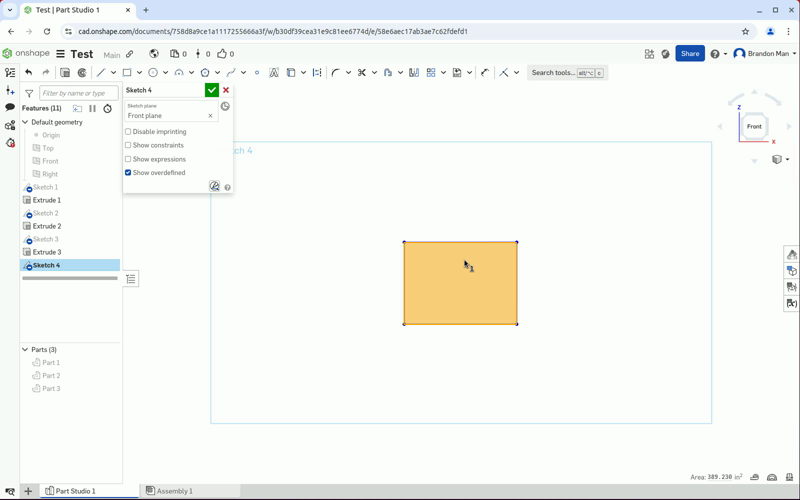
mouse_move(73, 352)
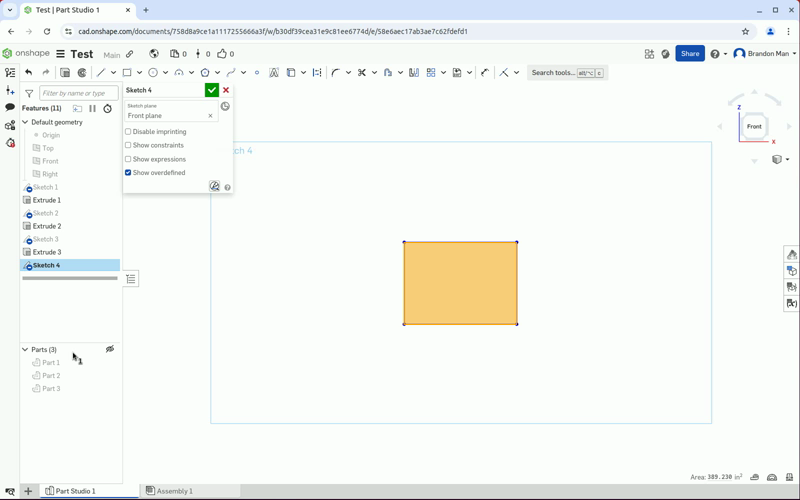
key(shift+y)
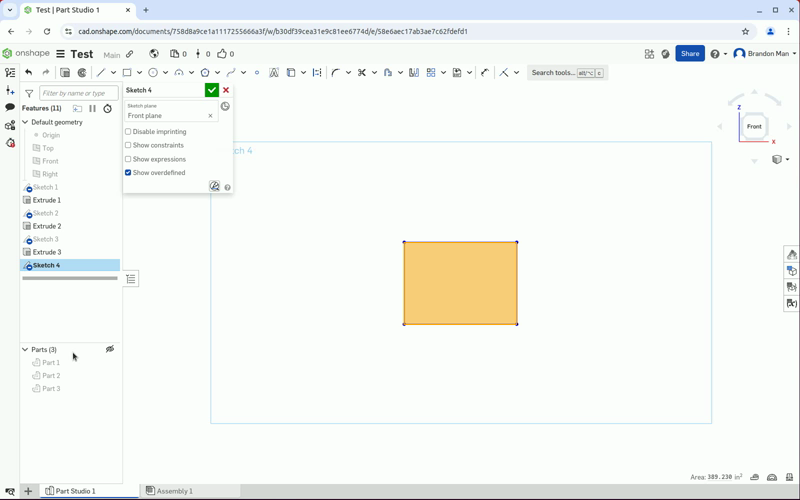
key(shift+e)
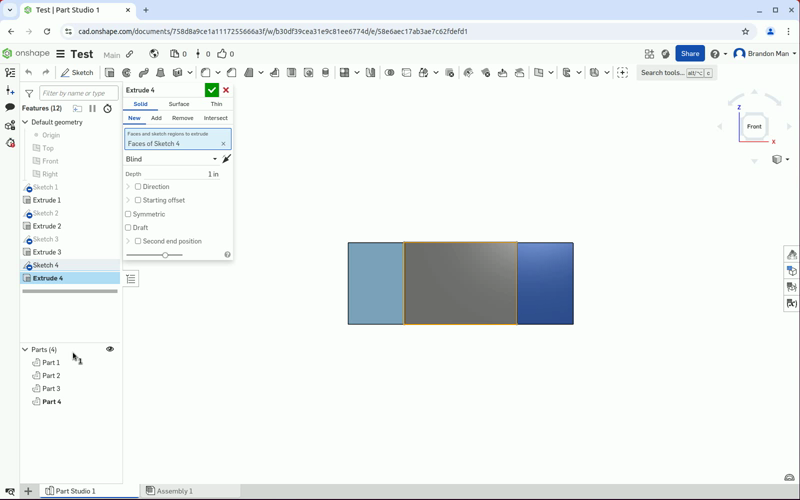
mouse_move(143, 106)
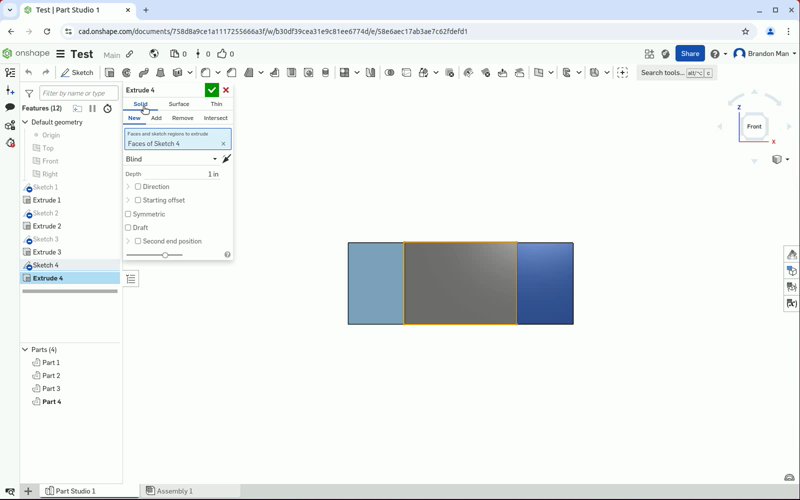
click(143, 106)
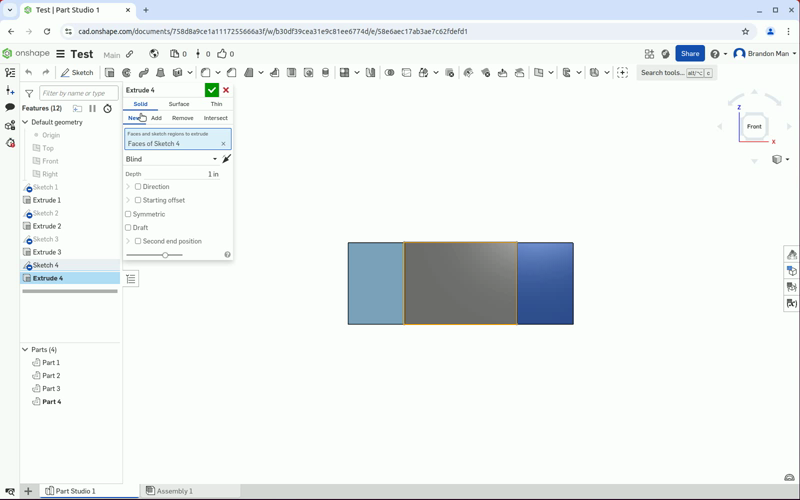
mouse_move(137, 120)
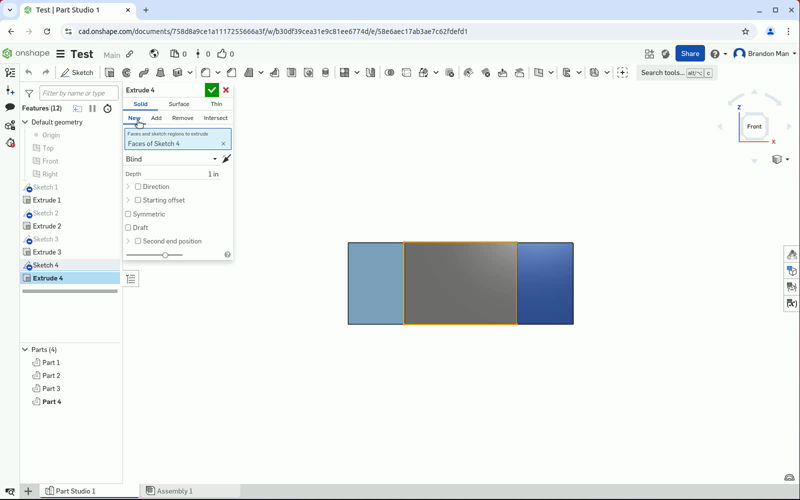
click(137, 120)
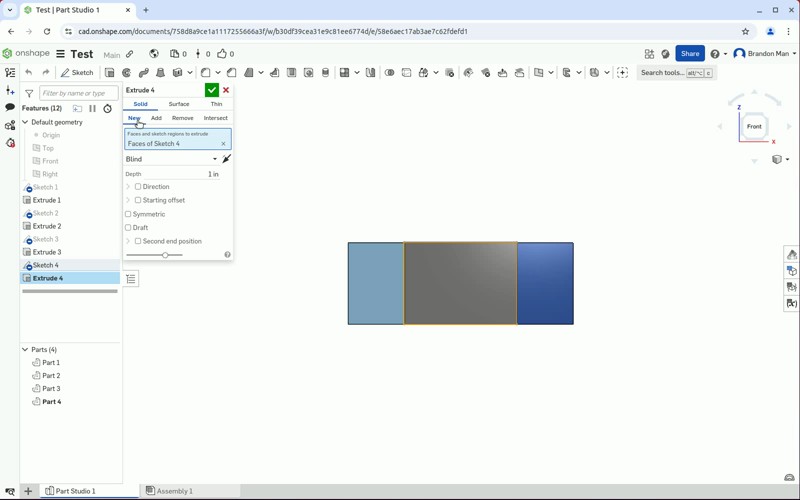
key(tab, 4)
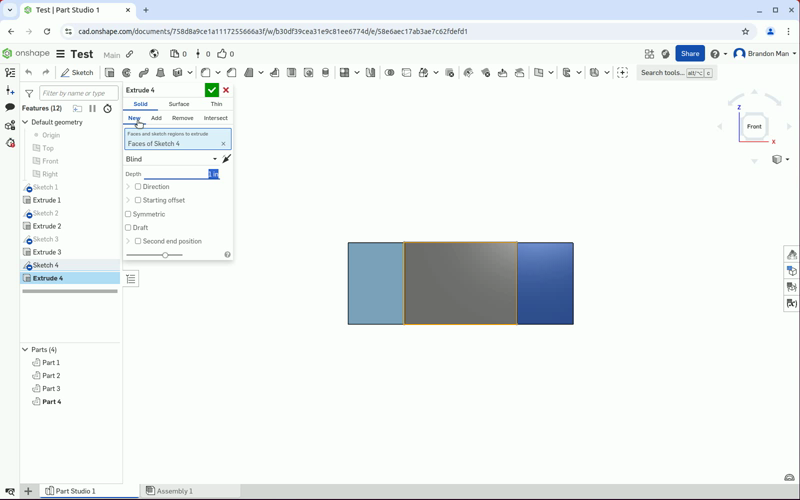
text(-0.963)
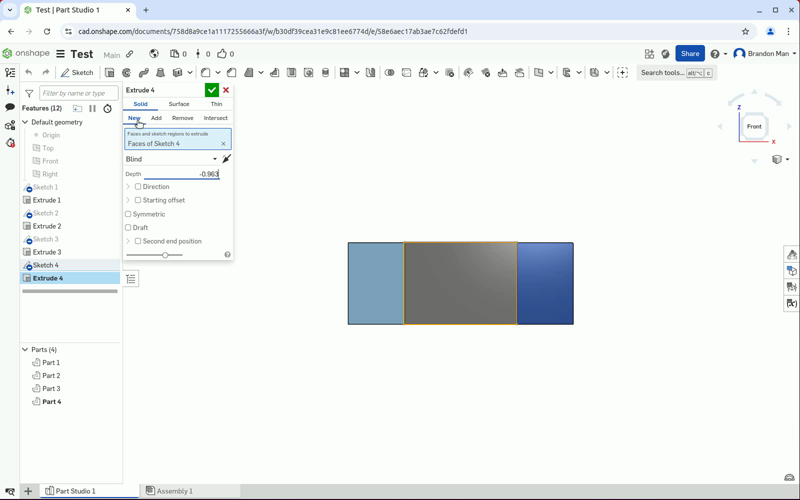
key(enter)
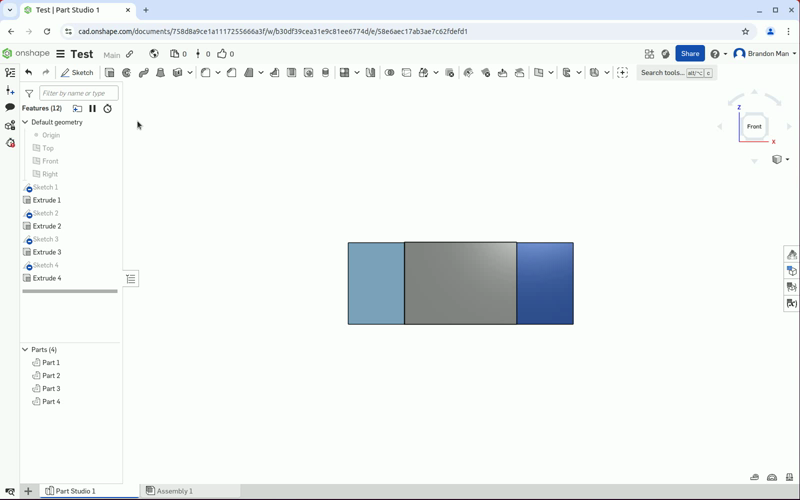
key(shift+h)
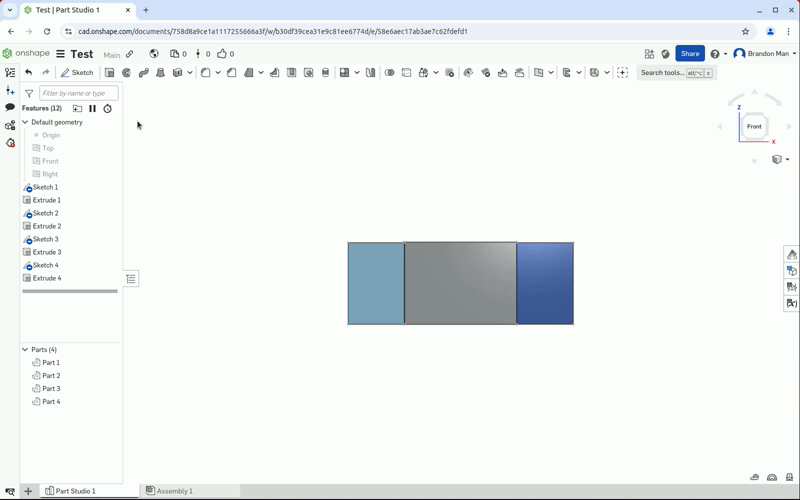
key(shift+h)
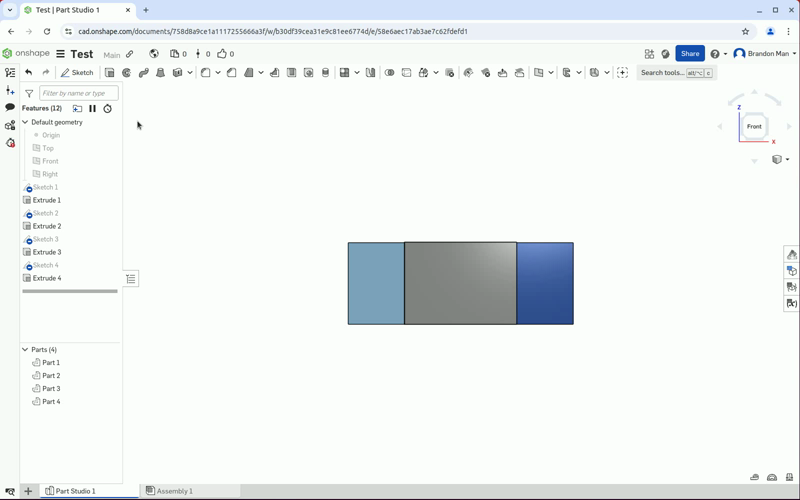
mouse_move(73, 189)
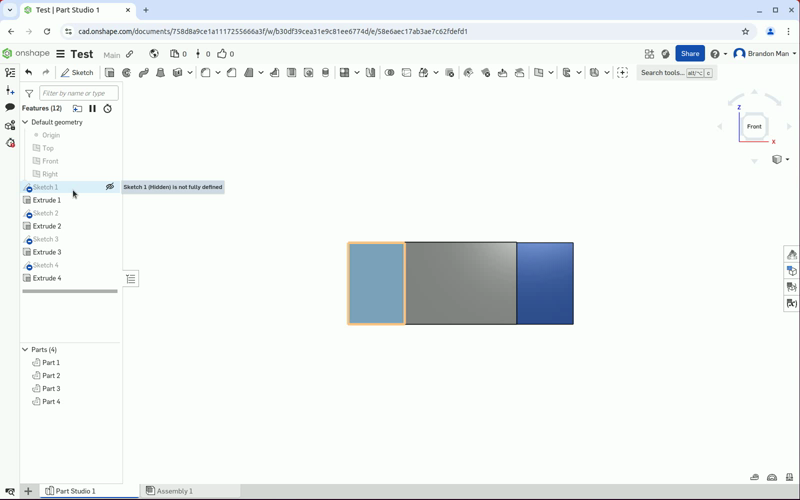
click(73, 189)
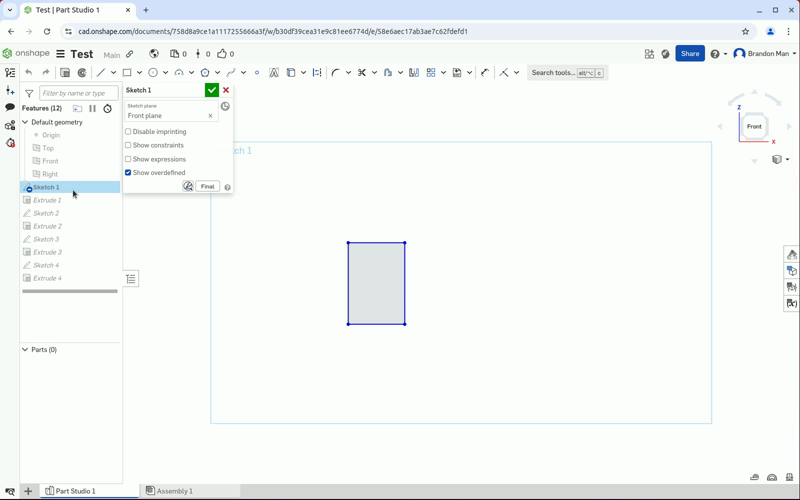
mouse_move(229, 92)
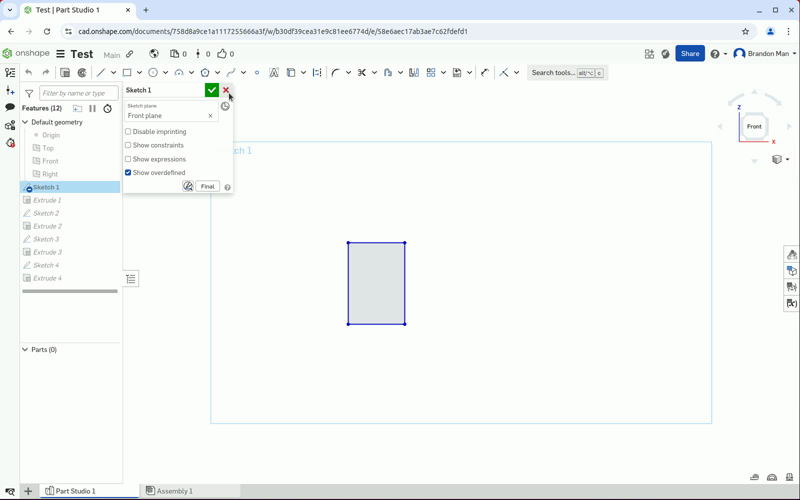
click(229, 92)
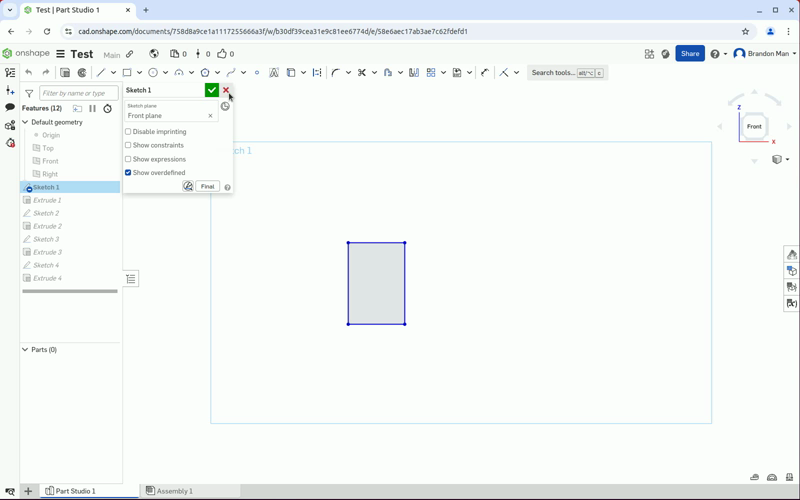
key(shift+s)
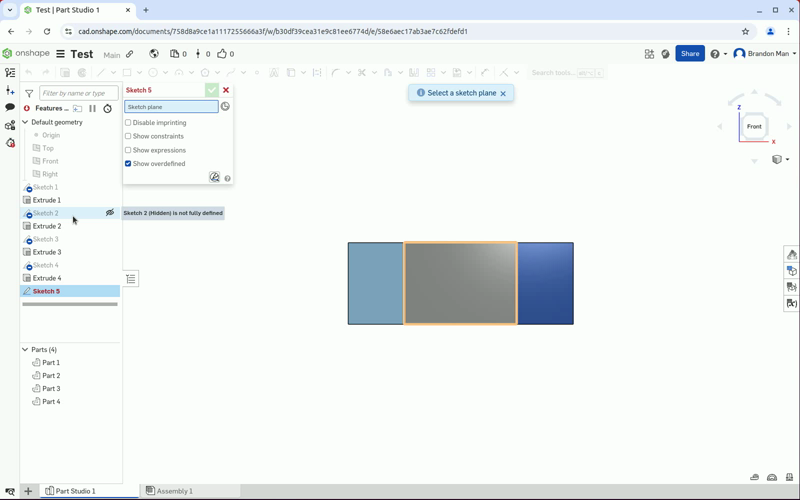
scroll(3)
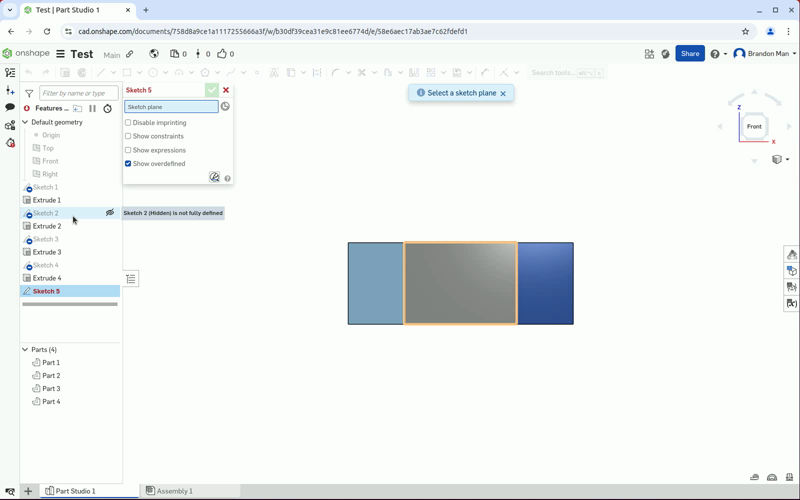
mouse_move(73, 163)
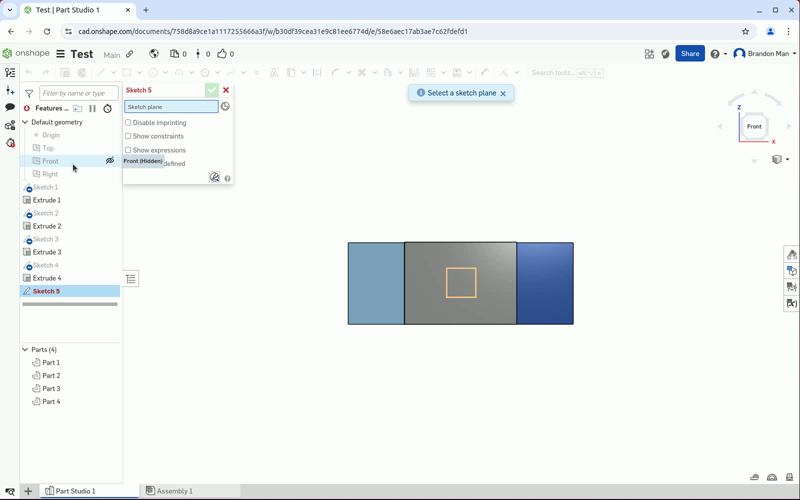
click(73, 163)
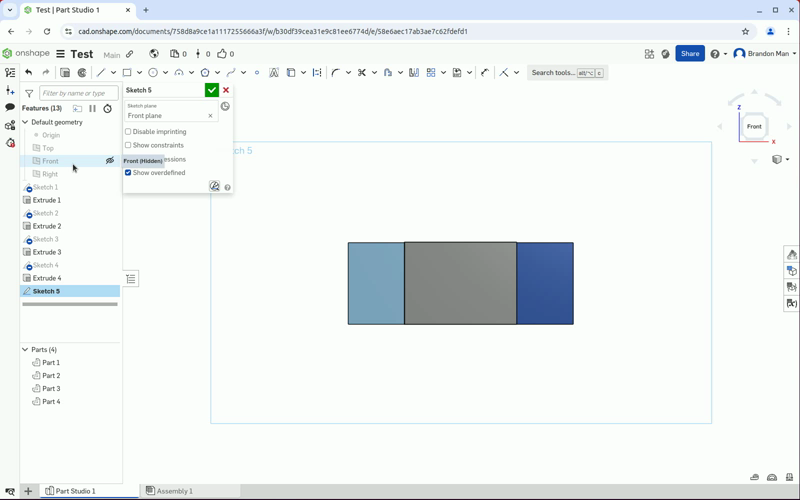
mouse_move(73, 352)
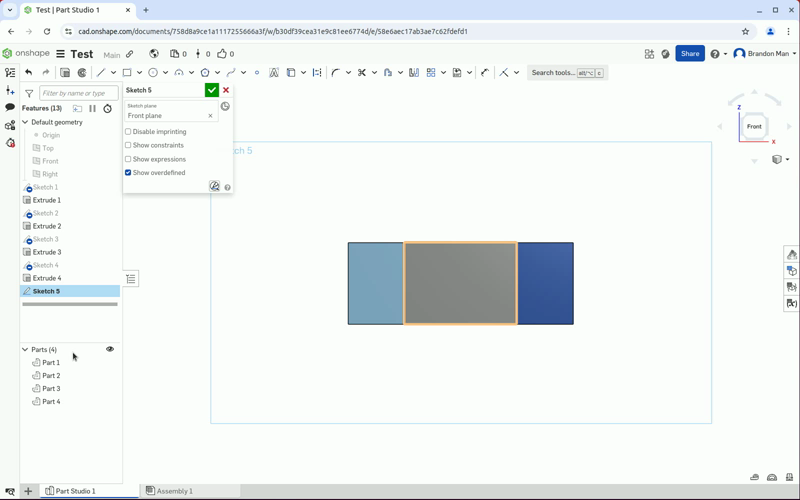
key(y)
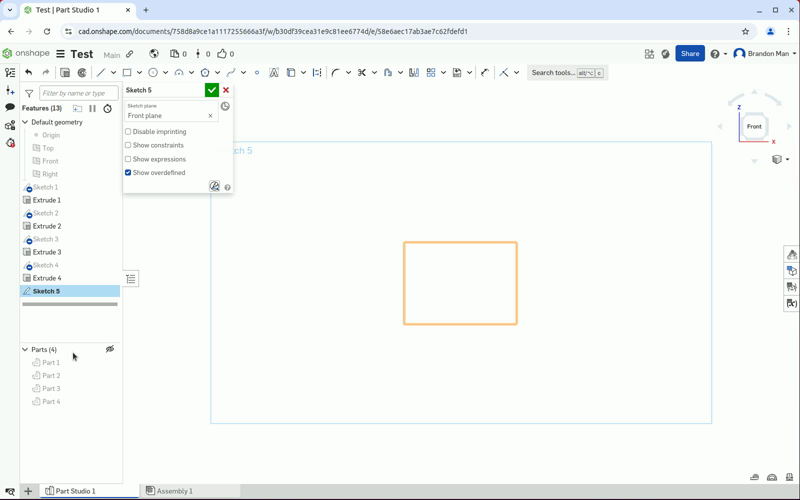
key(l)
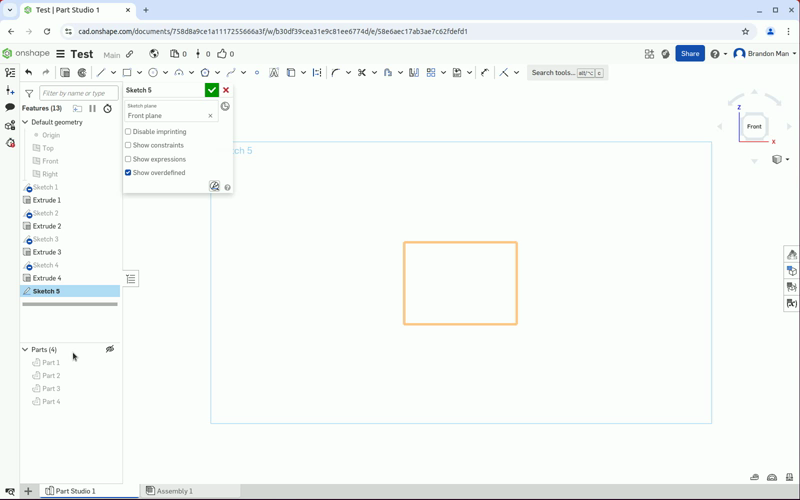
key_down(shift)
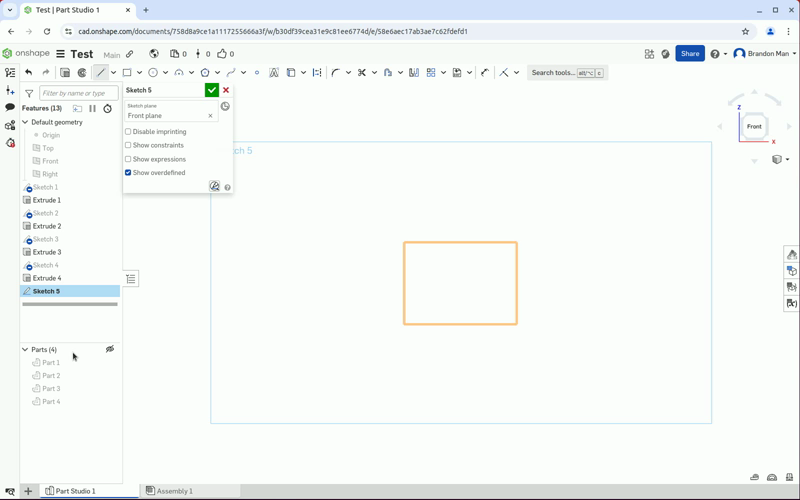
mouse_move(404, 342)
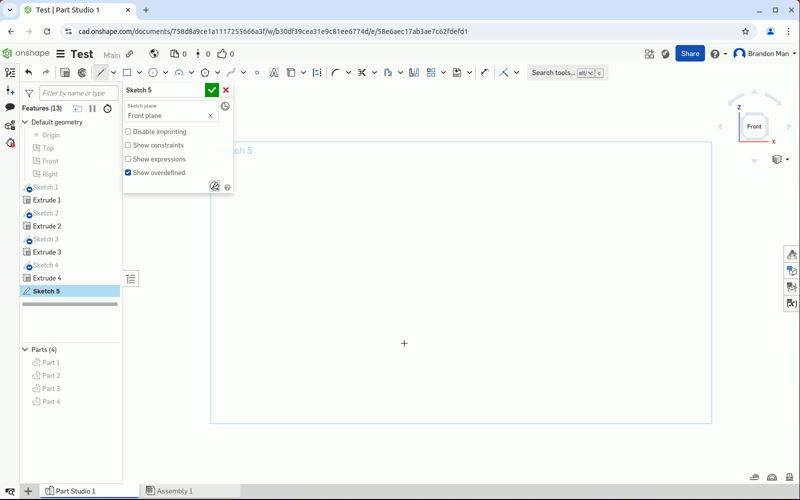
click(404, 342)
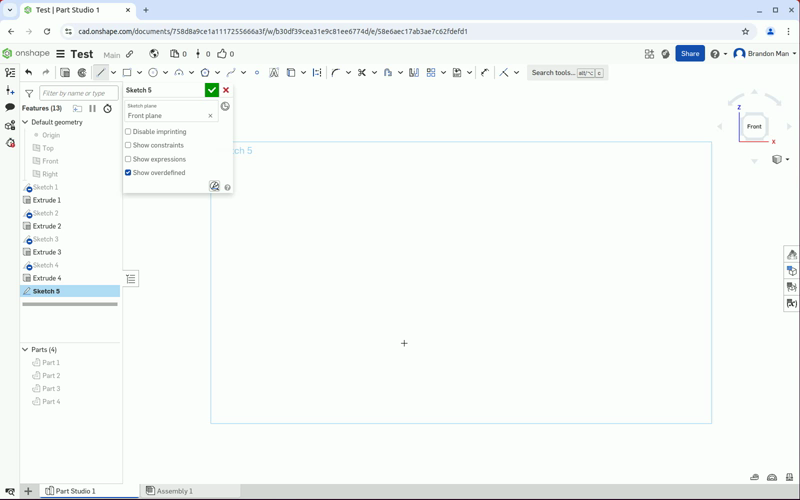
key_up(shift)
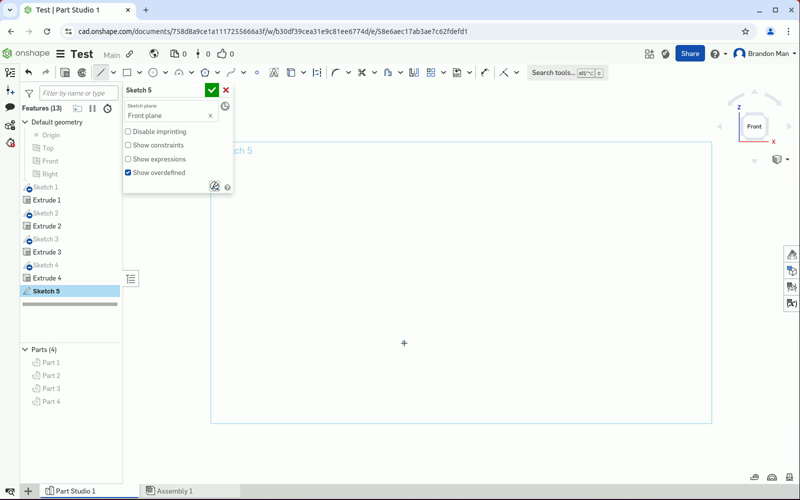
key_down(shift)
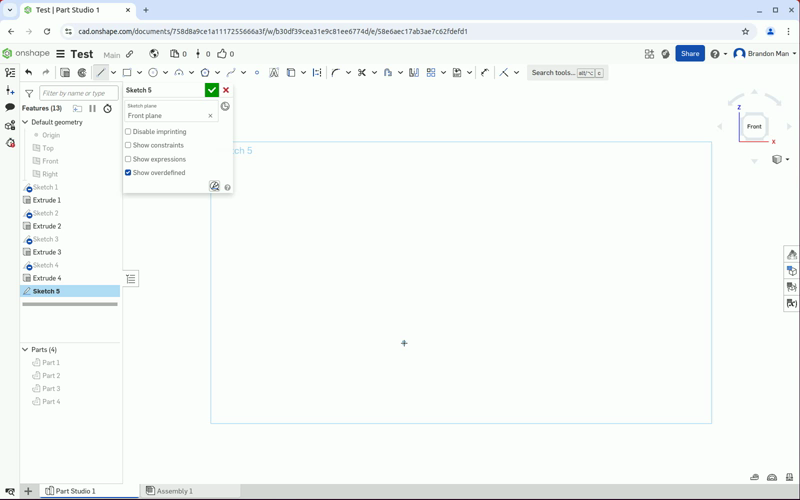
mouse_move(516, 342)
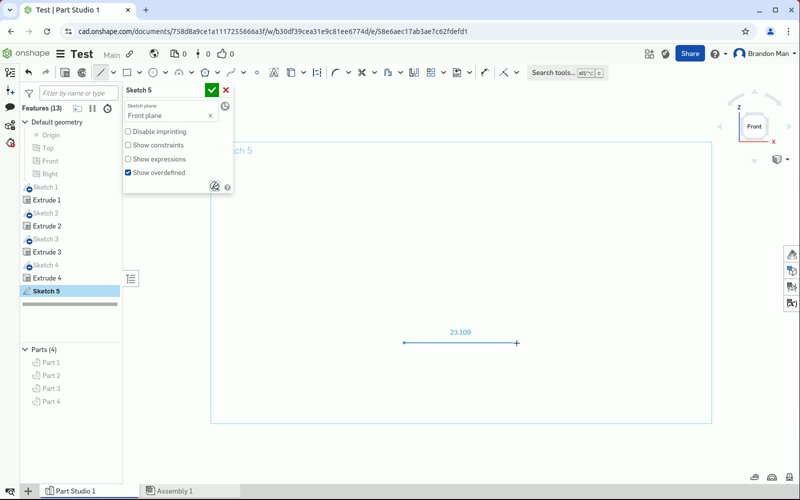
click(516, 342)
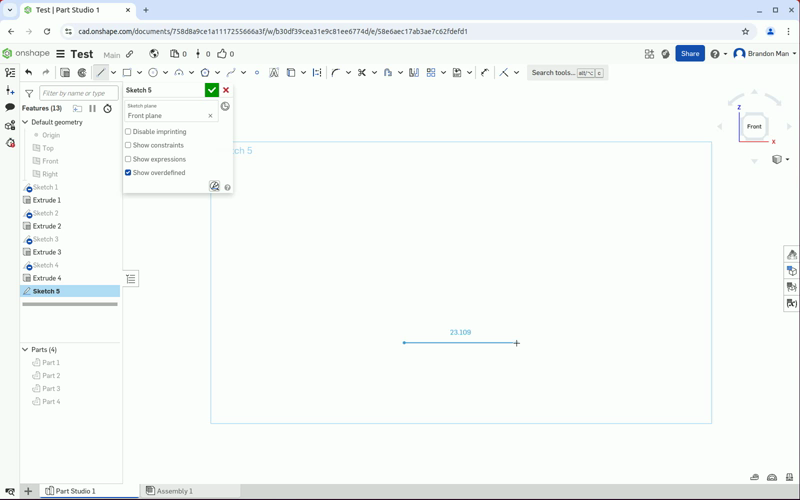
key_up(shift)
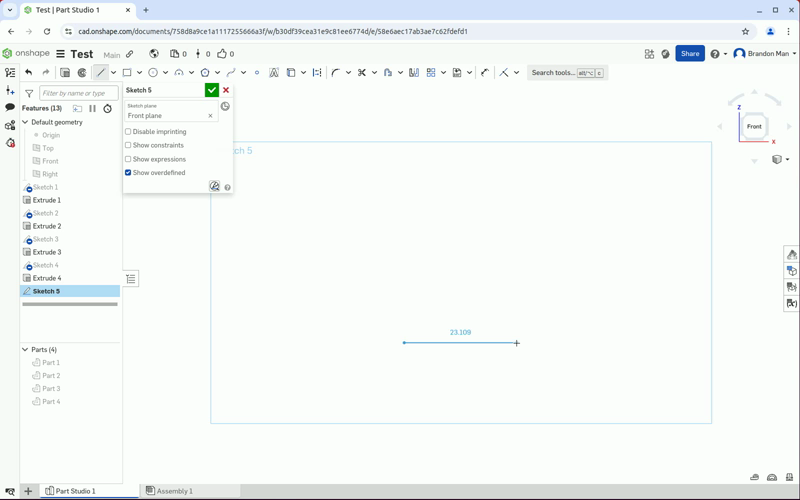
key_down(shift)
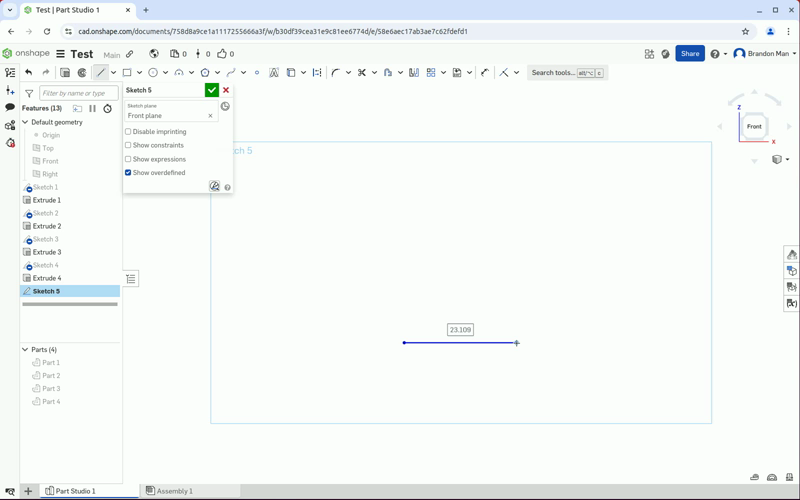
mouse_move(546, 342)
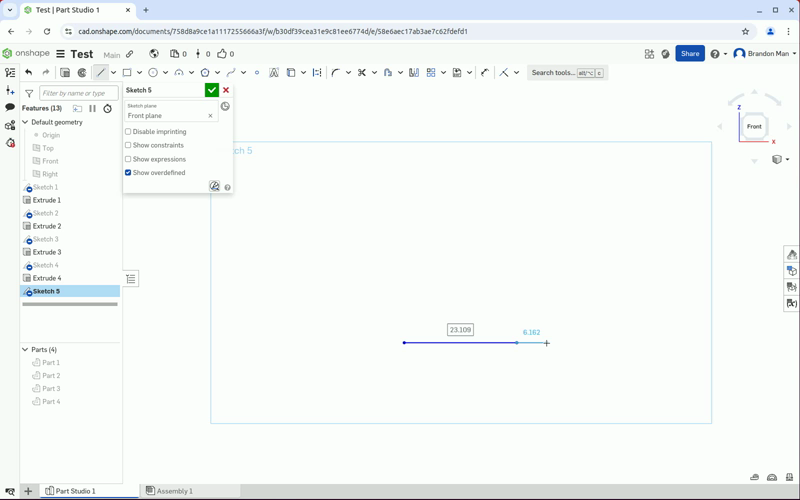
mouse_move(516, 322)
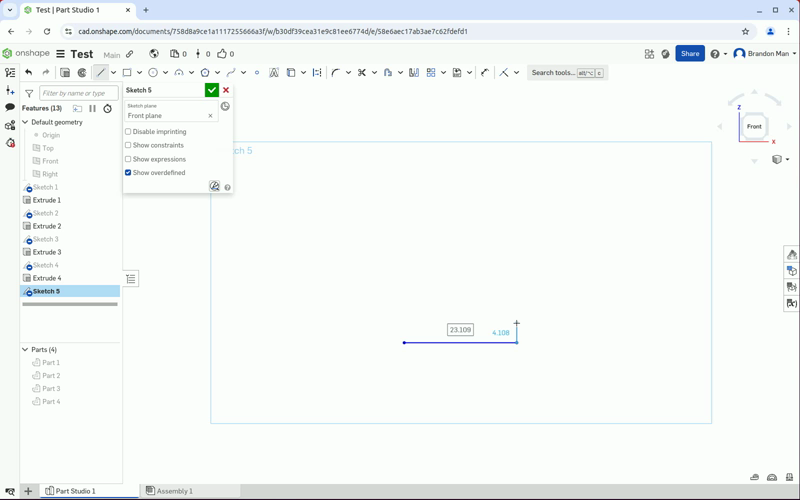
click(516, 322)
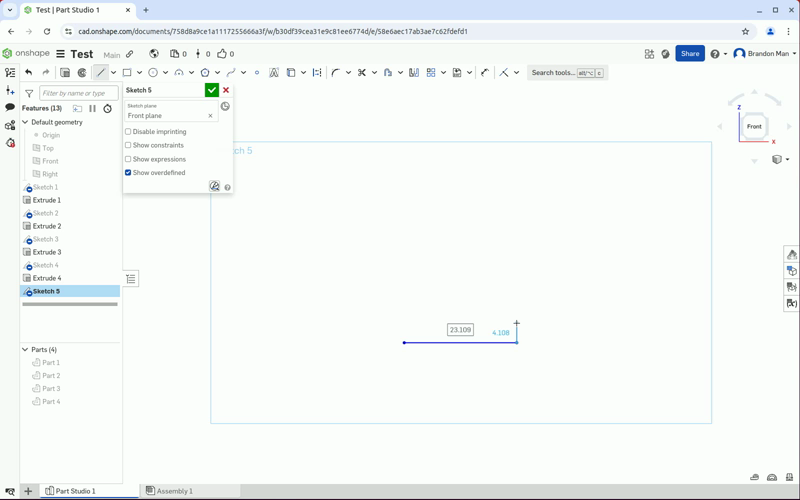
key_up(shift)
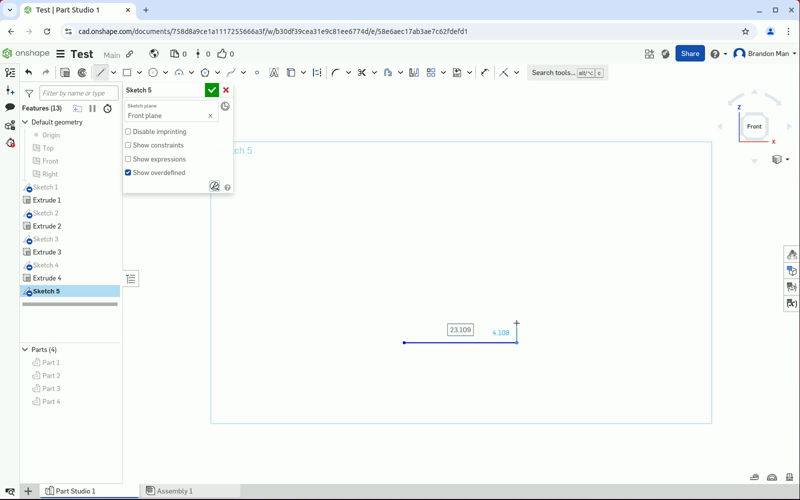
key_down(shift)
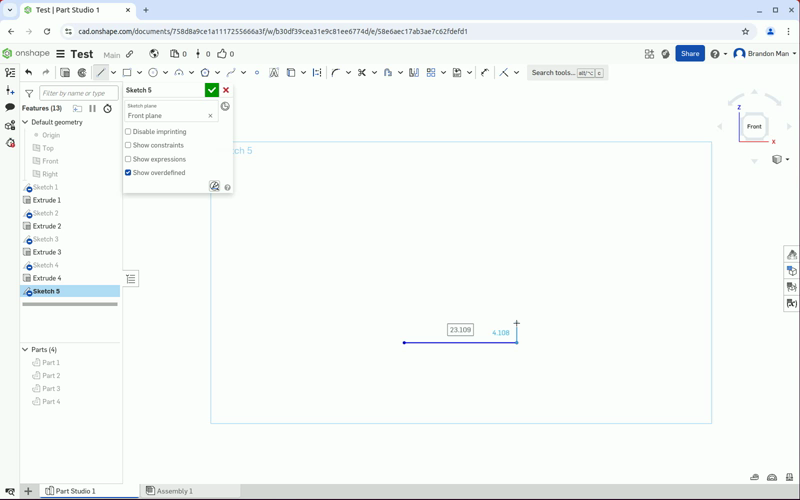
mouse_move(404, 322)
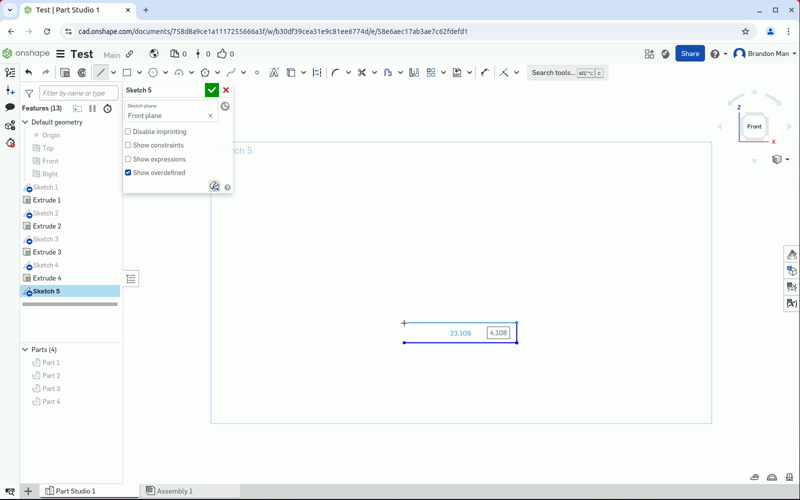
click(404, 322)
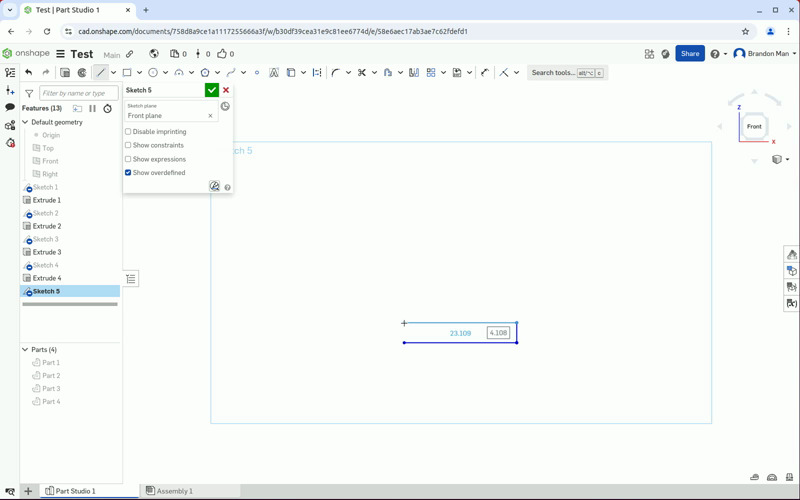
key_up(shift)
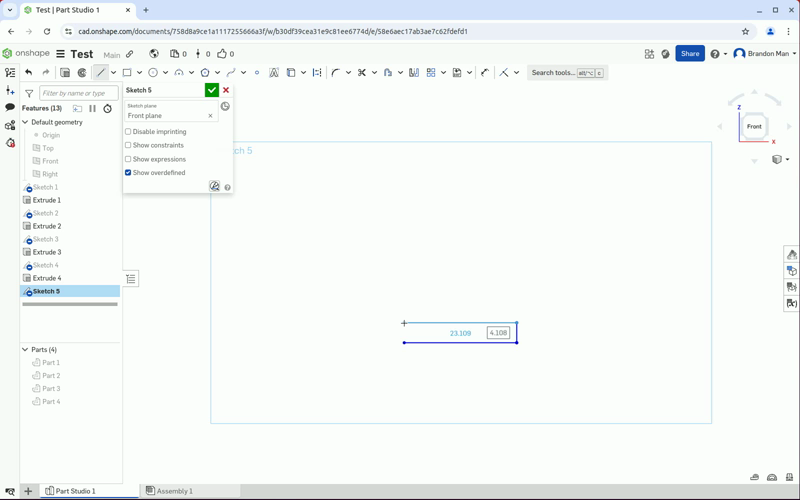
mouse_move(434, 322)
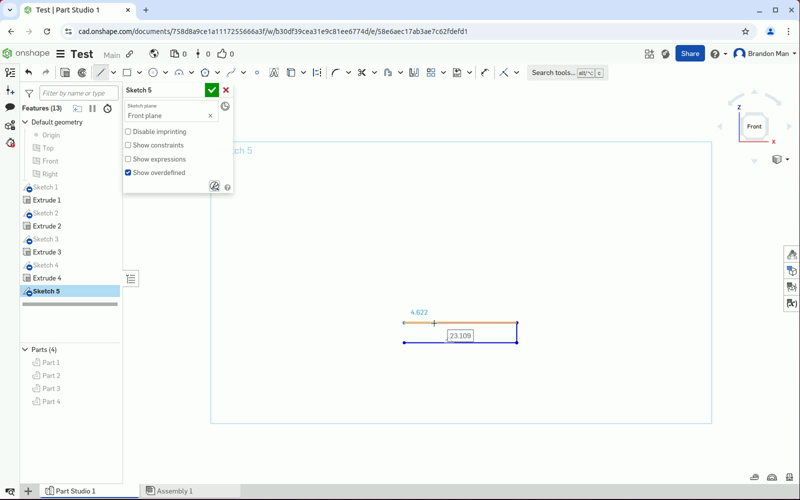
key_down(shift)
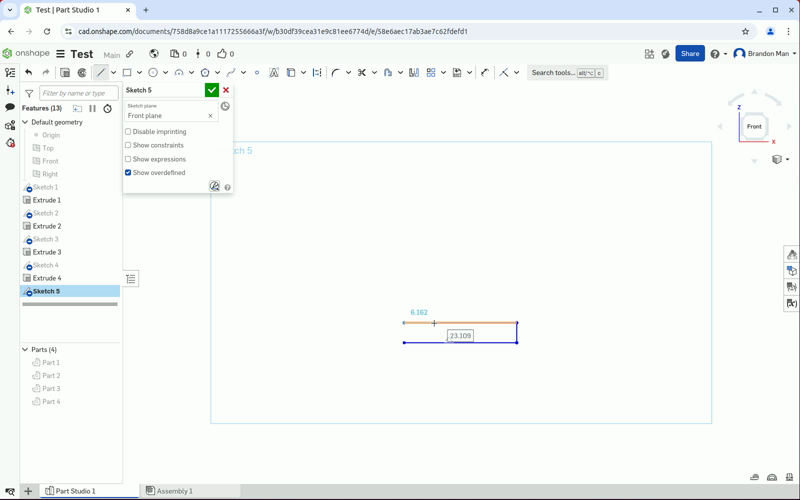
mouse_move(404, 342)
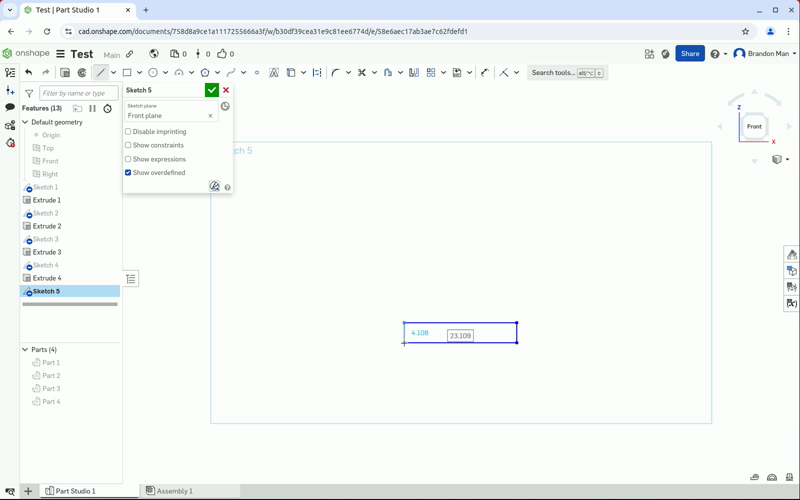
key_up(shift)
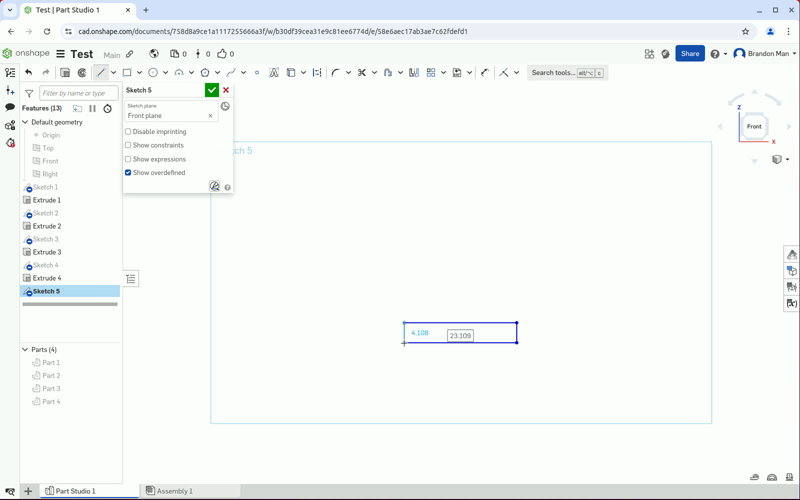
click(404, 342)
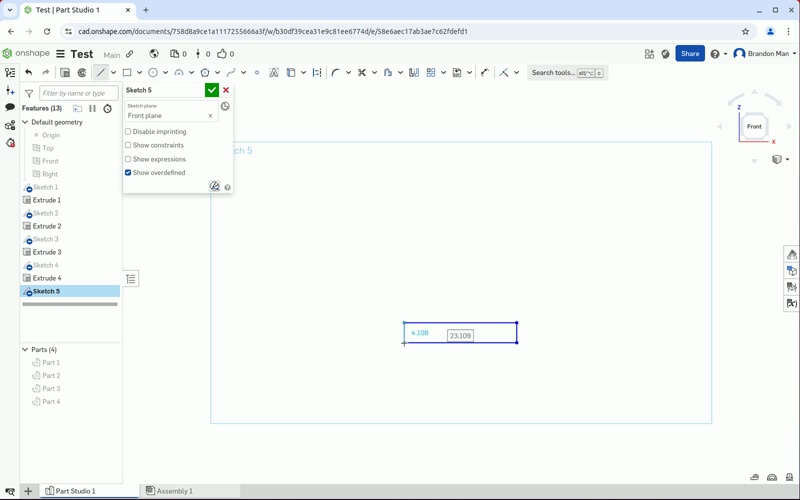
key(esc)
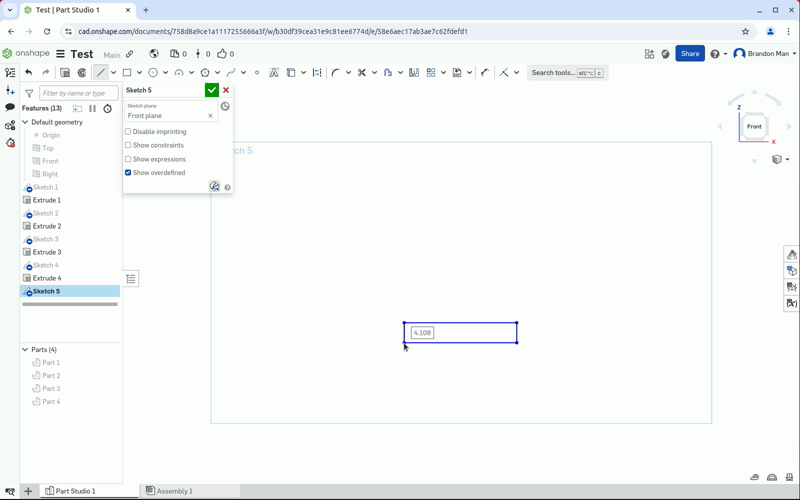
key(c)
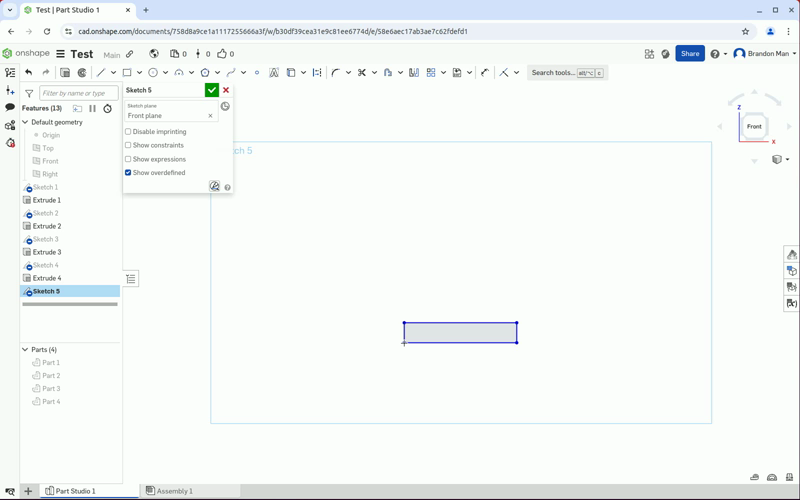
key_down(shift)
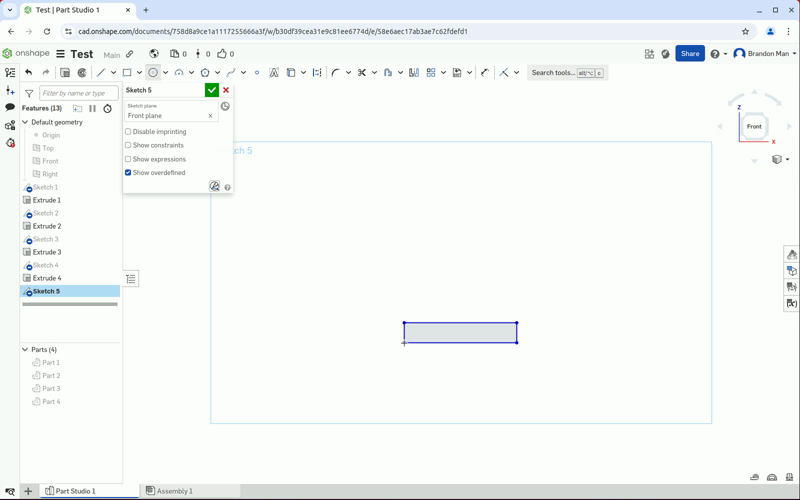
mouse_move(412, 334)
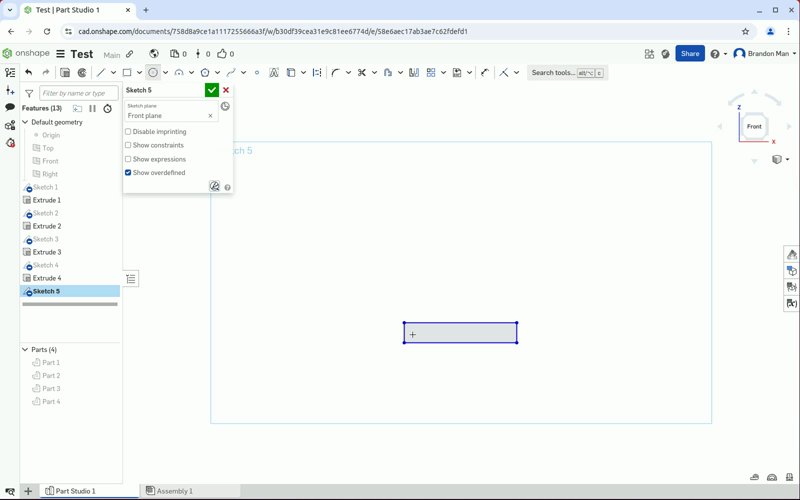
click(412, 334)
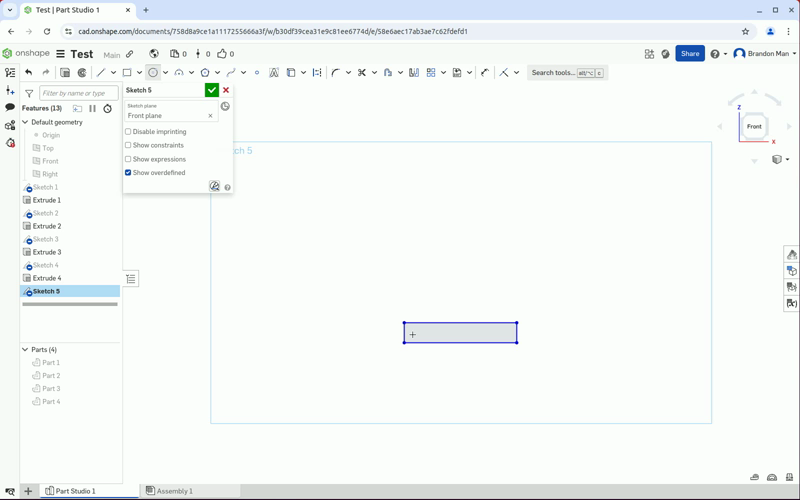
key_up(shift)
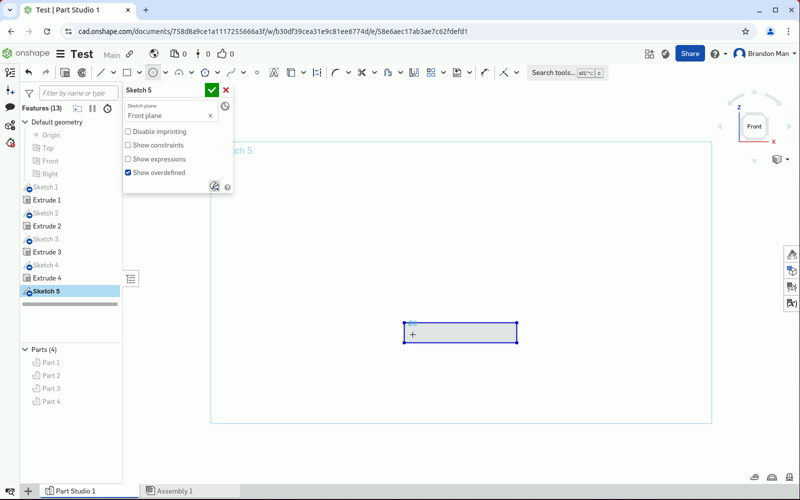
mouse_move(417, 334)
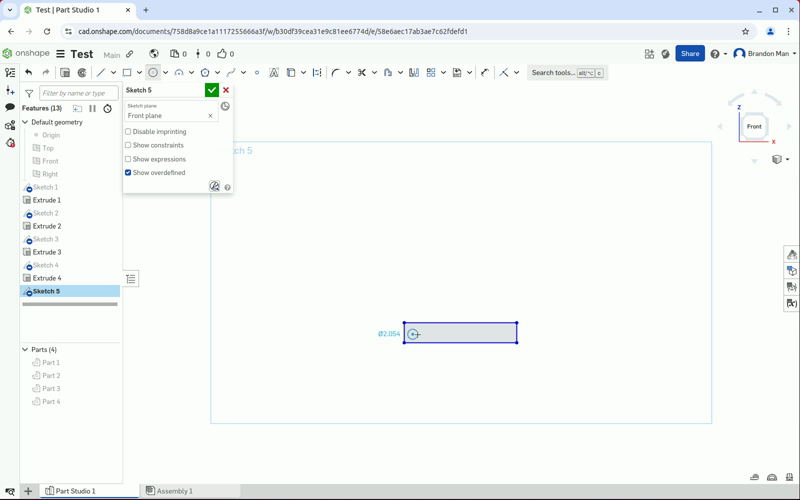
click(417, 334)
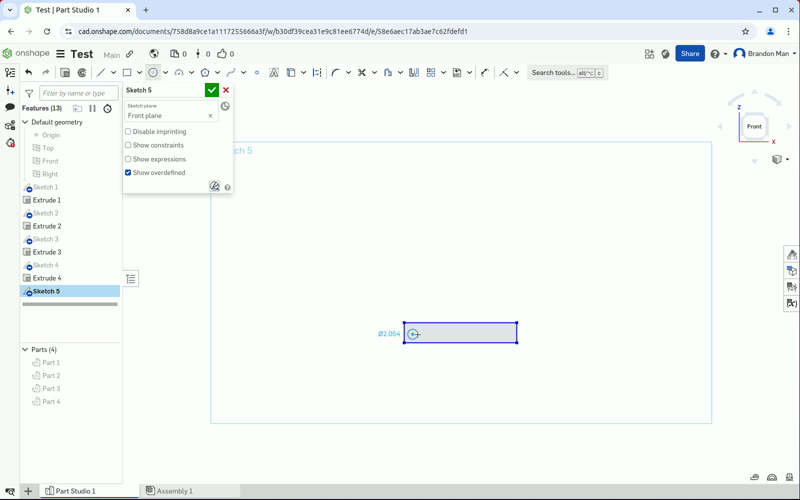
key(esc)
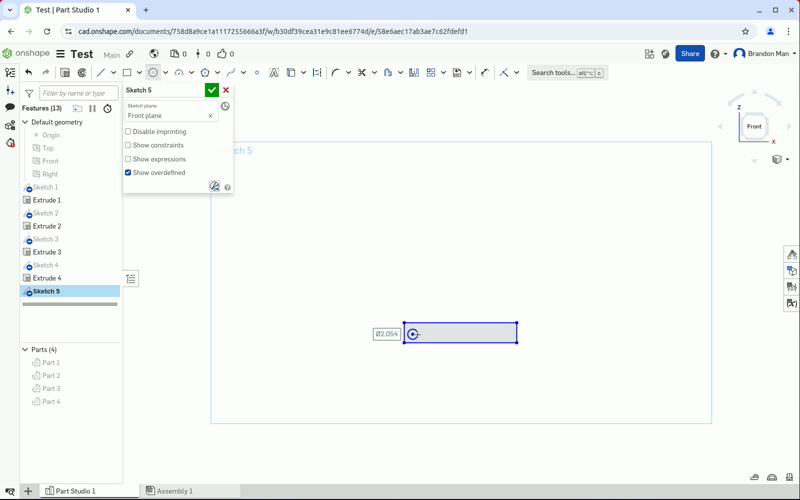
key(c)
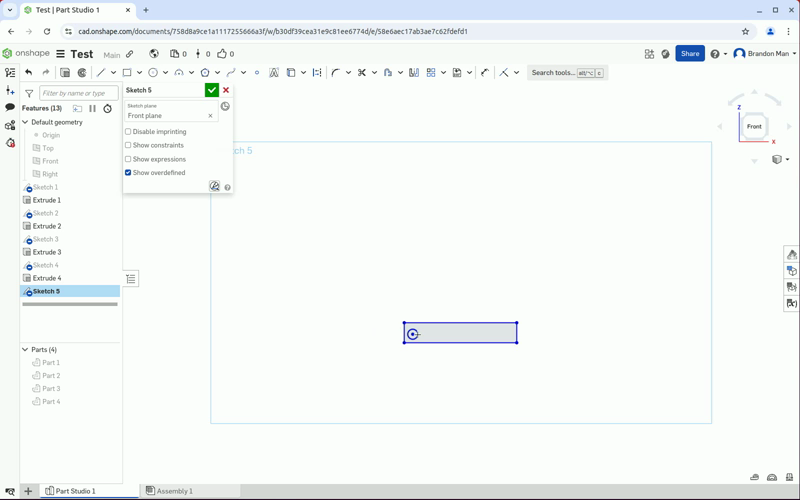
key_down(shift)
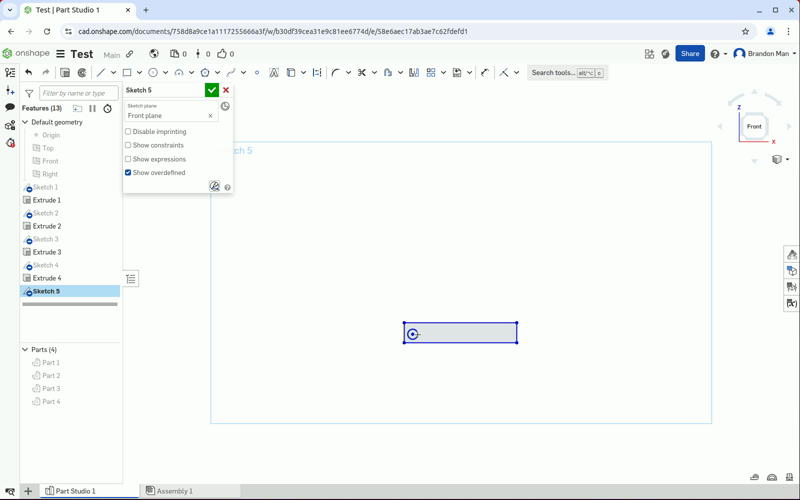
mouse_move(508, 334)
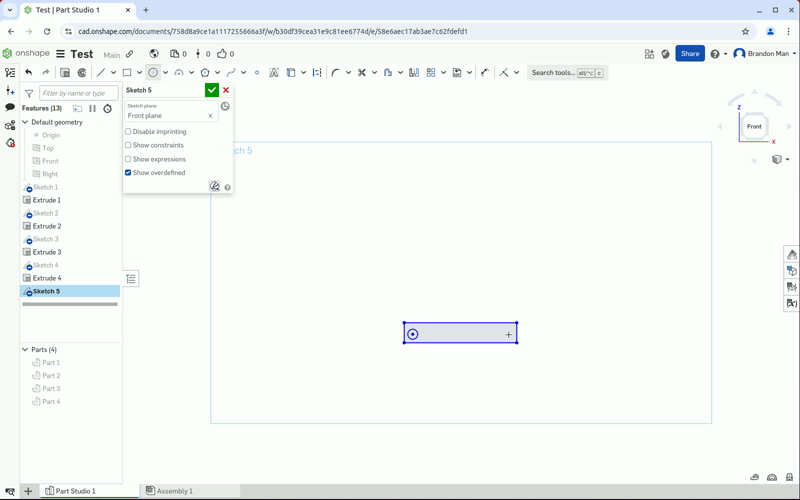
click(508, 334)
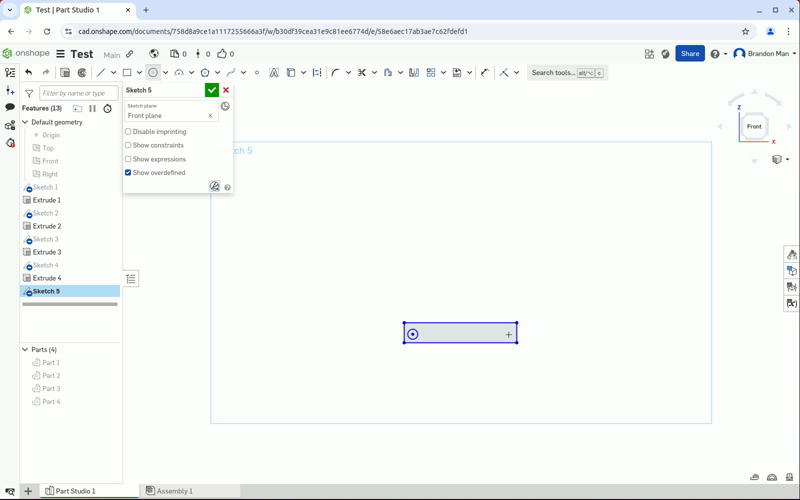
key_up(shift)
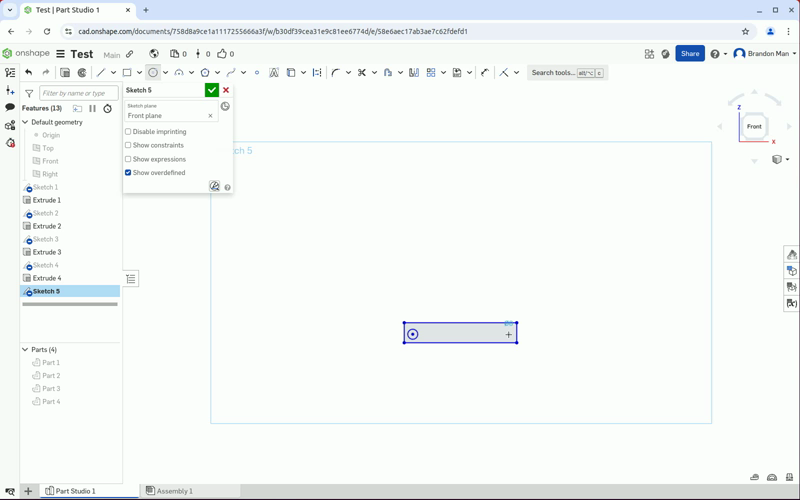
mouse_move(513, 334)
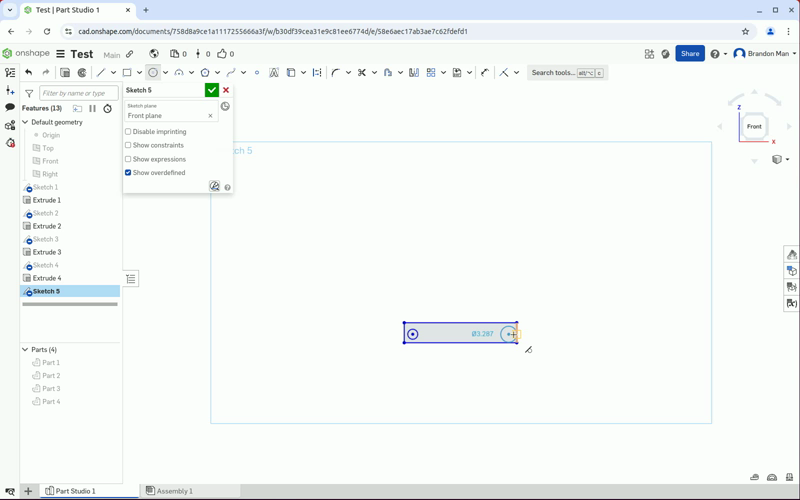
click(513, 334)
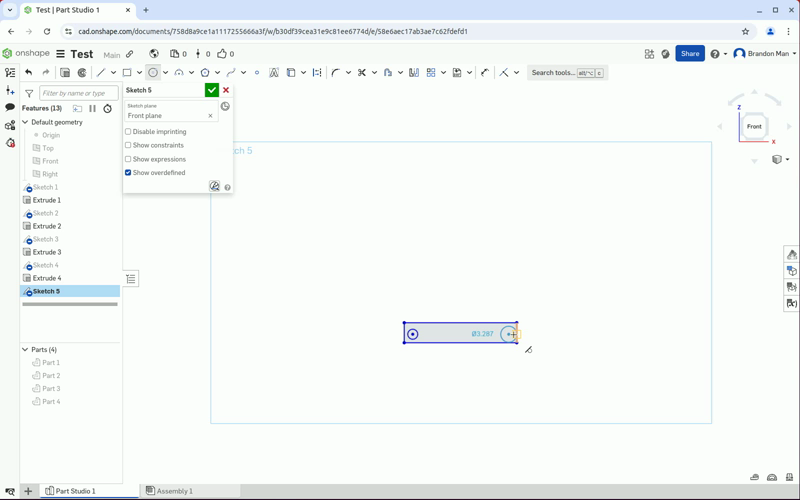
key(esc)
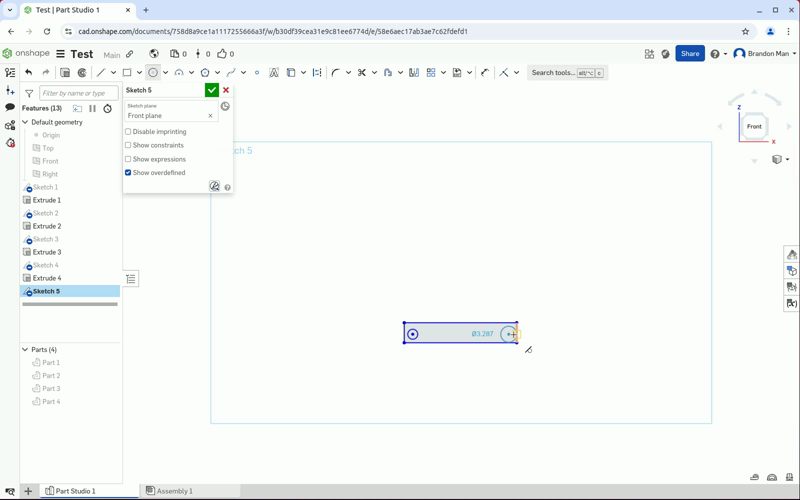
mouse_move(454, 328)
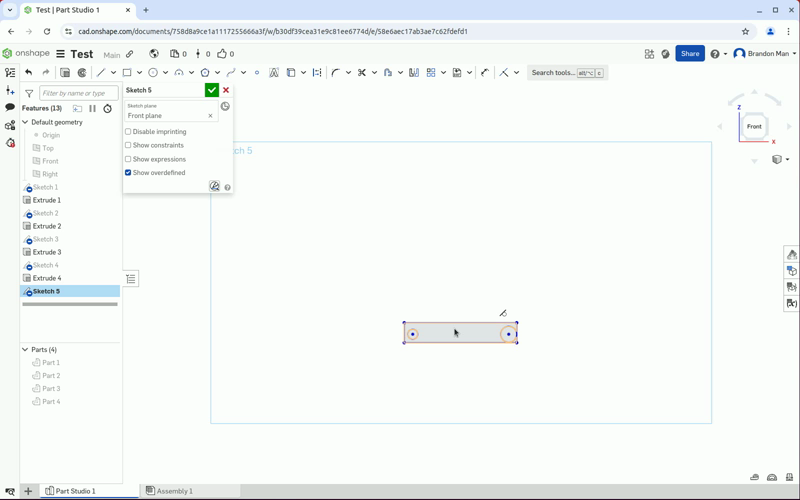
click(454, 328)
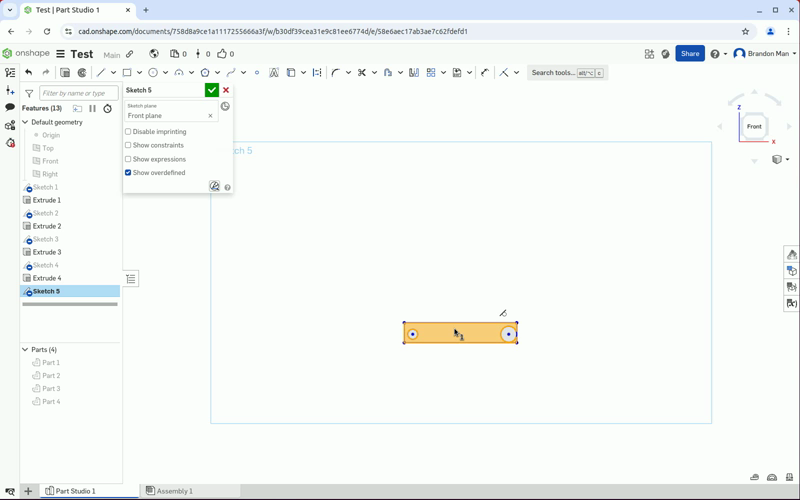
mouse_move(73, 352)
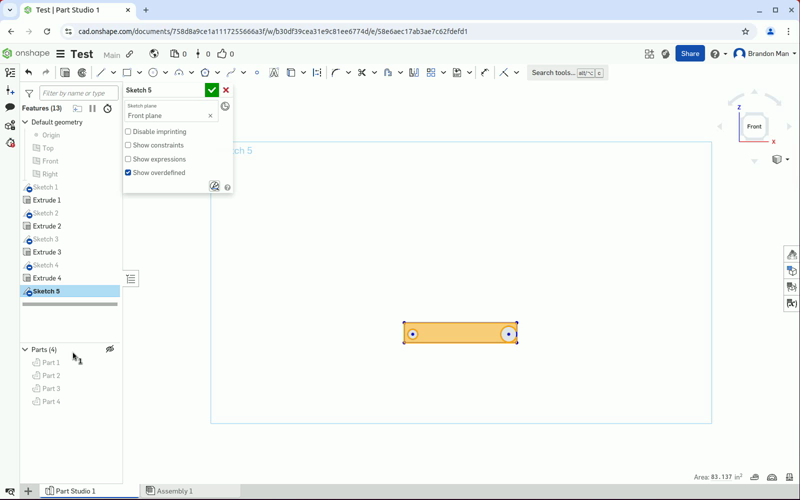
key(shift+y)
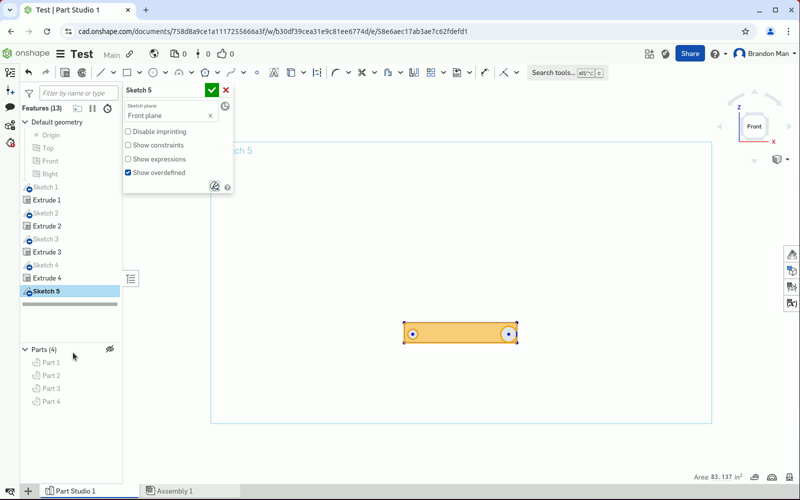
key(shift+e)
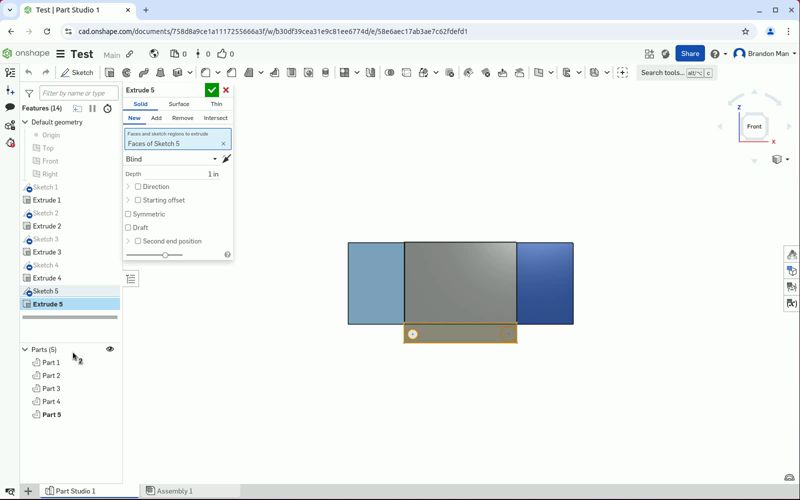
mouse_move(143, 106)
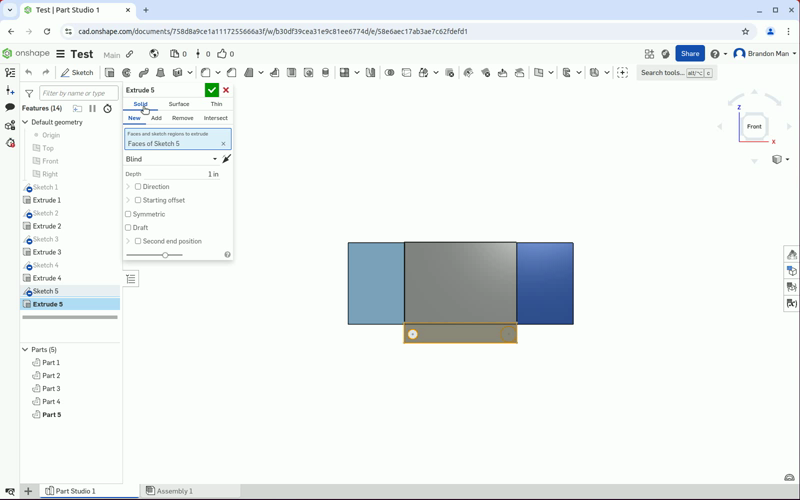
click(143, 106)
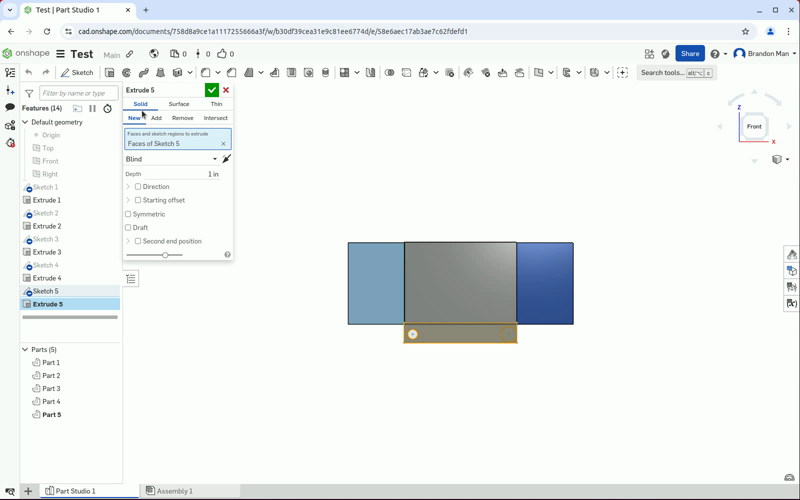
mouse_move(137, 120)
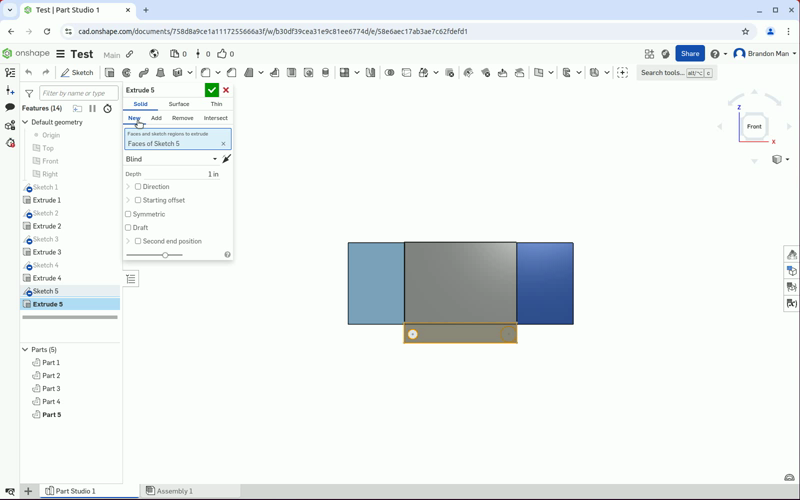
click(137, 120)
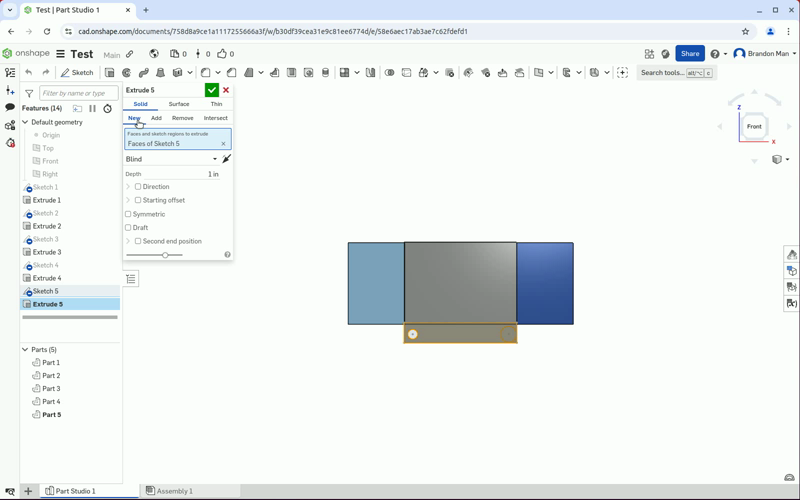
key(tab, 4)
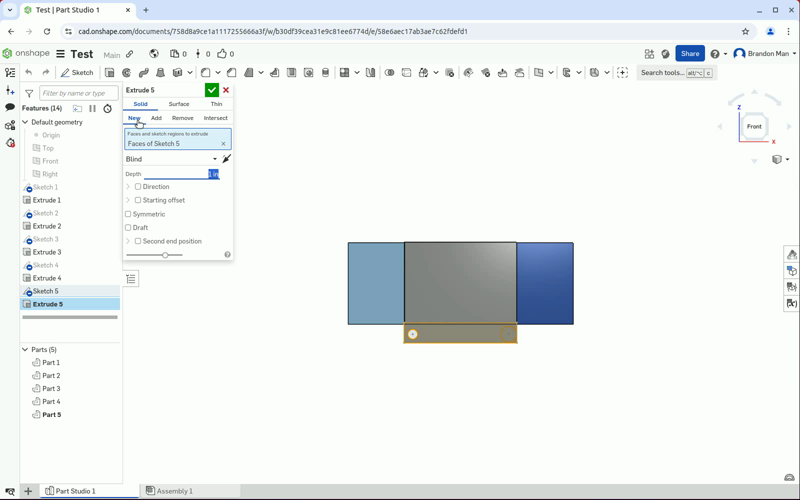
text(-0.963)
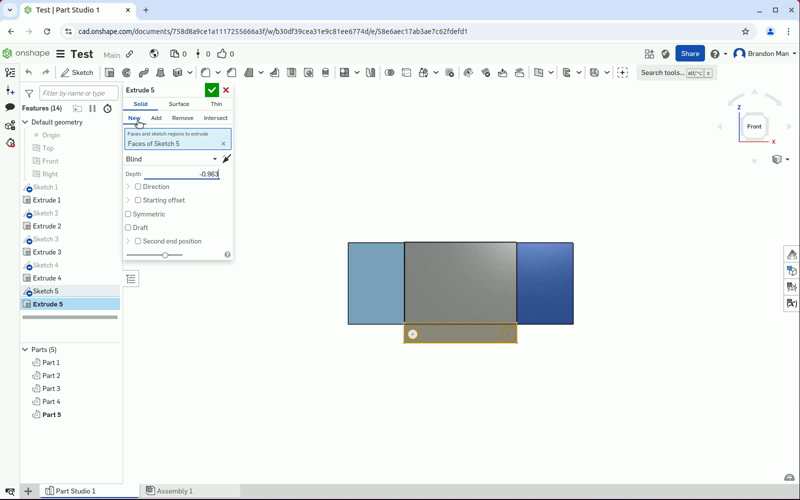
key(enter)
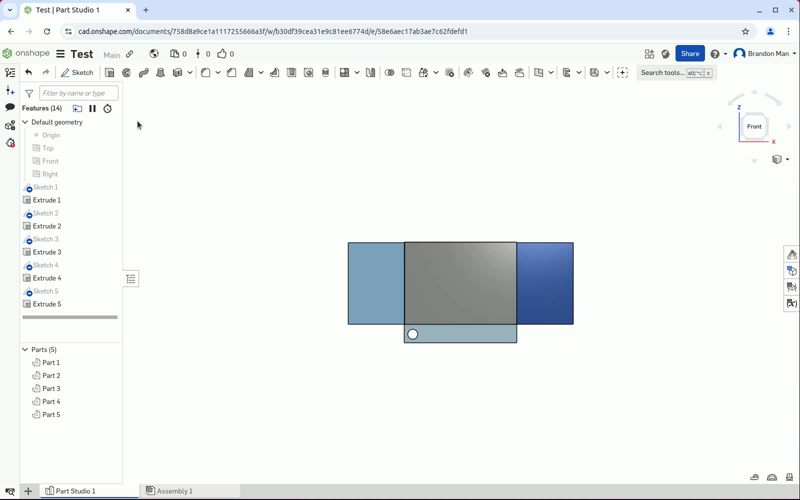
key(shift+h)
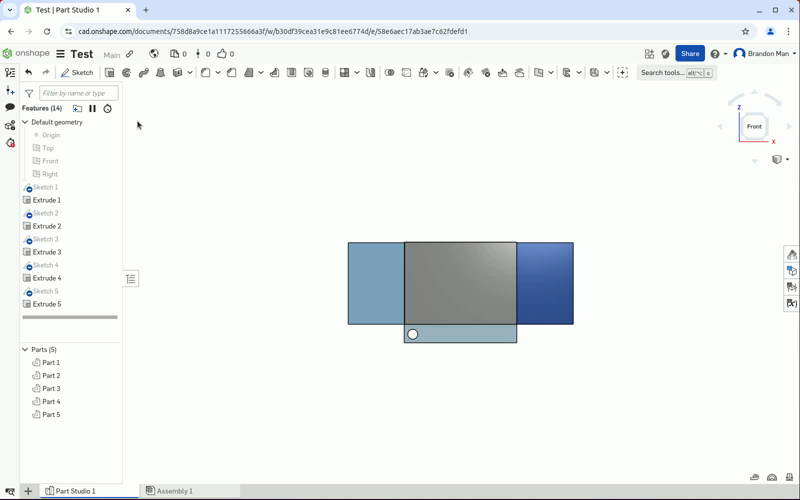
key(shift+h)
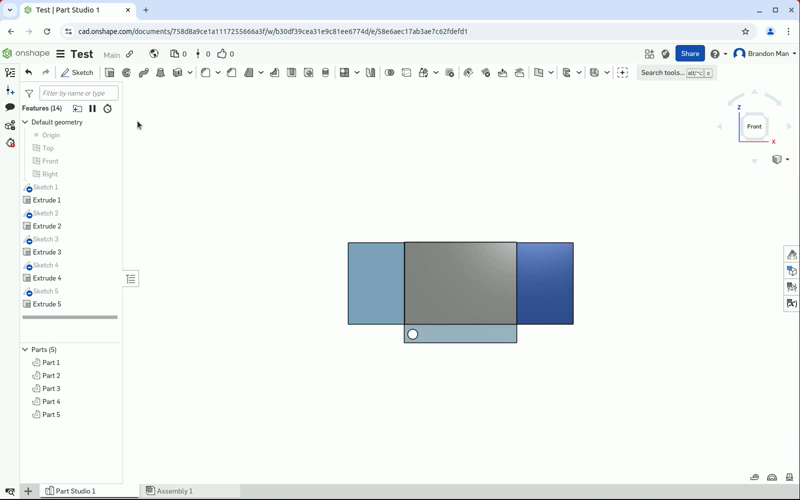
mouse_move(73, 189)
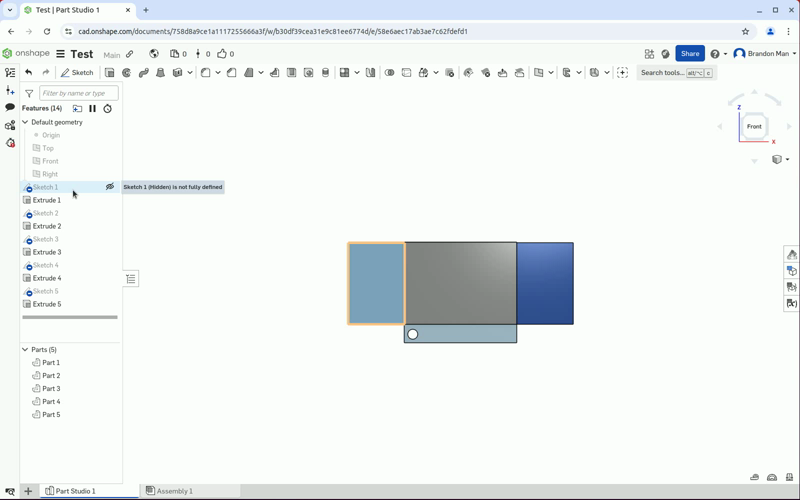
click(73, 189)
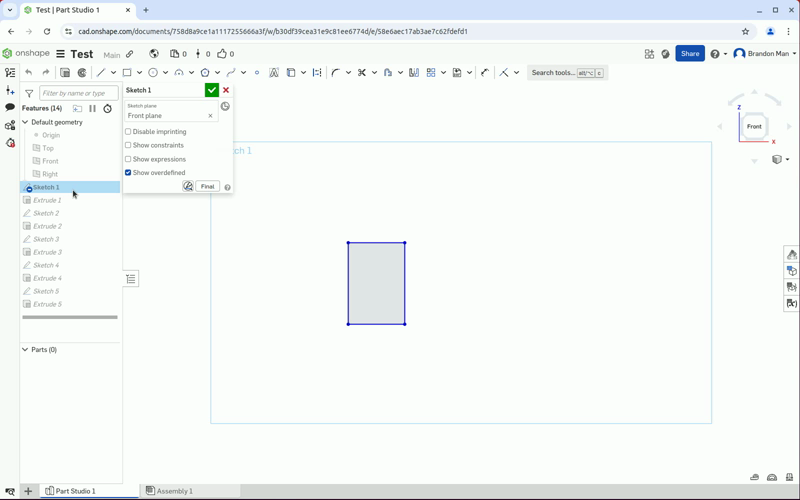
mouse_move(229, 92)
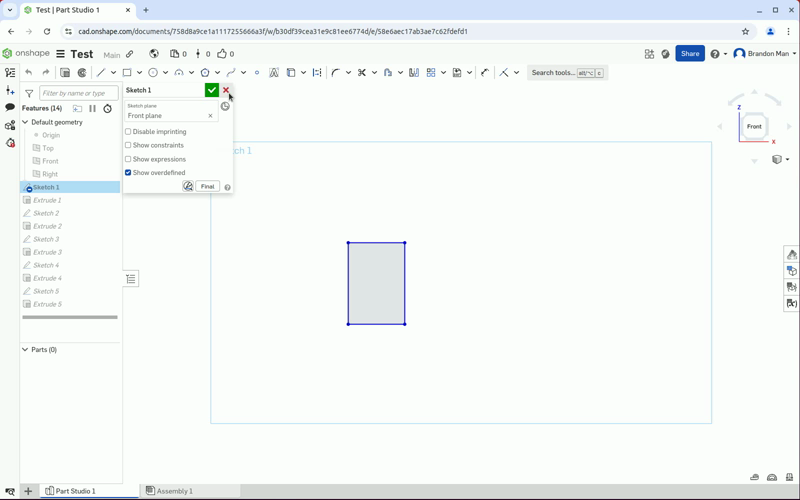
click(229, 92)
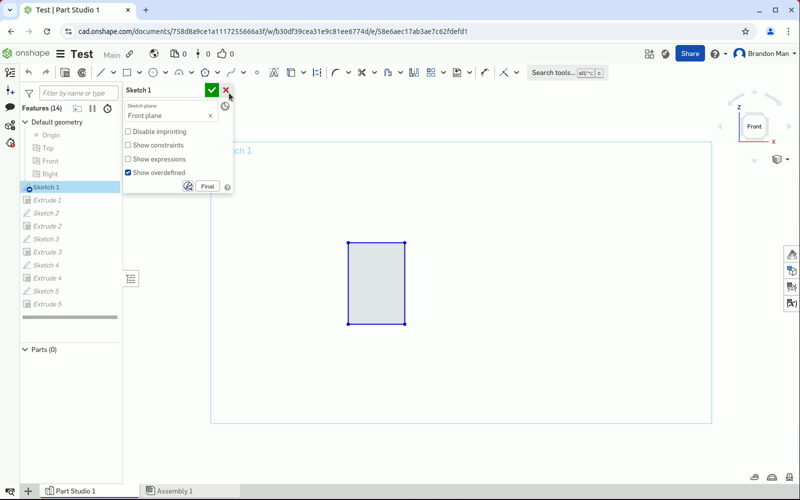
key(shift+s)
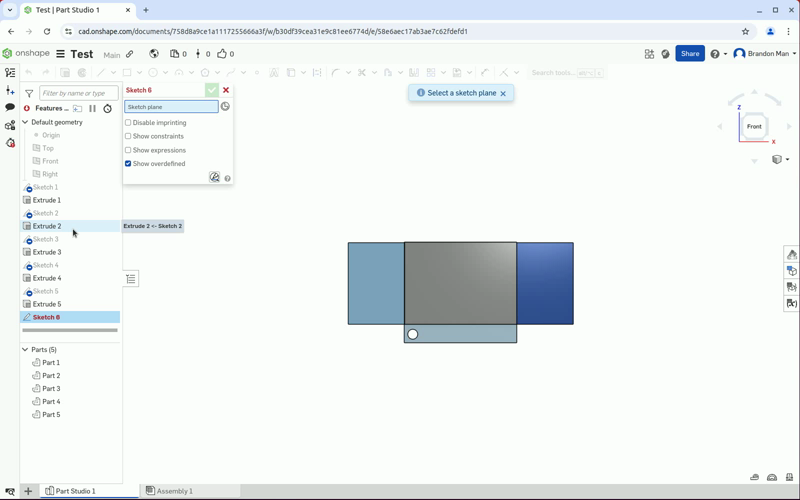
scroll(3)
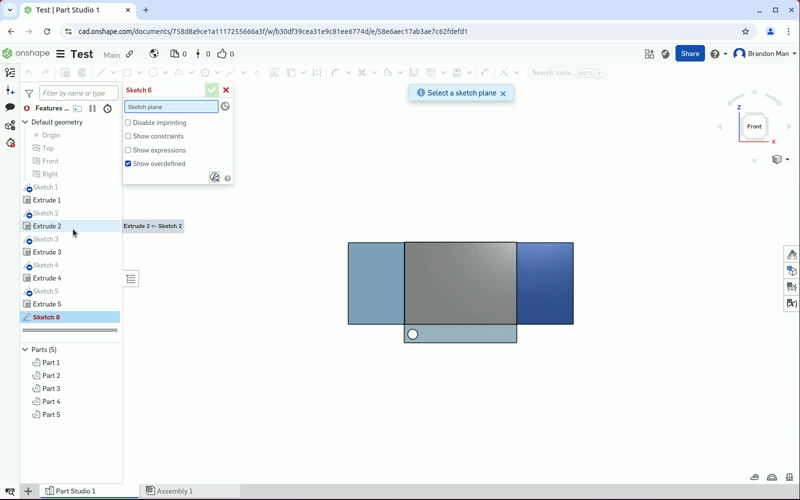
mouse_move(73, 163)
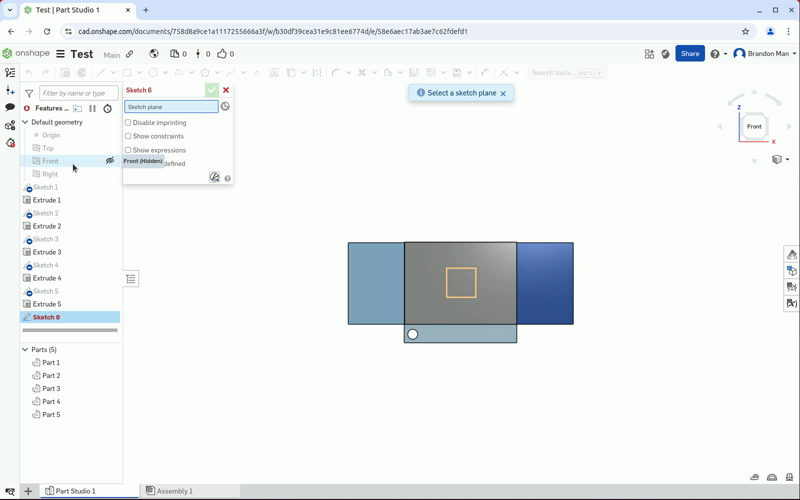
click(73, 163)
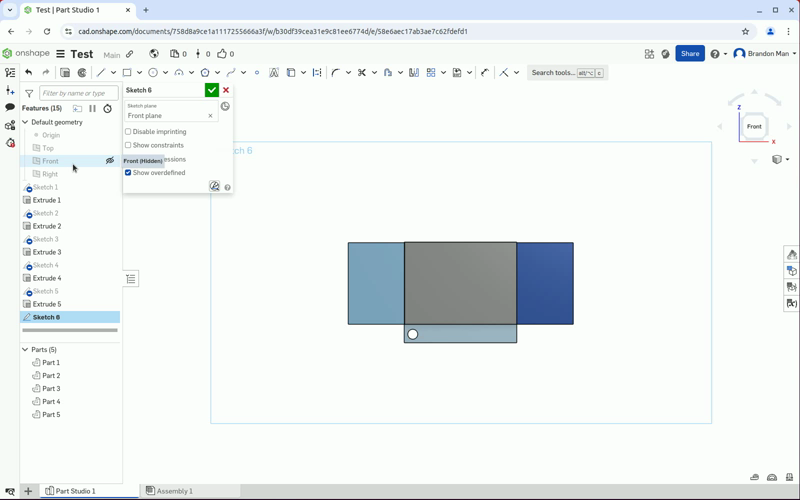
mouse_move(73, 352)
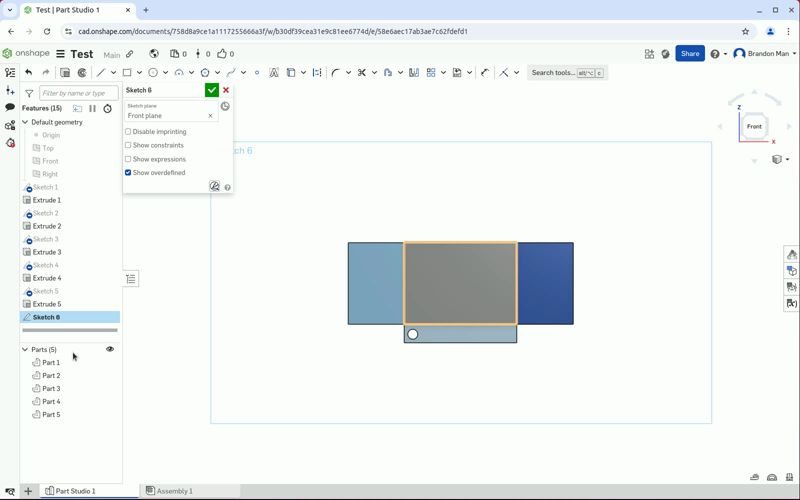
key(y)
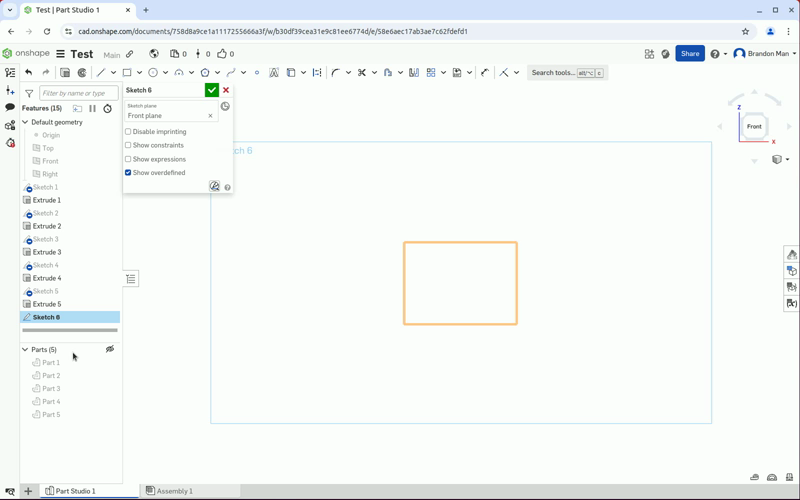
key(l)
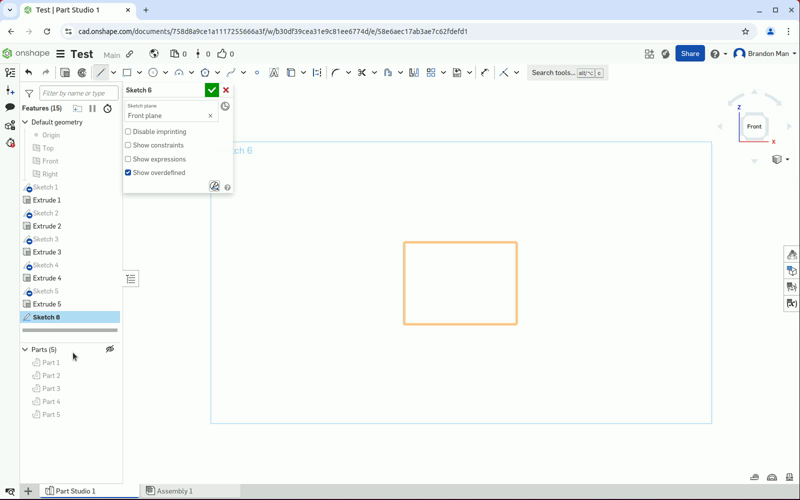
key_down(shift)
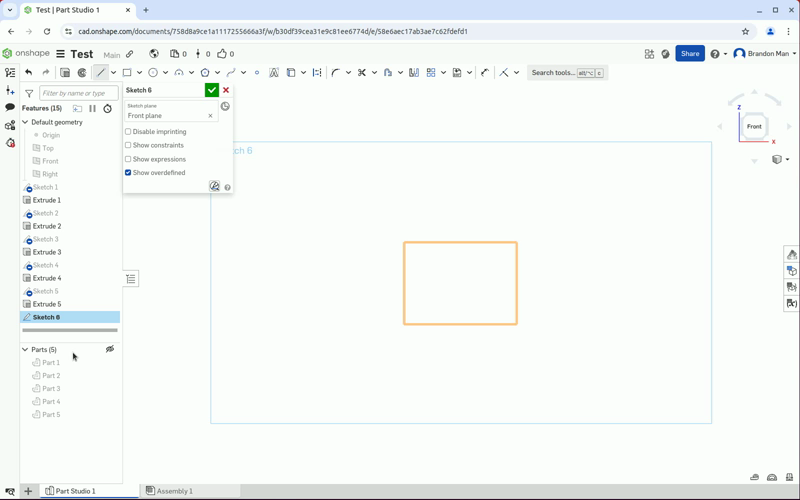
mouse_move(404, 241)
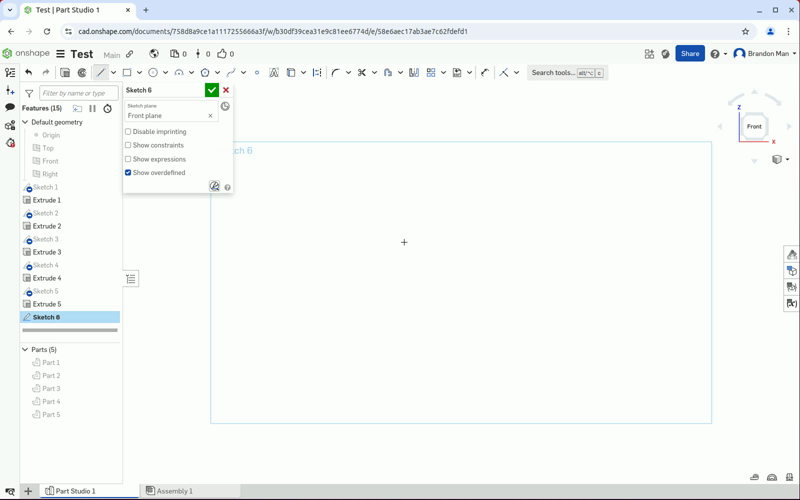
click(404, 241)
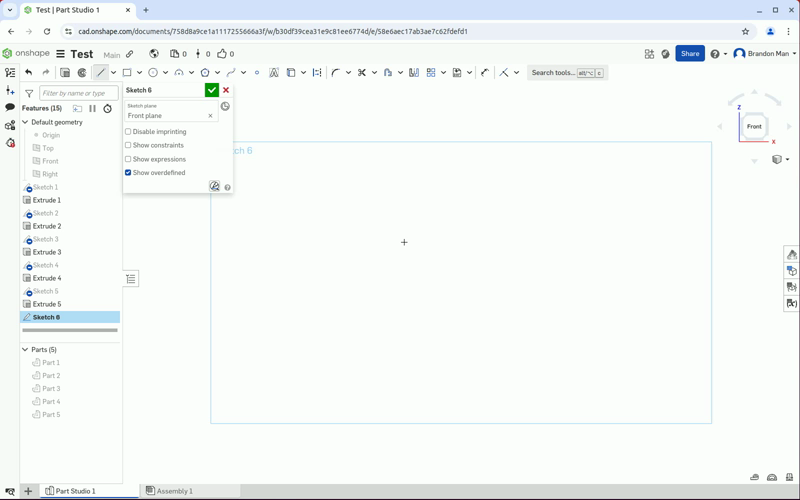
key_up(shift)
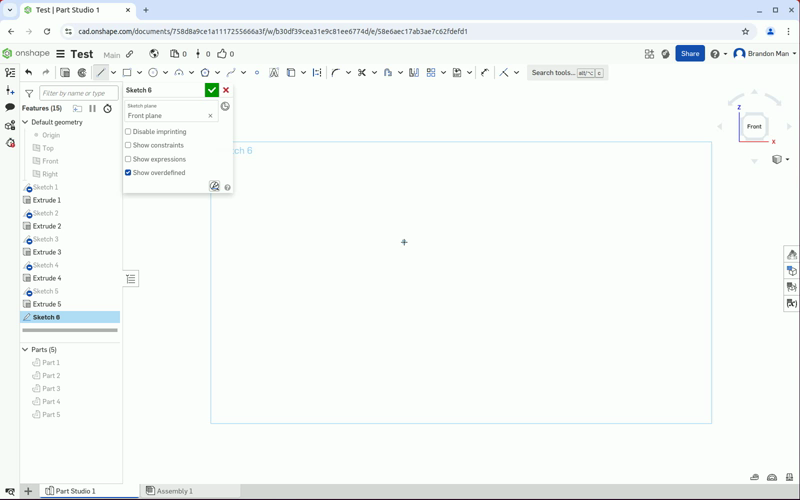
key_down(shift)
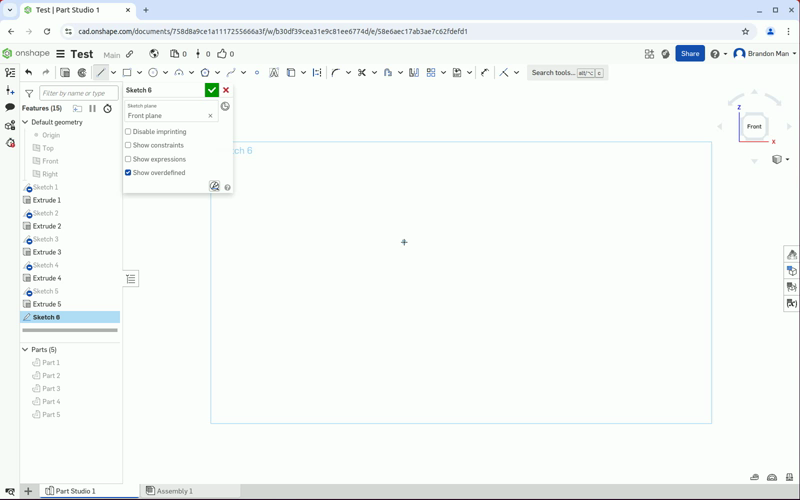
mouse_move(516, 241)
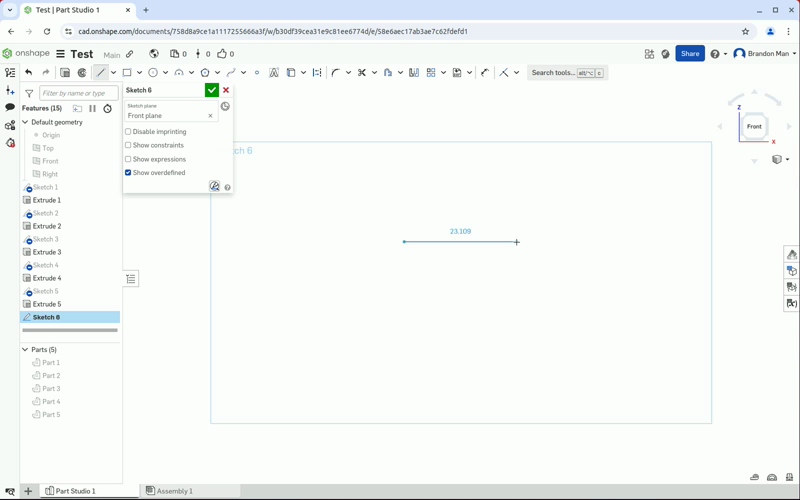
click(516, 241)
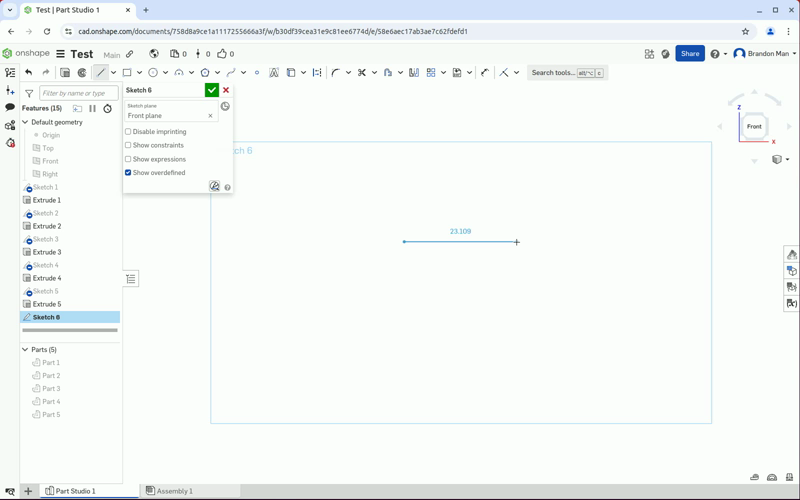
key_up(shift)
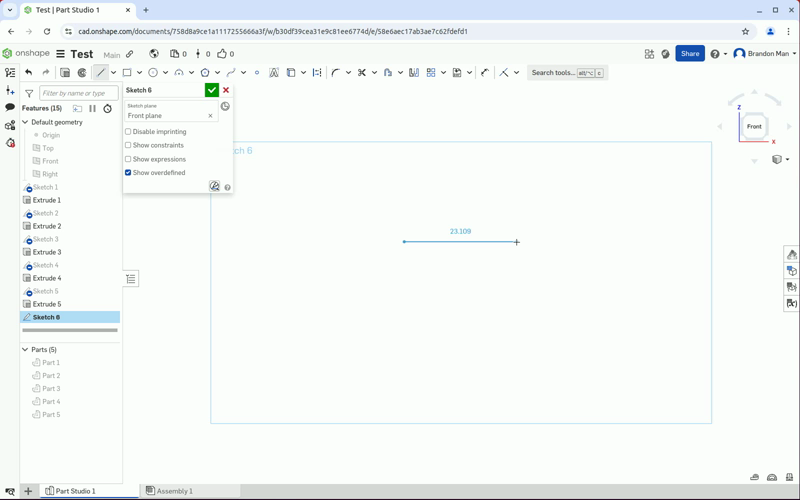
key_down(shift)
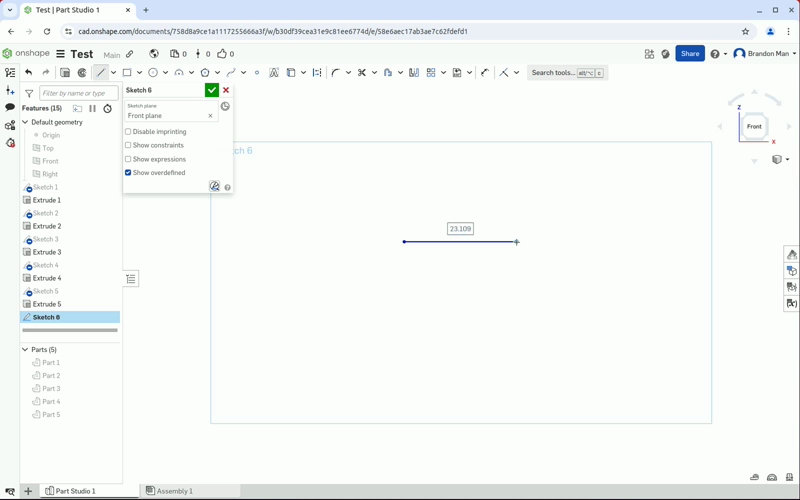
mouse_move(546, 241)
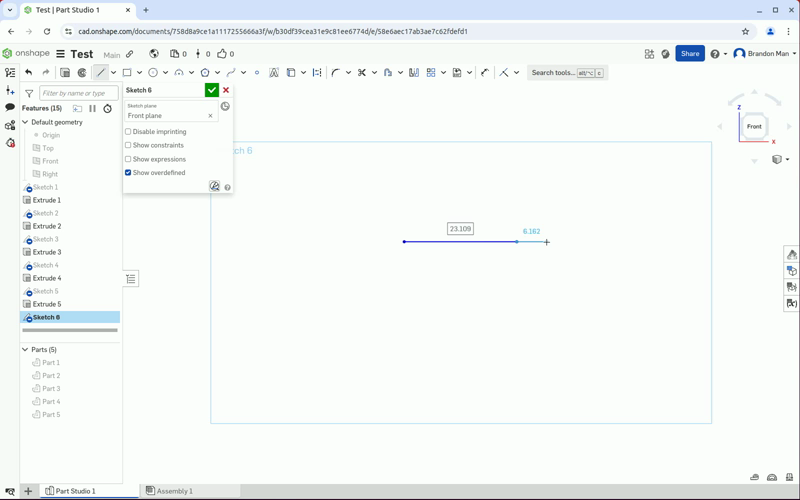
mouse_move(516, 221)
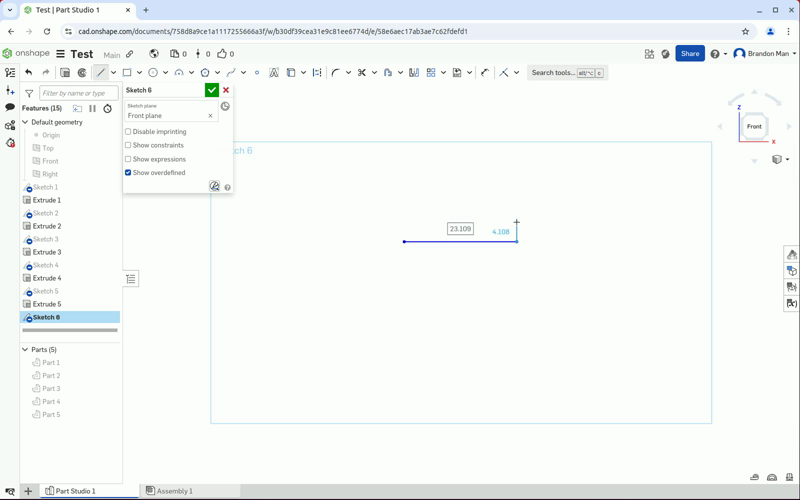
click(516, 221)
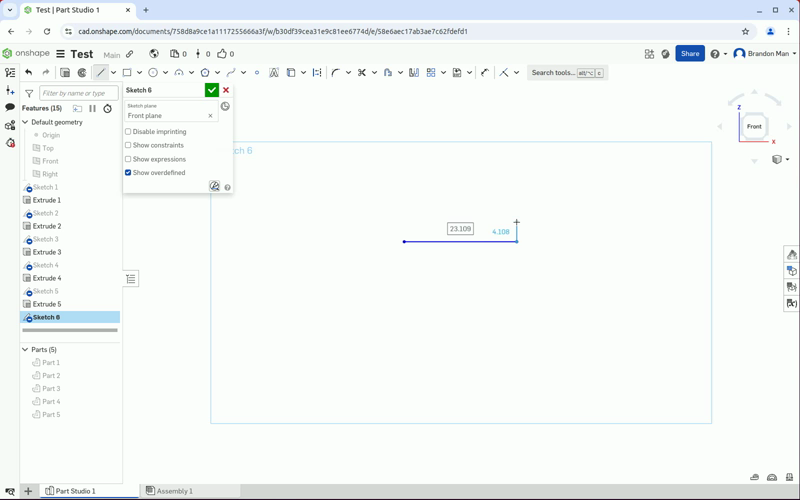
key_up(shift)
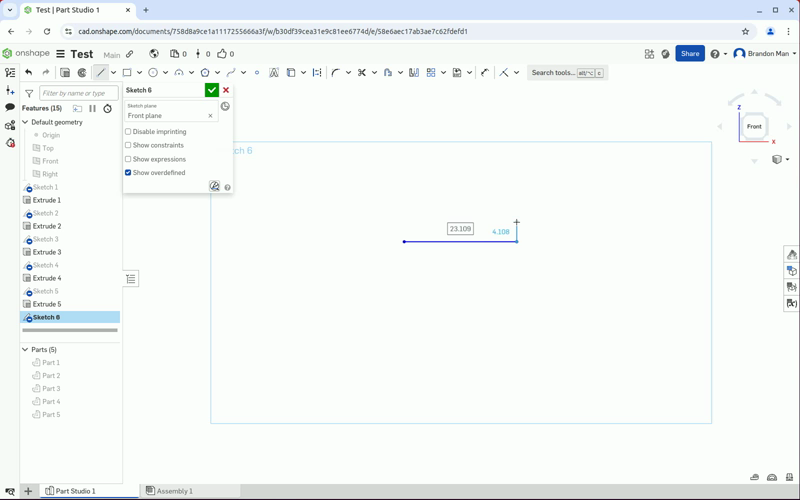
key_down(shift)
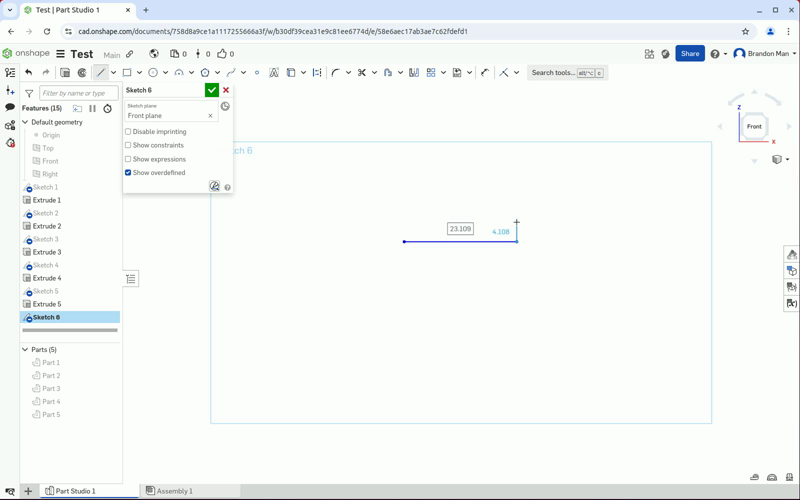
mouse_move(404, 221)
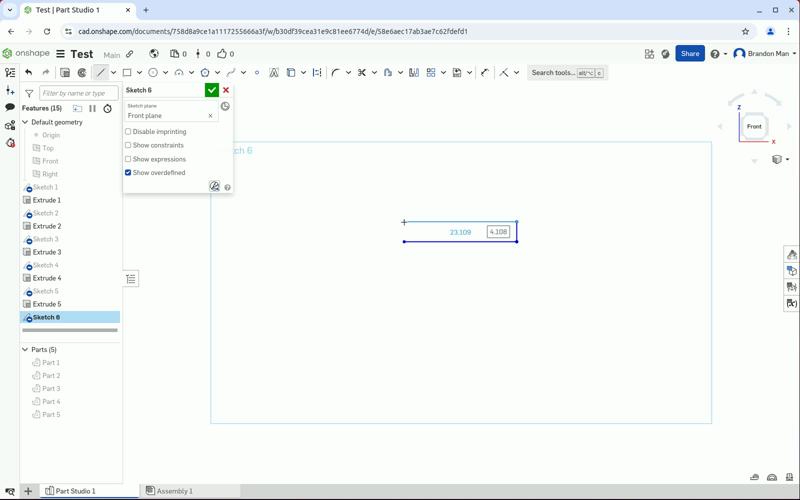
click(404, 221)
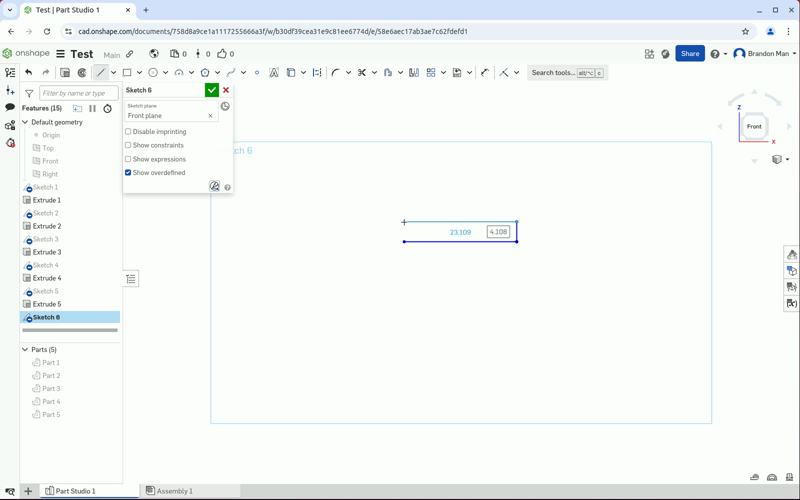
key_up(shift)
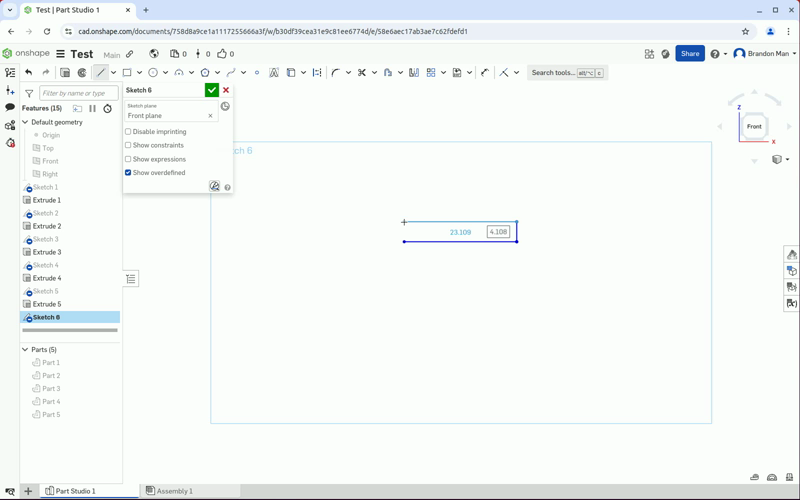
mouse_move(434, 221)
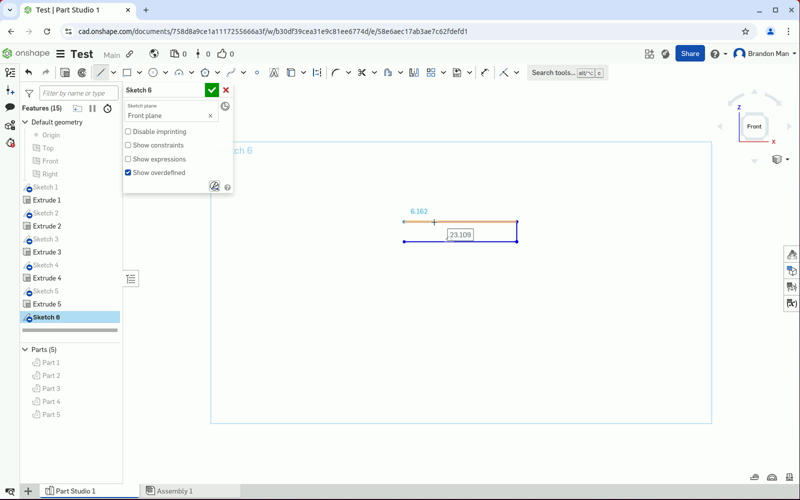
key_down(shift)
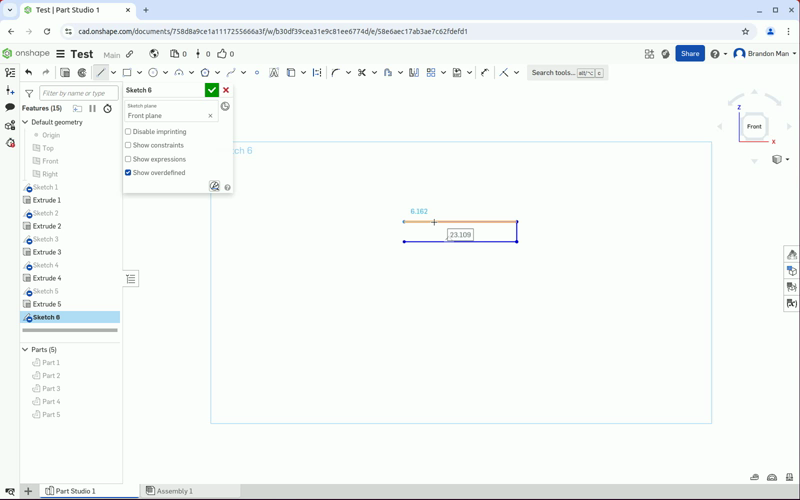
mouse_move(404, 241)
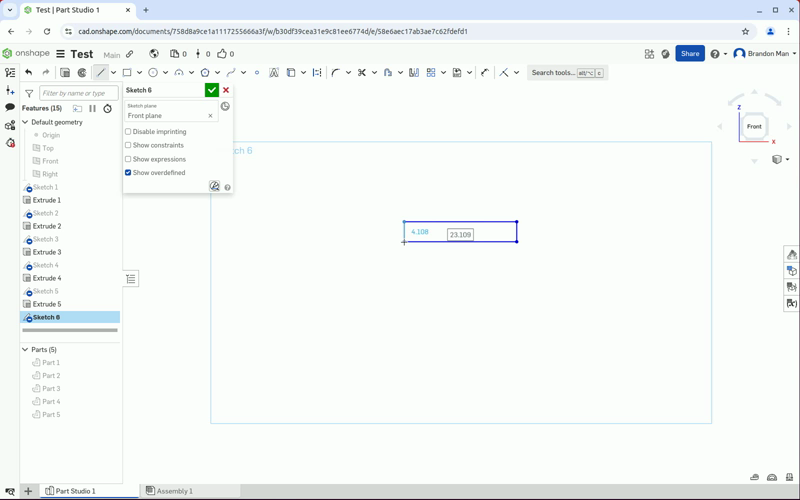
key_up(shift)
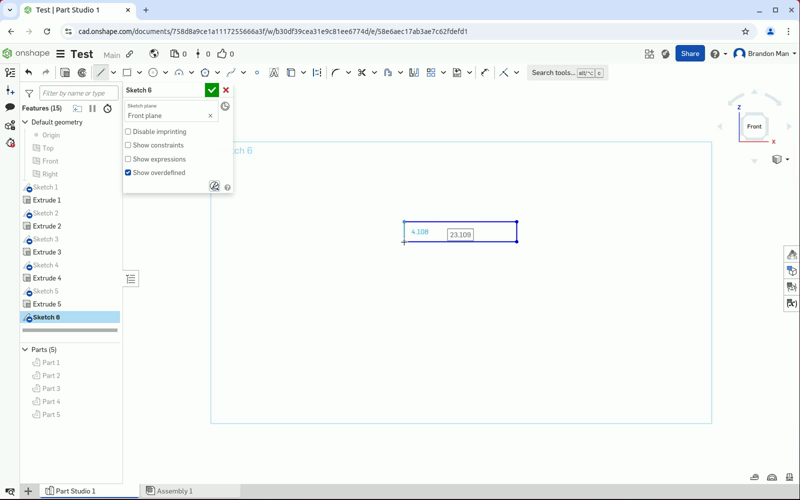
click(404, 241)
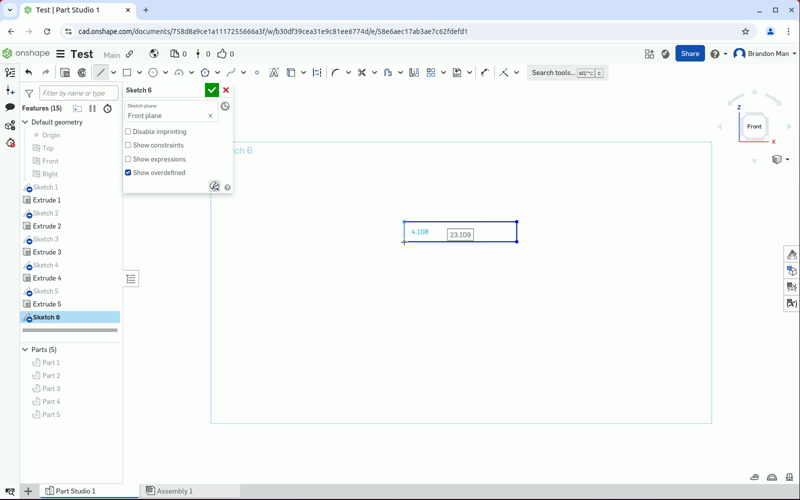
key(esc)
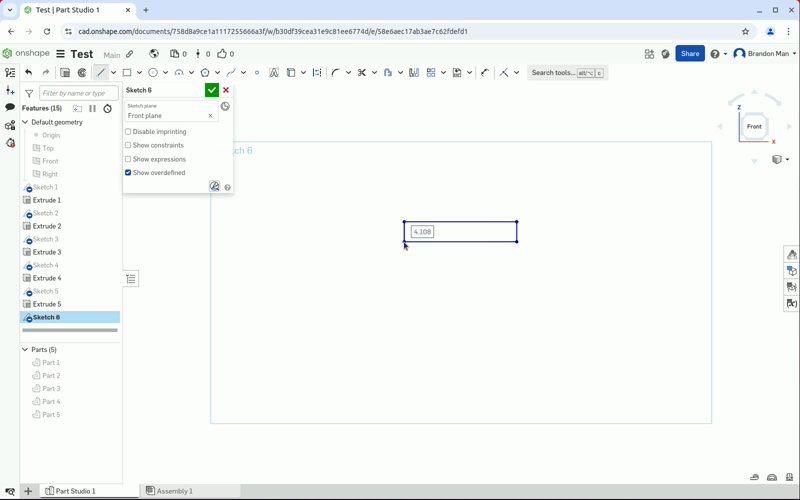
key(c)
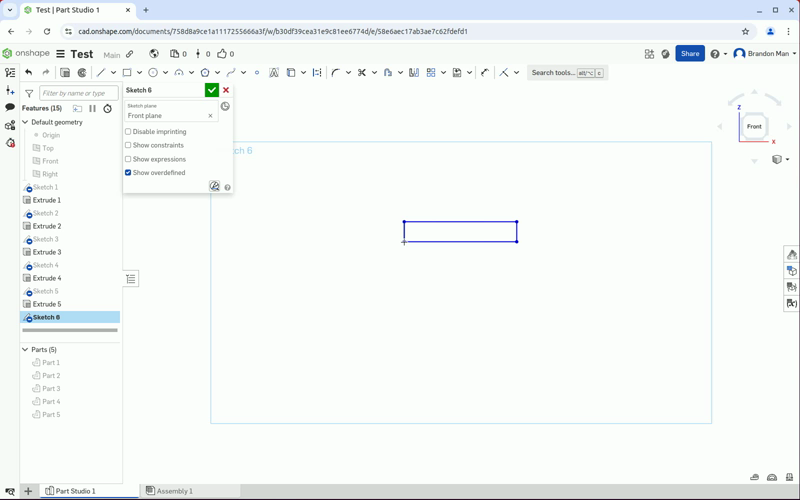
key_down(shift)
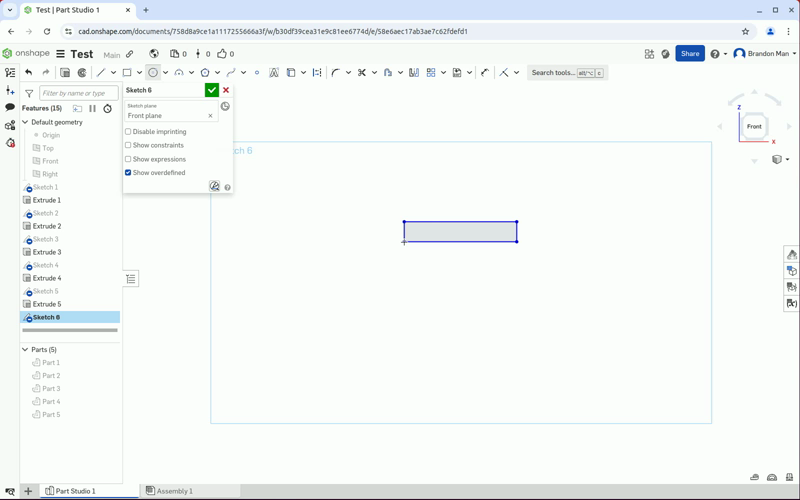
mouse_move(412, 231)
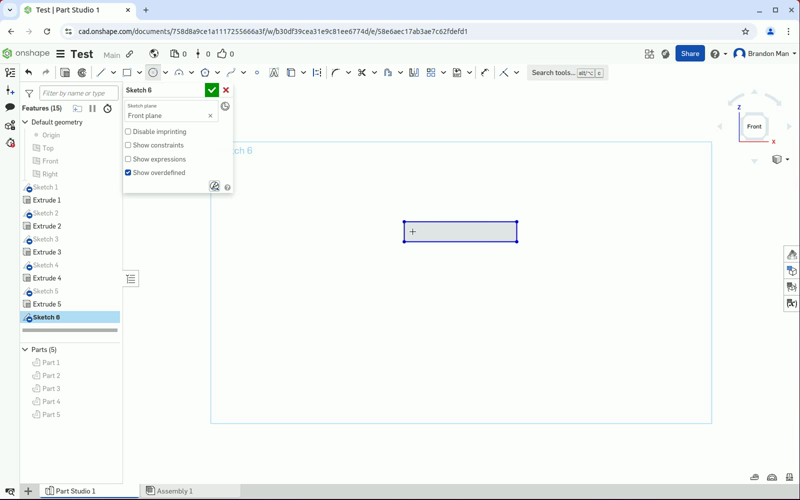
click(412, 231)
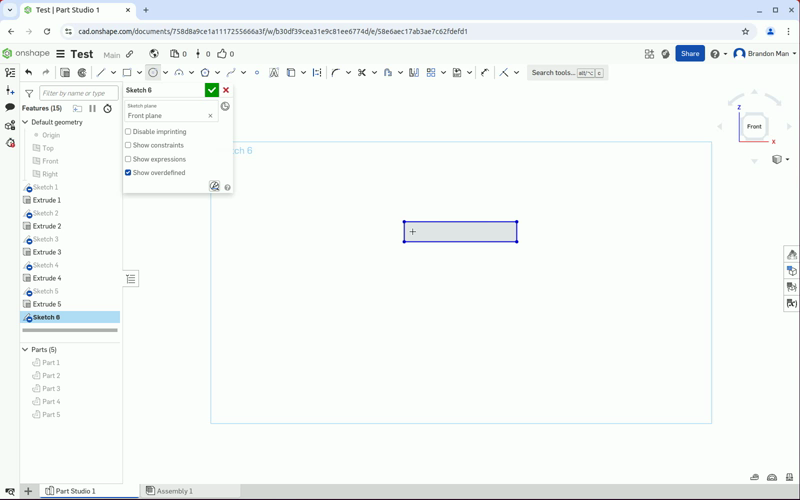
key_up(shift)
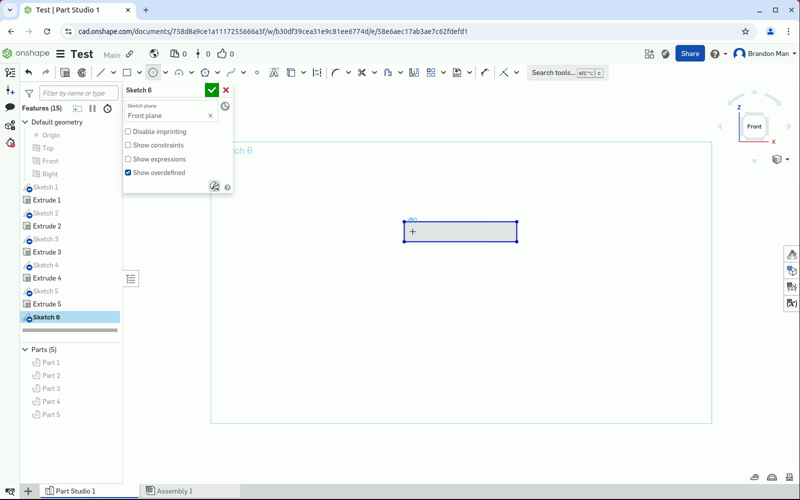
mouse_move(417, 231)
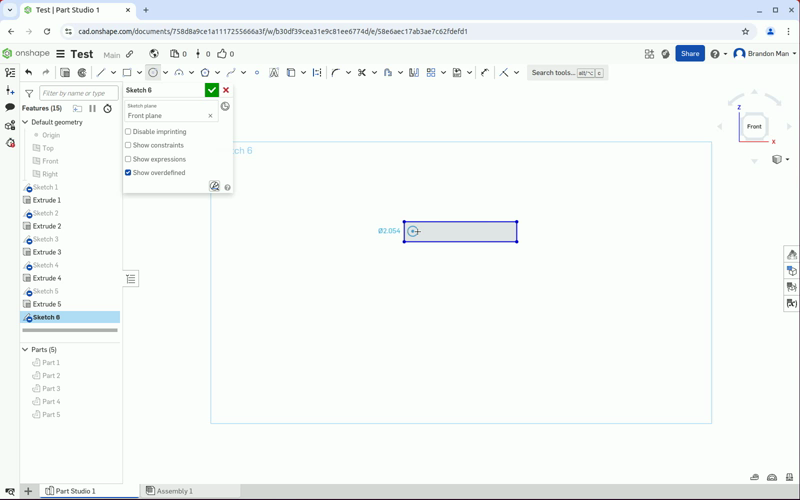
click(417, 231)
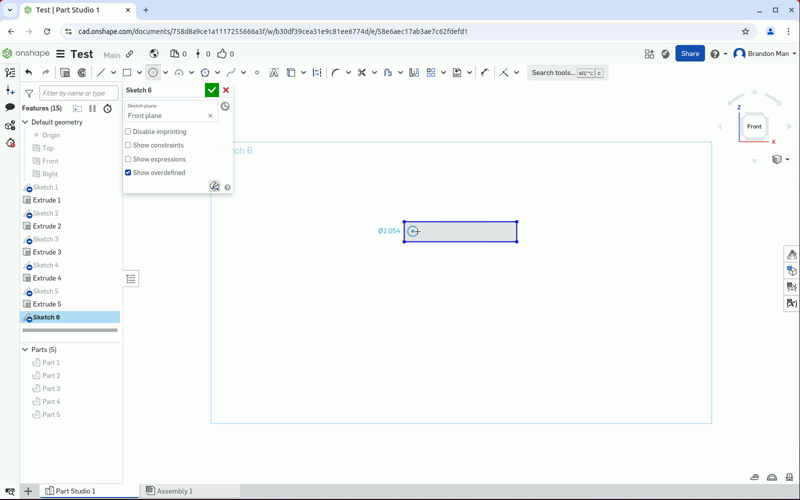
key(esc)
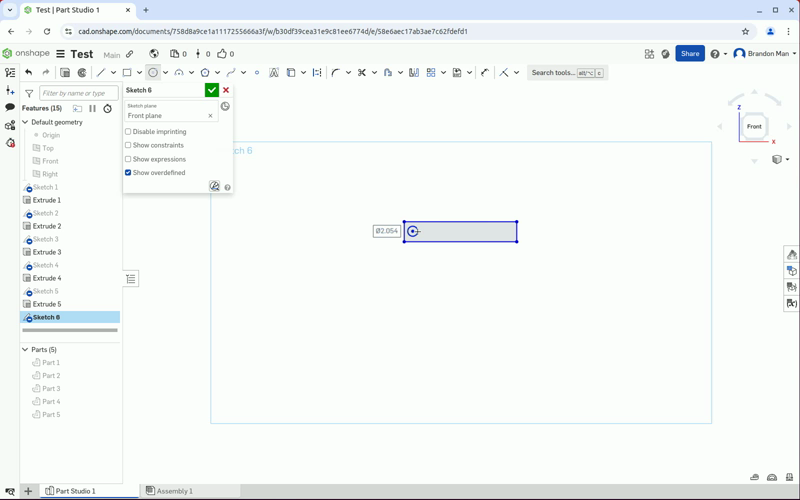
key(c)
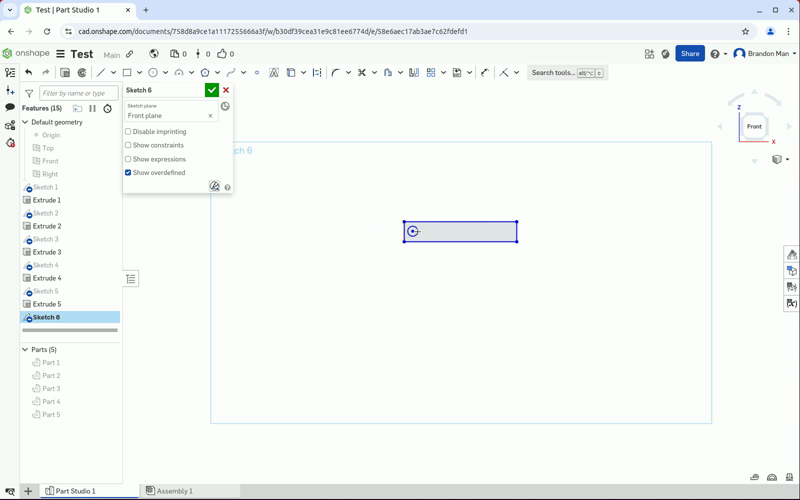
key_down(shift)
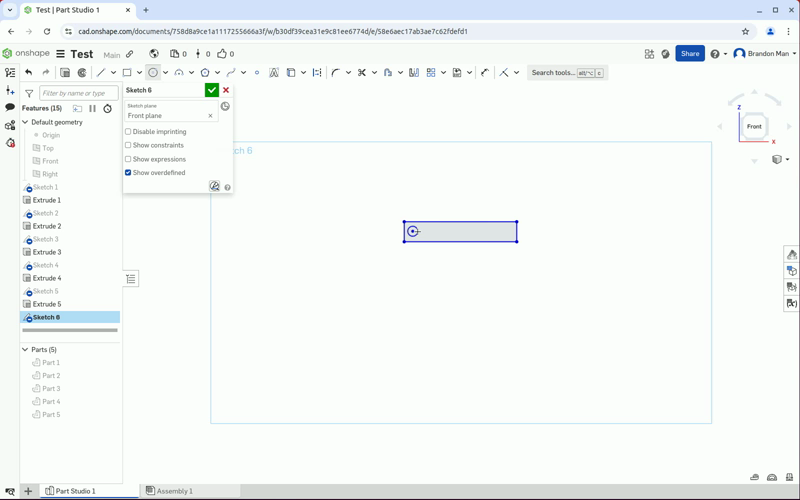
mouse_move(508, 231)
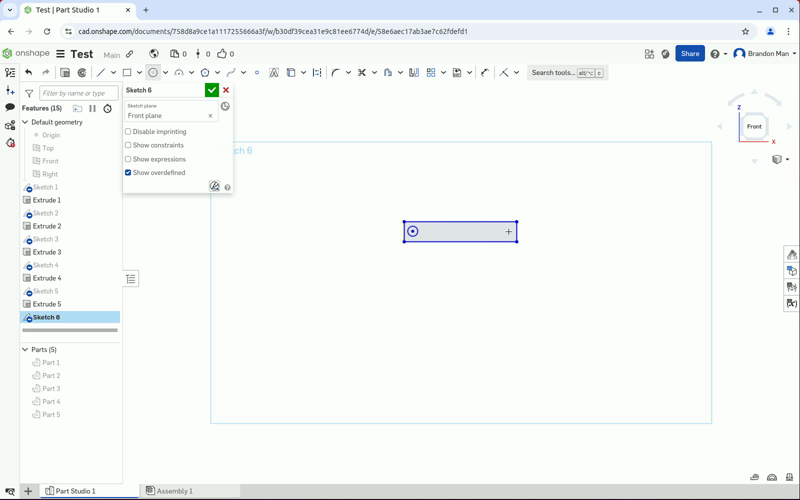
click(508, 231)
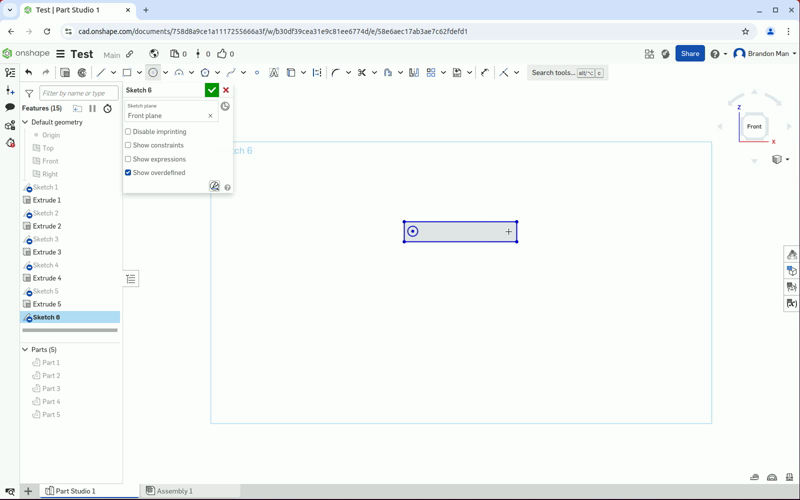
key_up(shift)
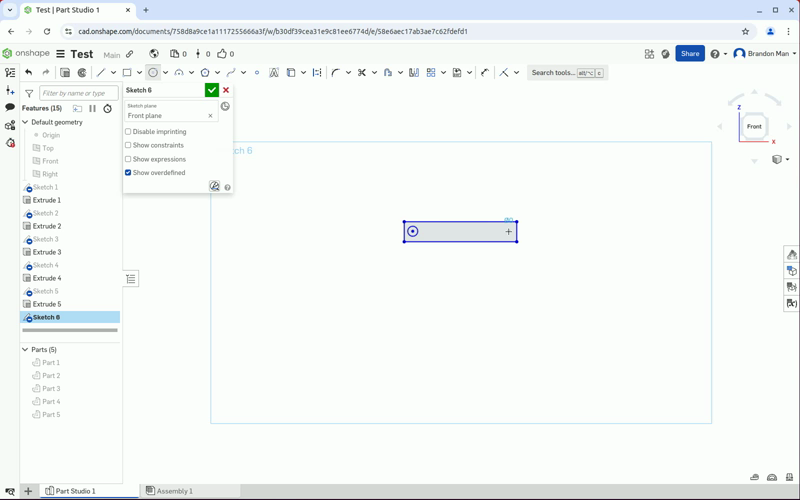
mouse_move(513, 231)
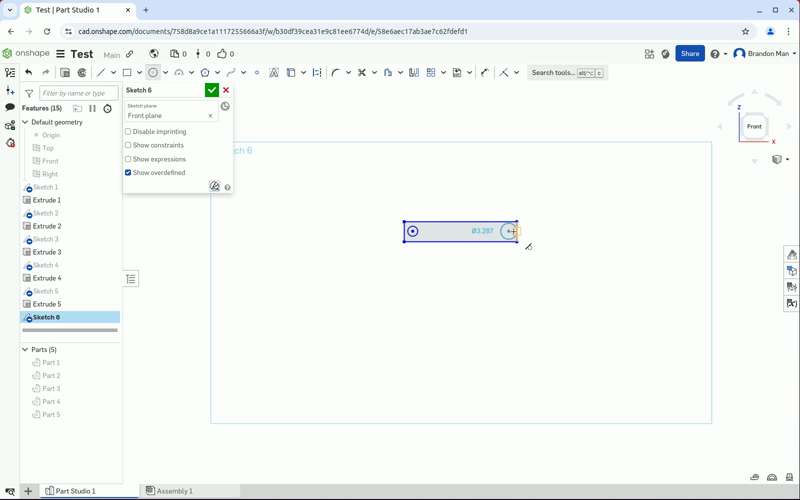
click(513, 231)
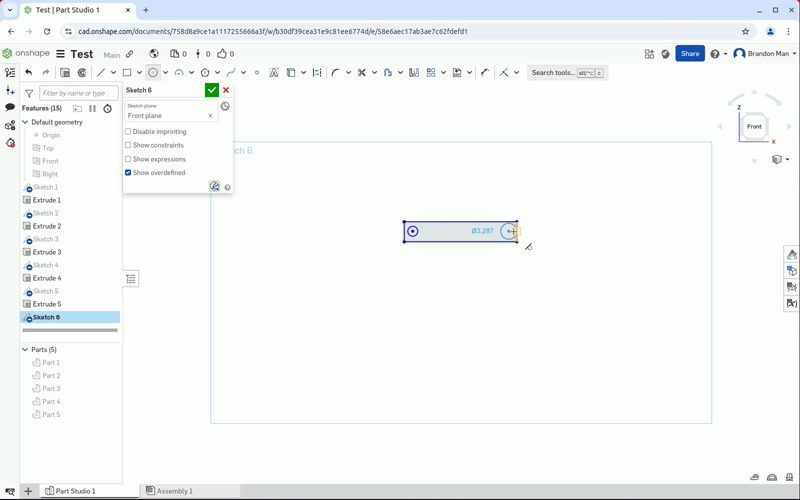
key(esc)
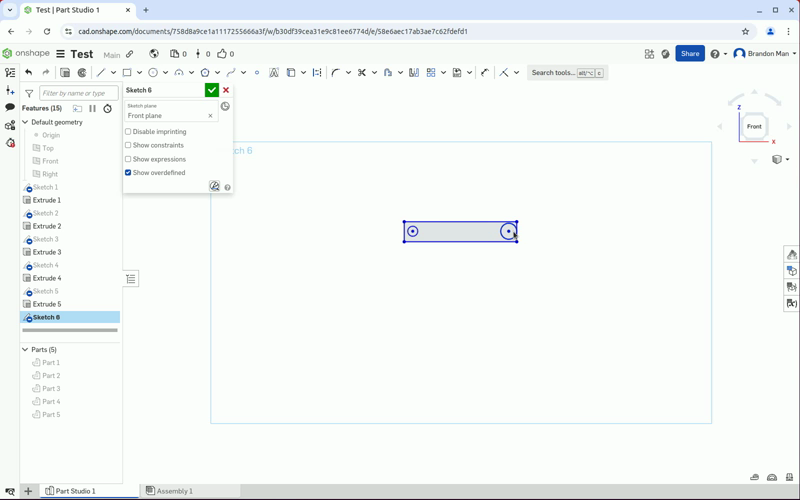
mouse_move(425, 234)
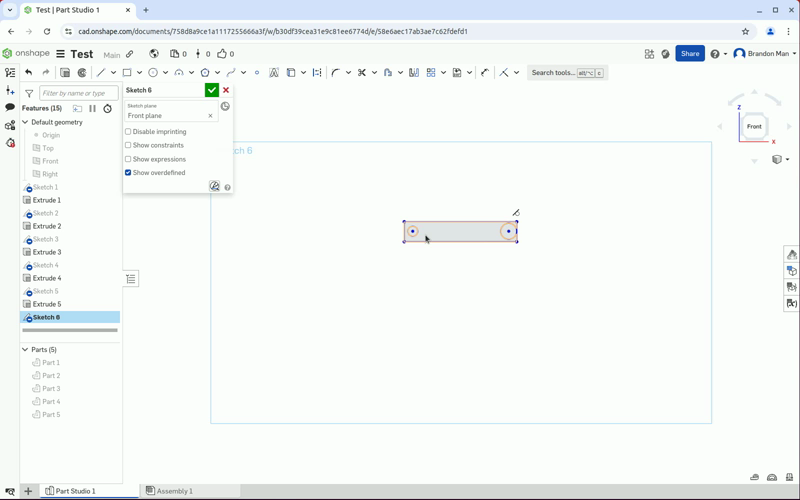
click(425, 234)
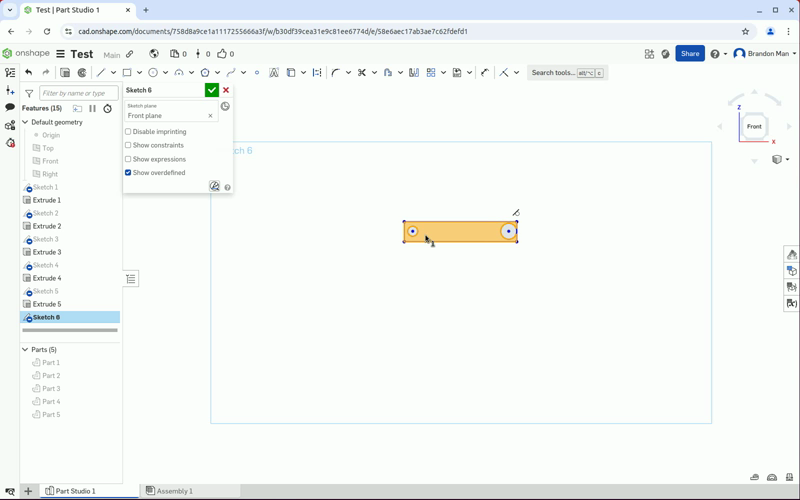
mouse_move(73, 352)
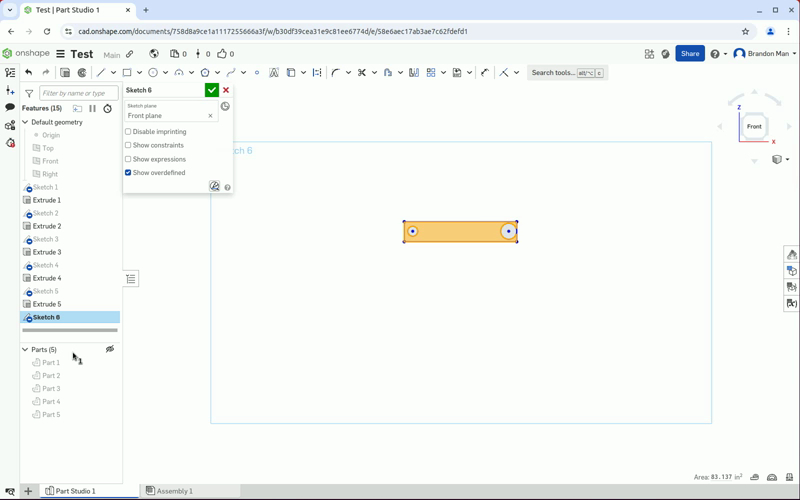
key(shift+y)
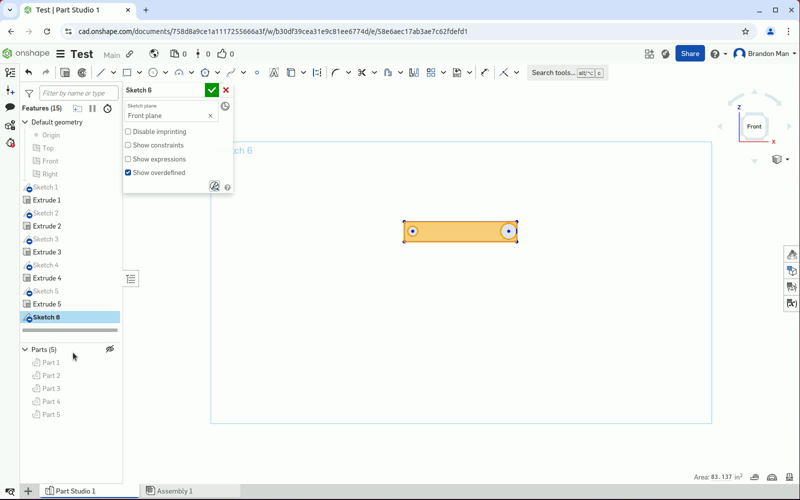
key(shift+e)
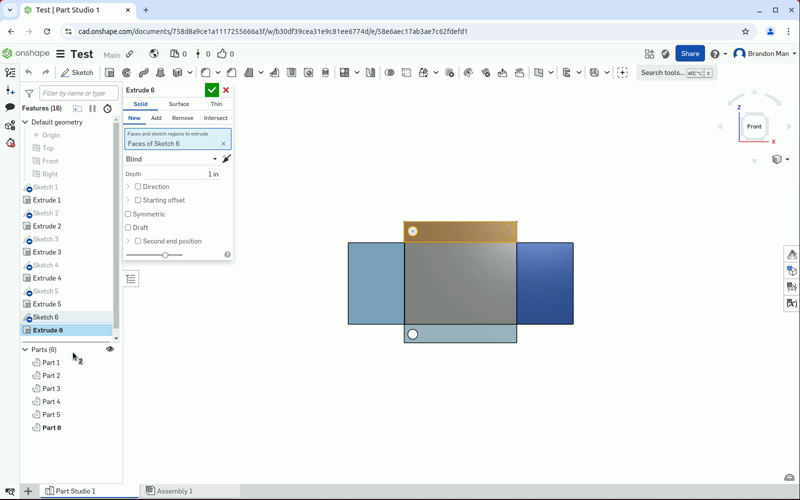
mouse_move(143, 106)
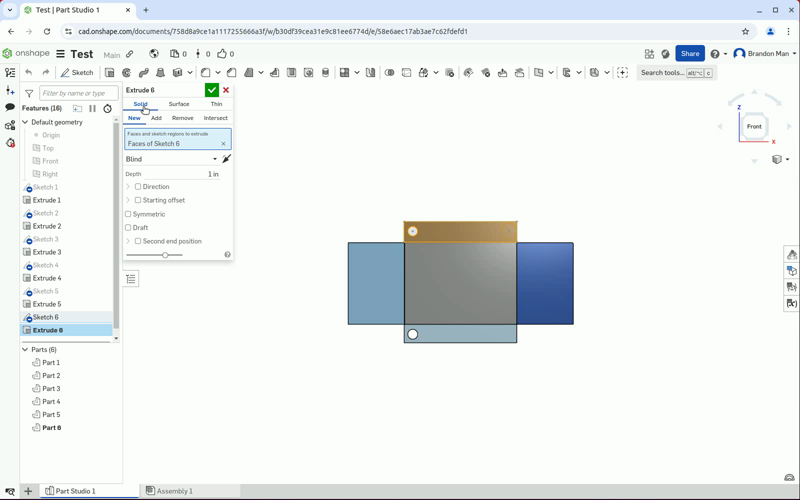
click(143, 106)
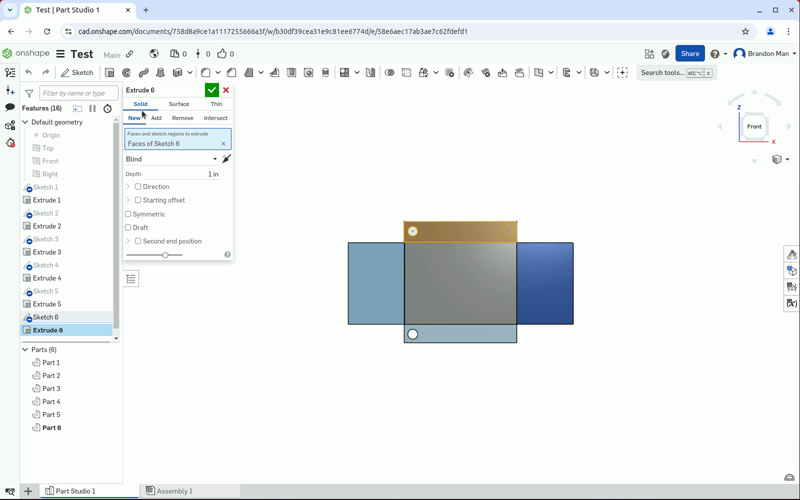
mouse_move(137, 120)
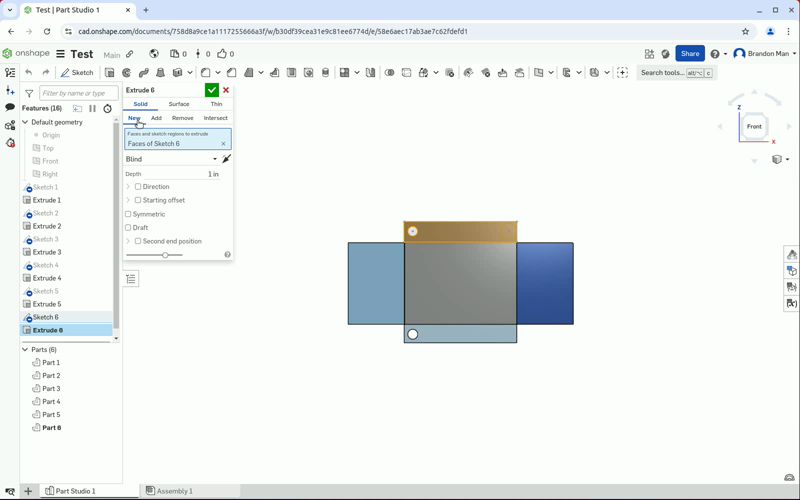
click(137, 120)
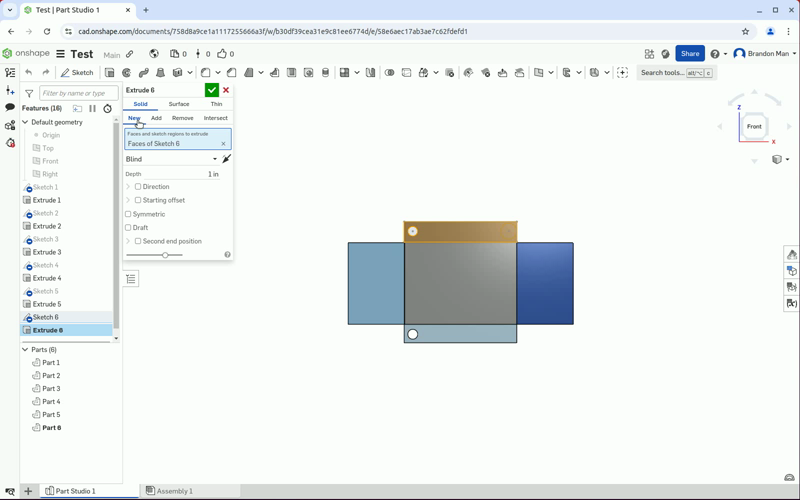
key(tab, 4)
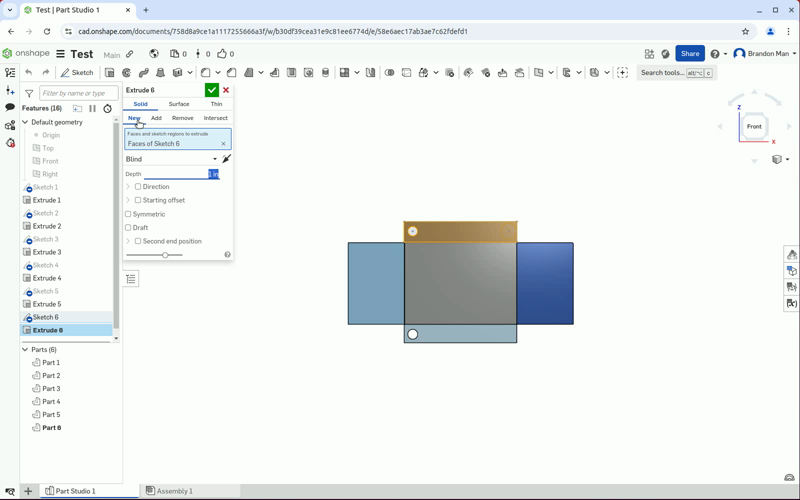
text(-0.963)
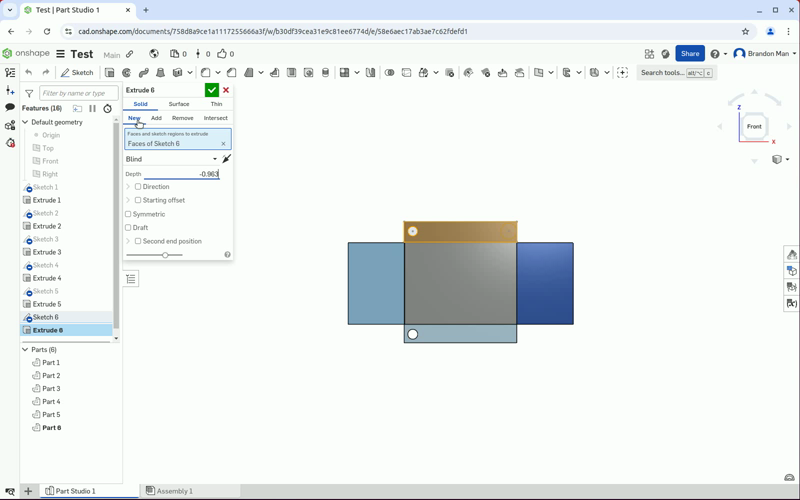
key(enter)
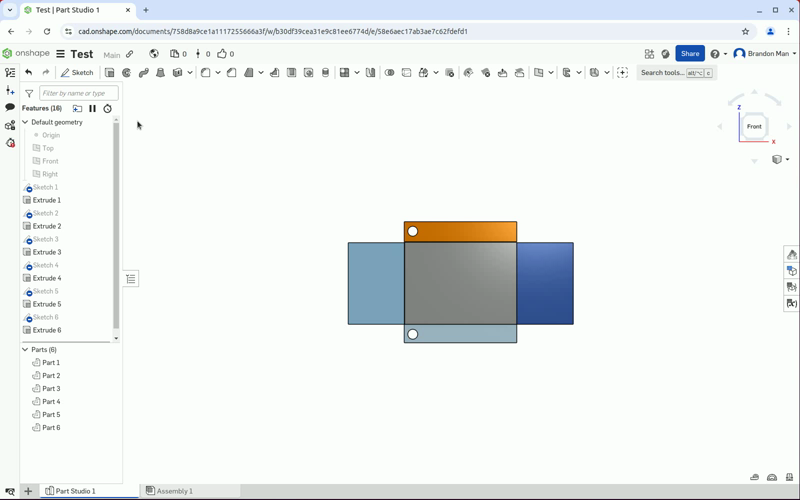
key(shift+h)
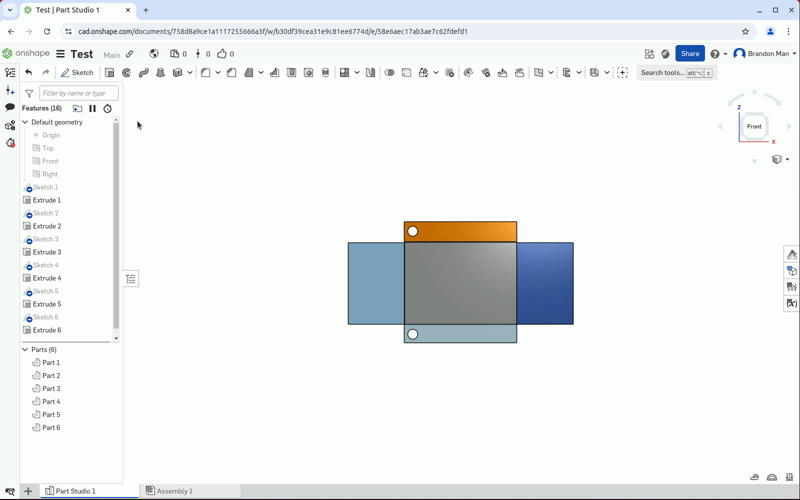
key(shift+h)
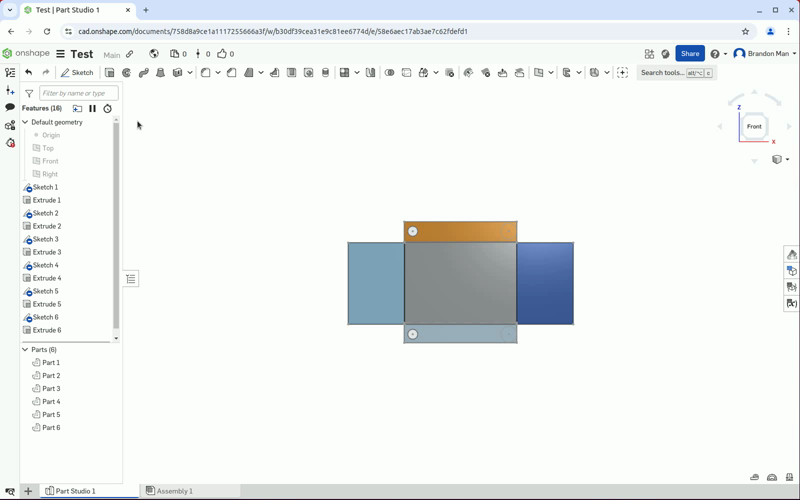
key(shift+7)
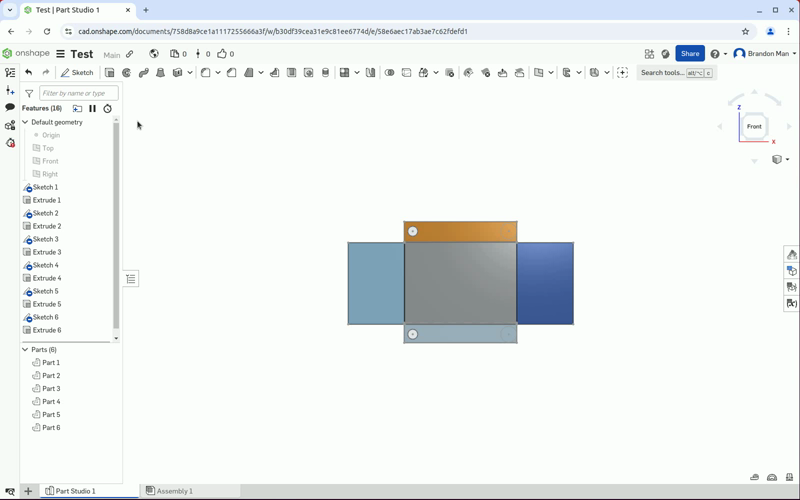
key(left, 2)
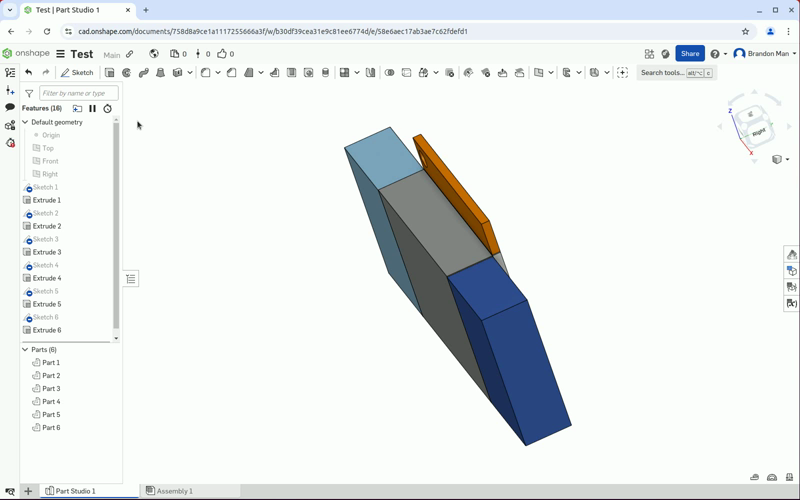
key(down, 2)
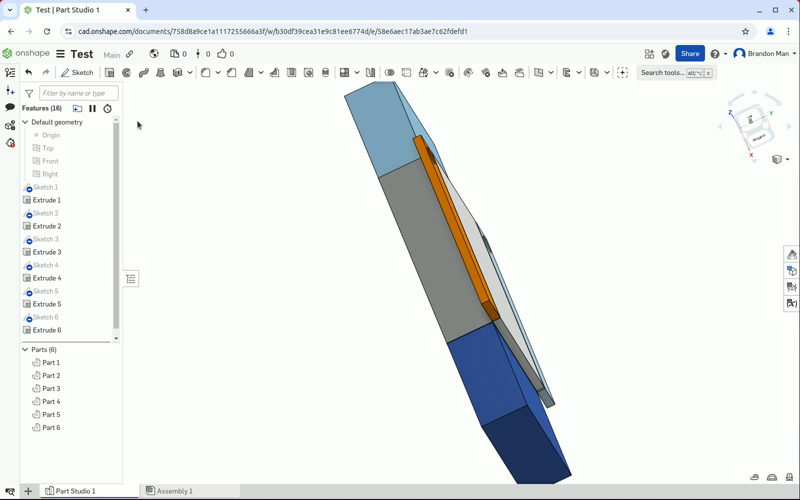
key(up, 2)
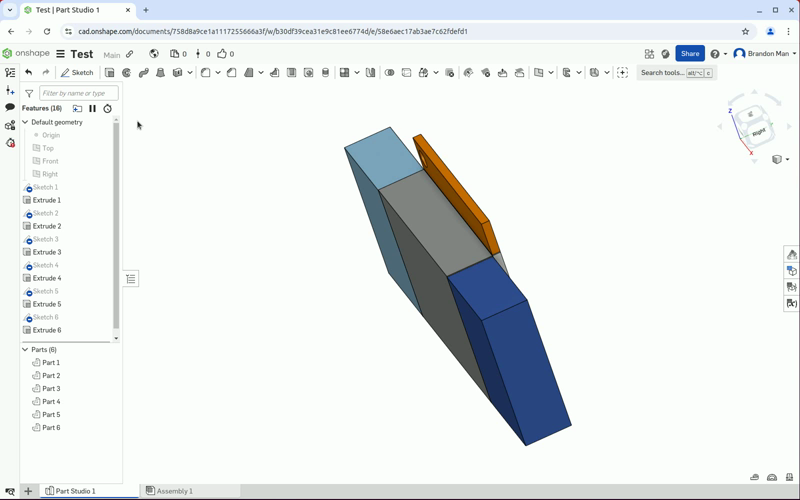
key(right, 2)
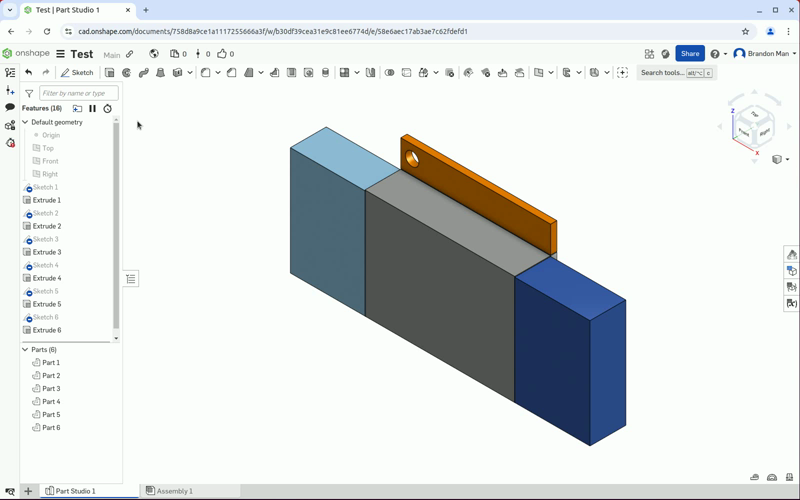
mouse_move(69, 189)
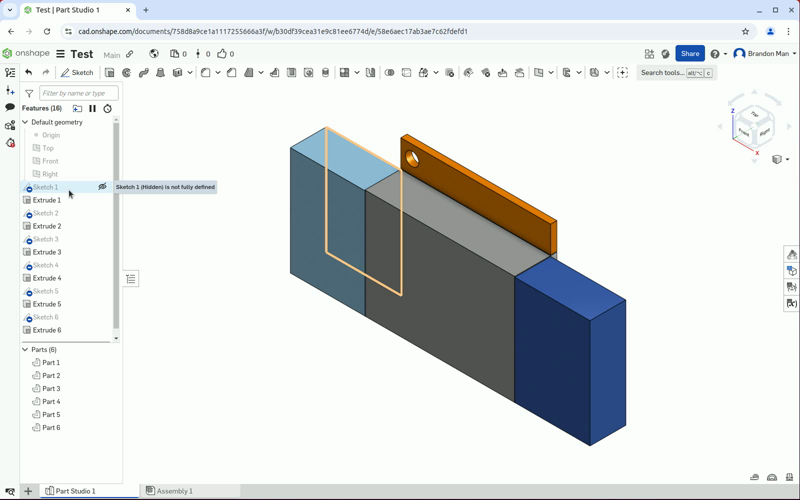
click(69, 189)